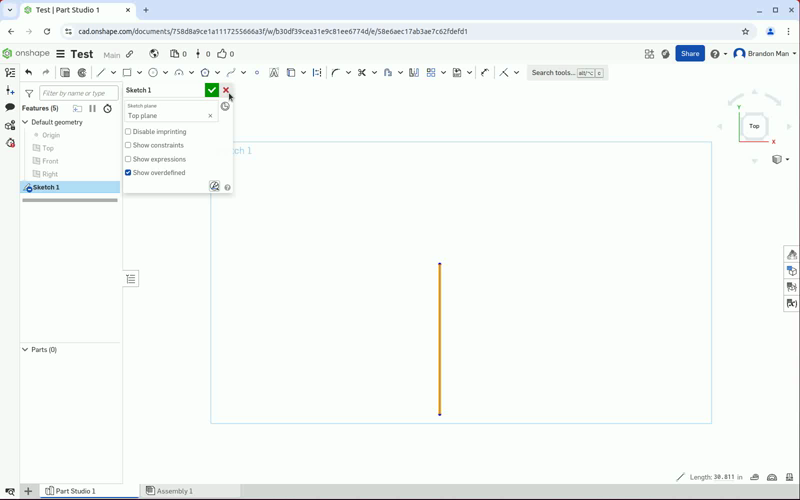
key(shift+h)
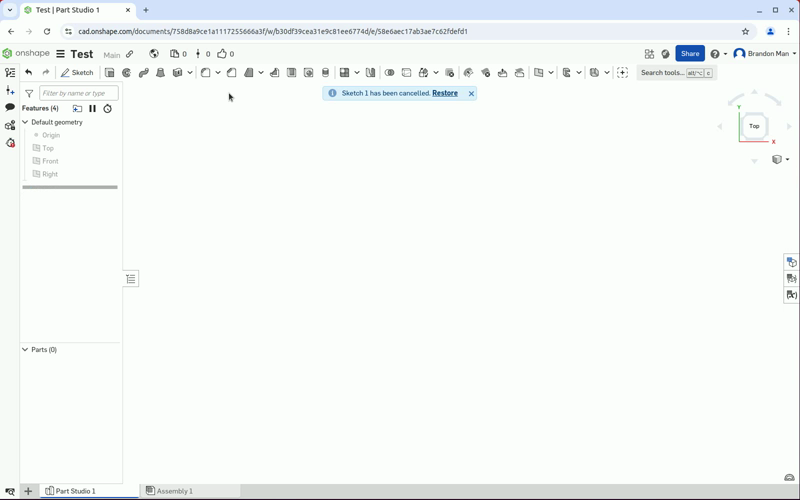
mouse_move(73, 352)
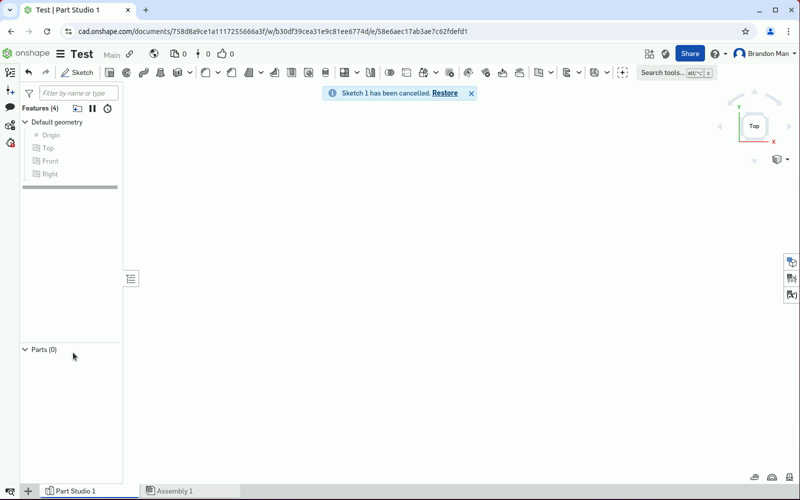
key(y)
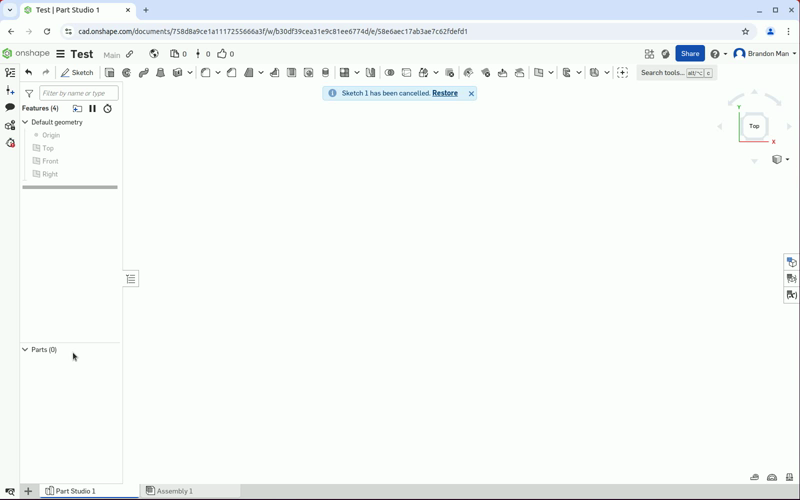
key(shift+p)
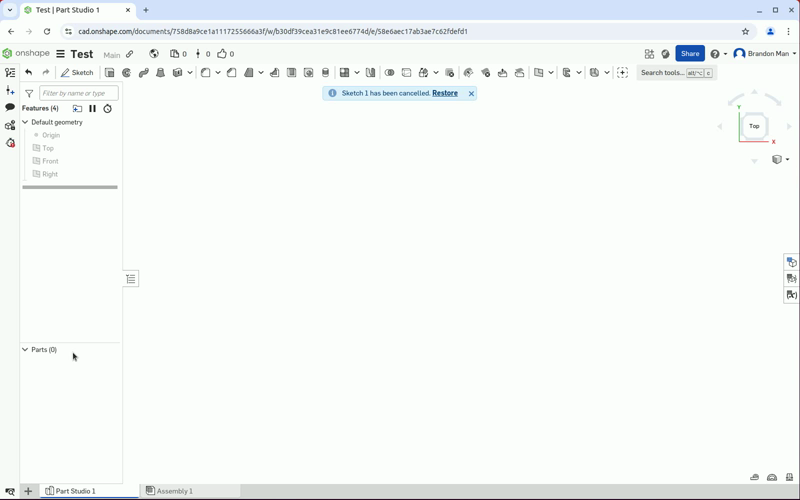
key(space)
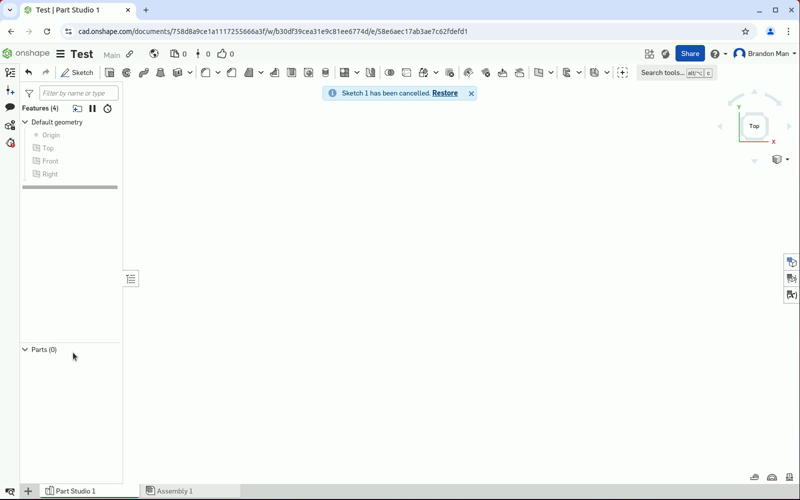
key_down(shift)
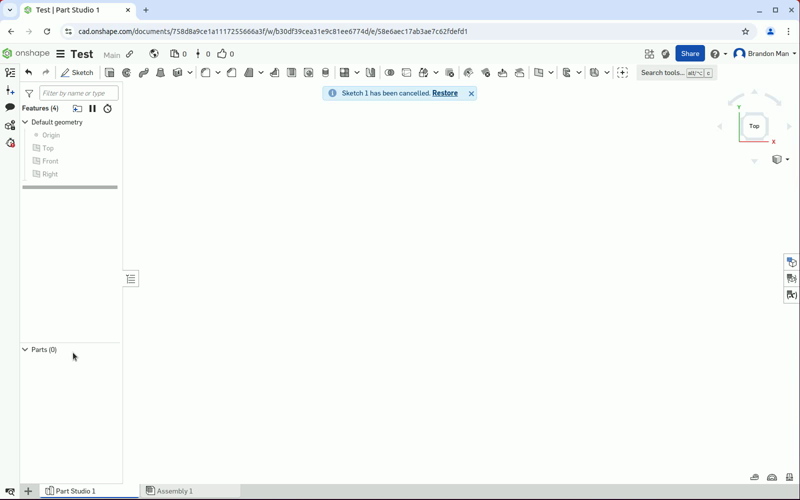
key(up)
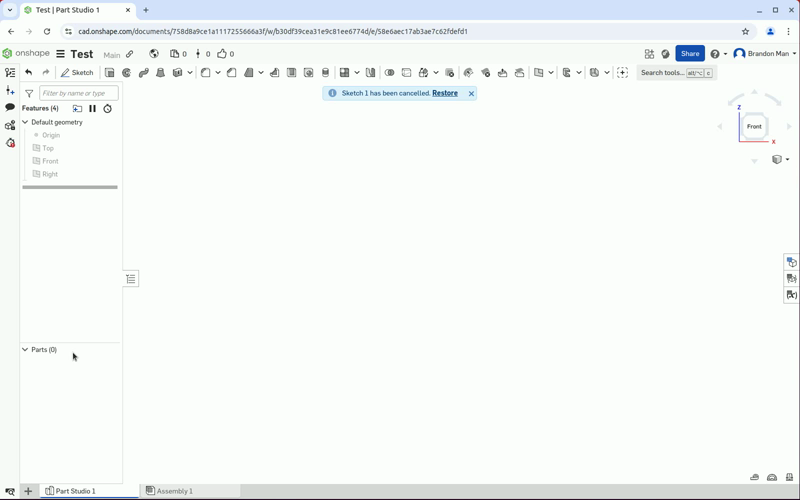
key_up(shift)
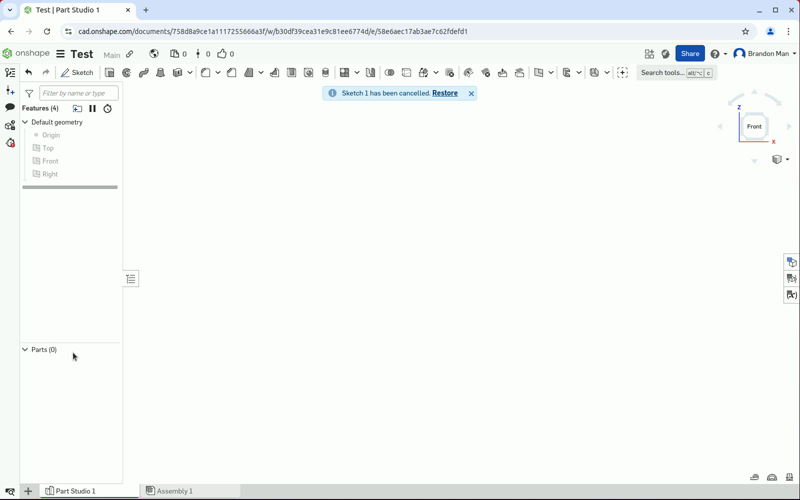
mouse_move(73, 352)
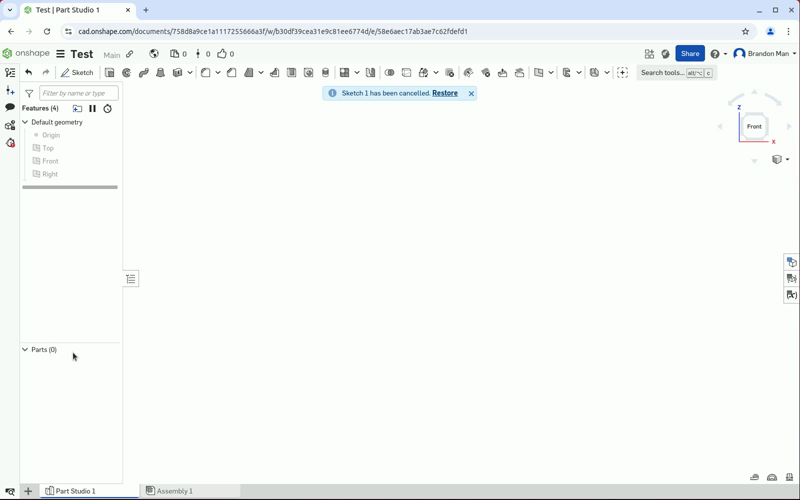
key(shift+y)
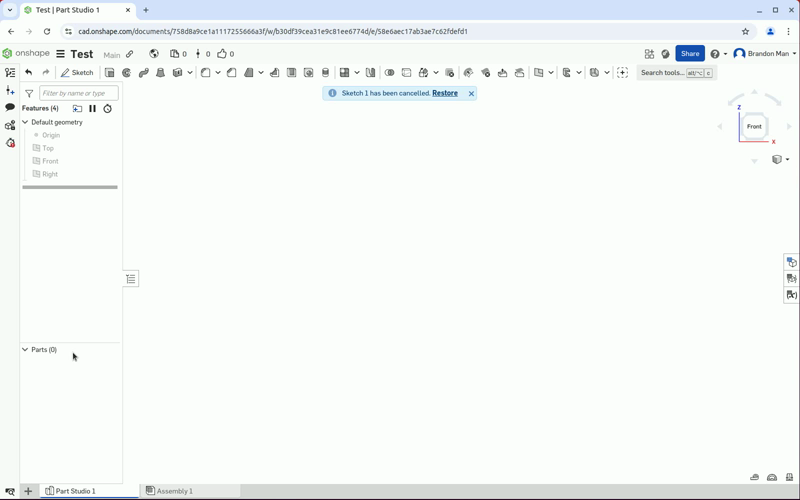
key(shift+s)
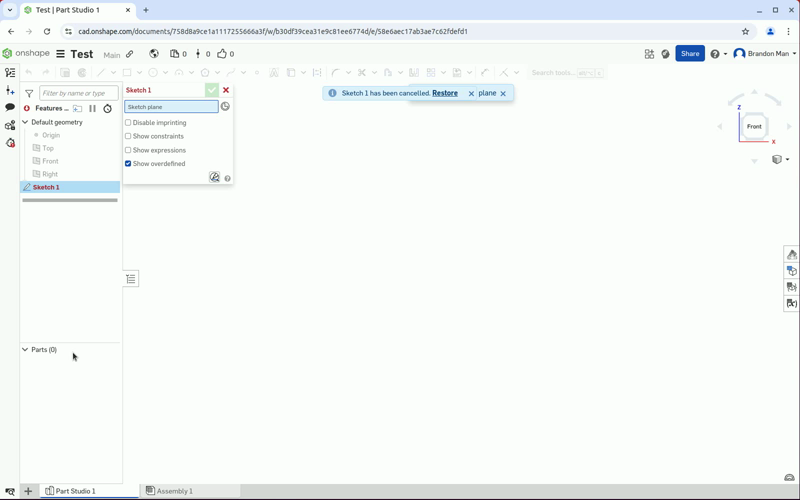
mouse_move(73, 163)
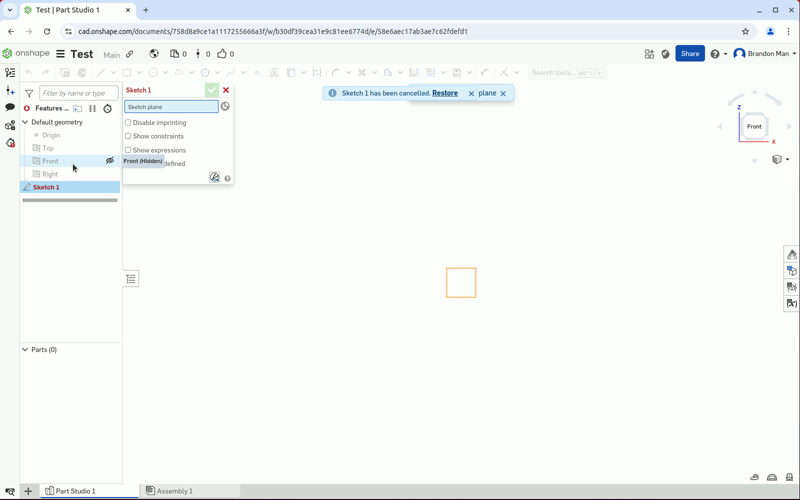
click(73, 163)
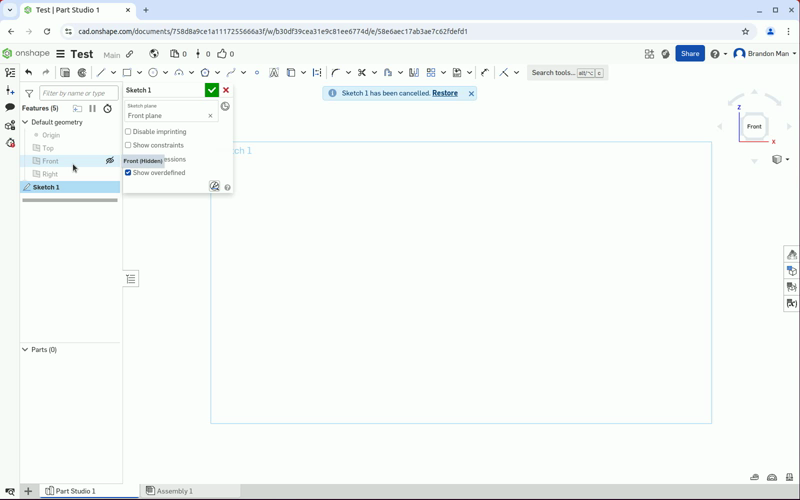
mouse_move(73, 352)
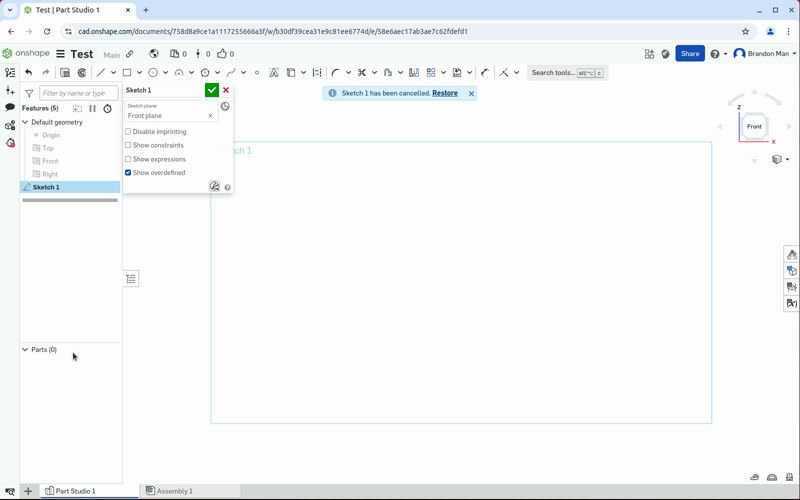
key(y)
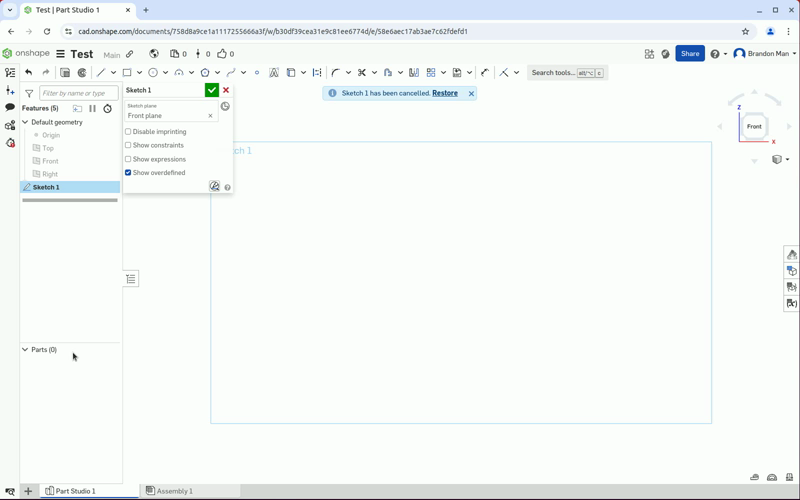
key(c)
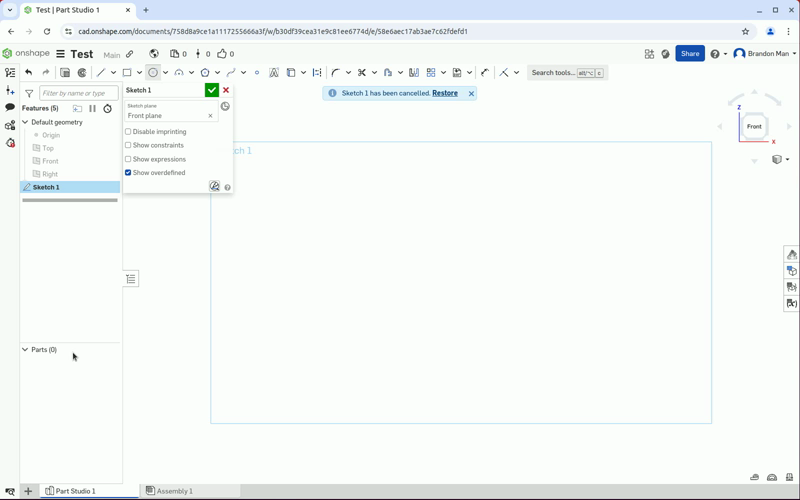
key_down(shift)
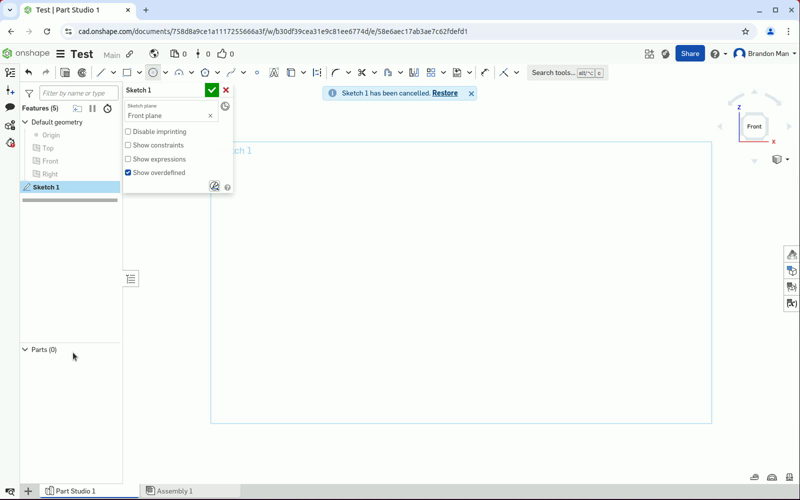
mouse_move(461, 282)
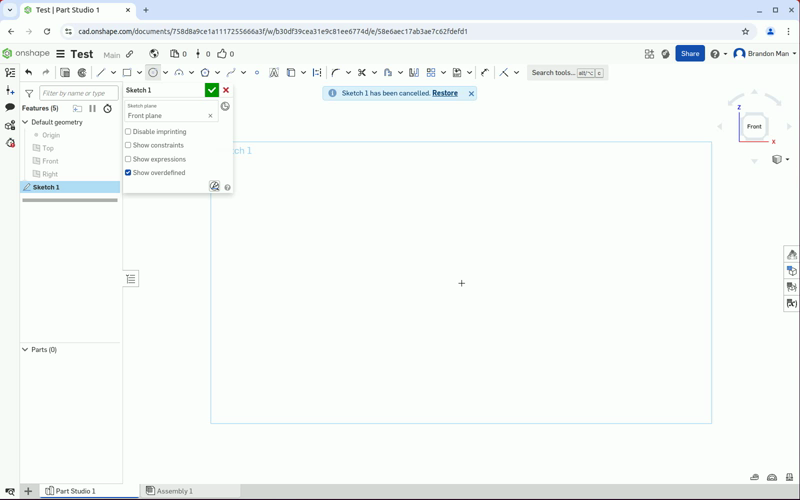
click(461, 282)
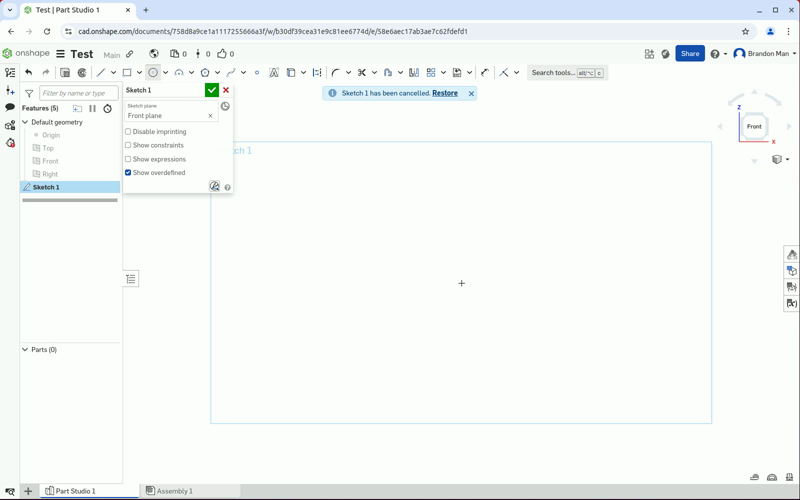
key_up(shift)
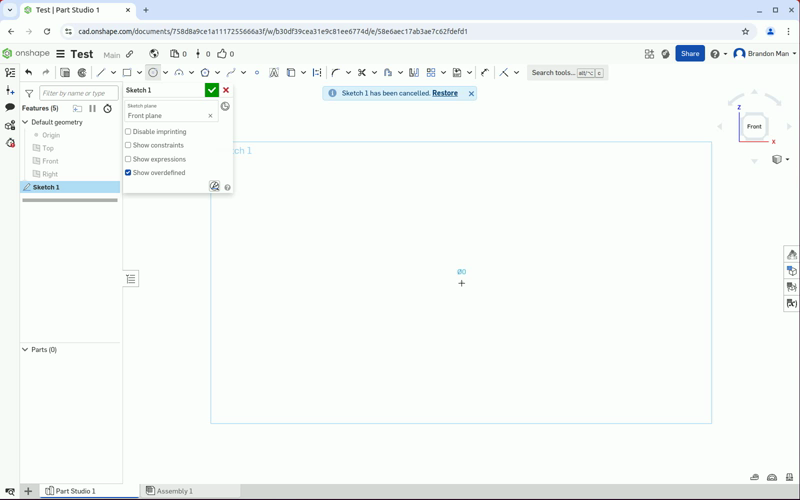
mouse_move(497, 282)
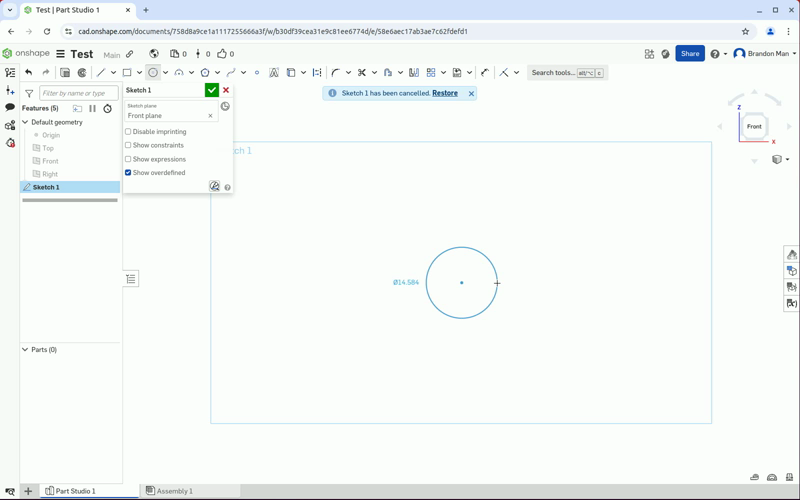
click(497, 282)
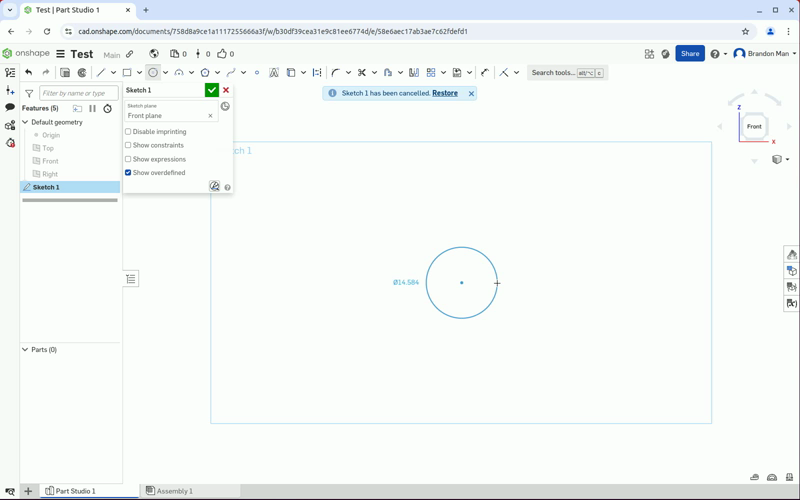
key(esc)
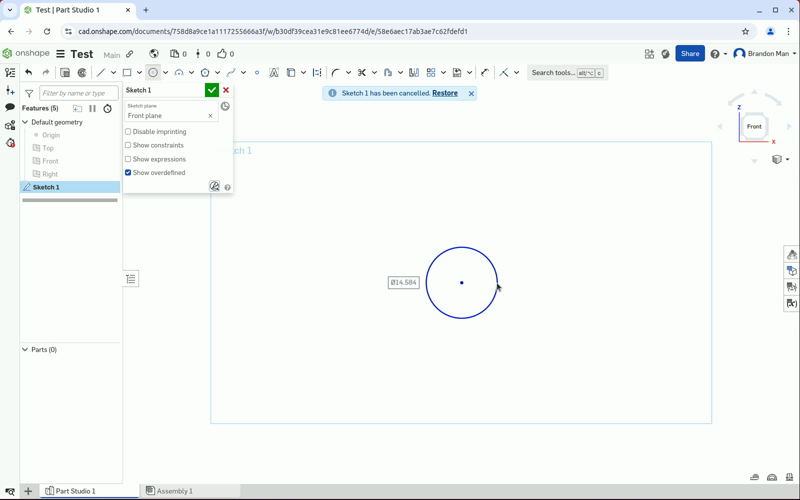
key(c)
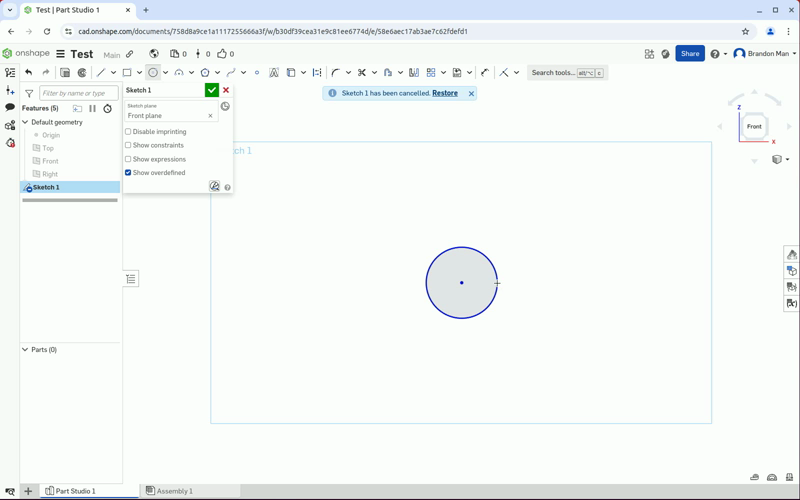
key_down(shift)
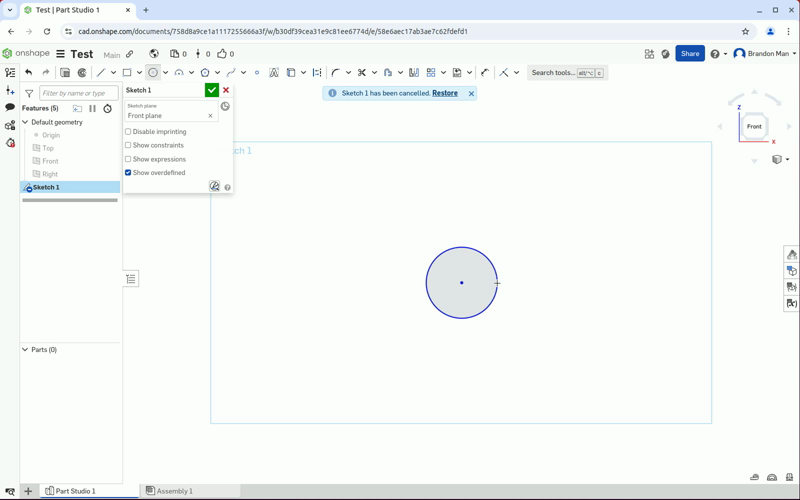
mouse_move(455, 267)
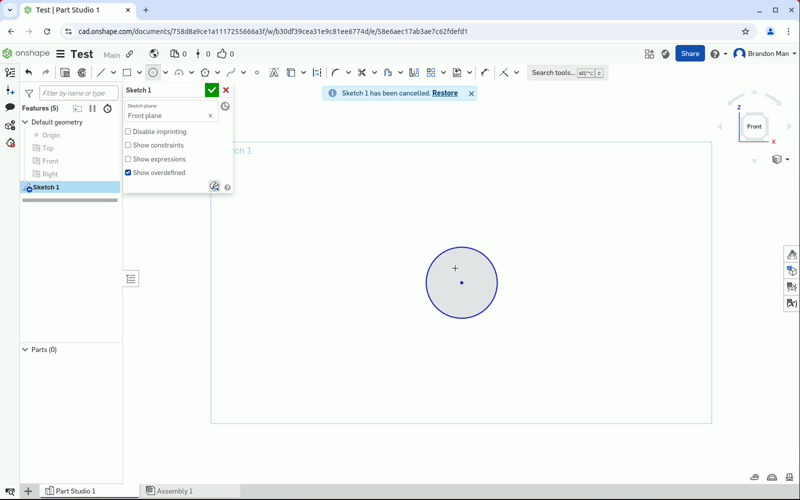
click(455, 267)
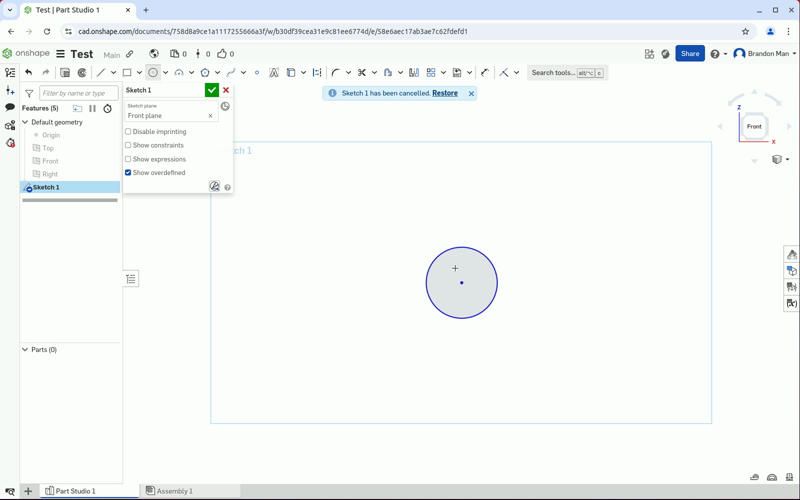
key_up(shift)
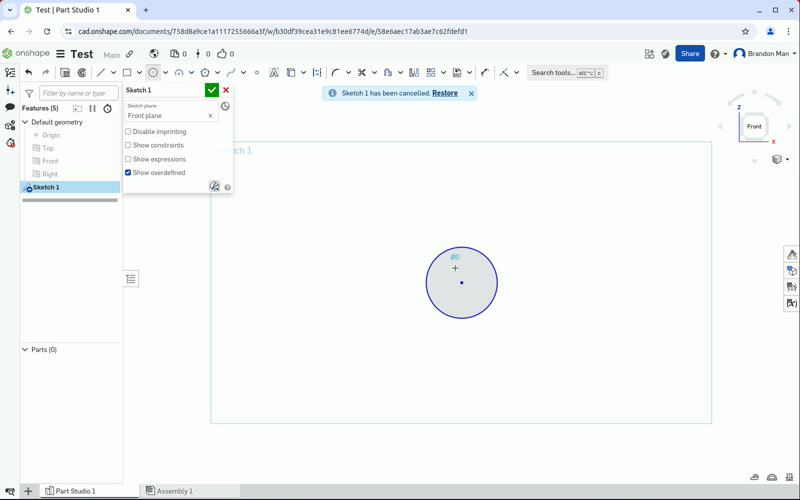
mouse_move(456, 267)
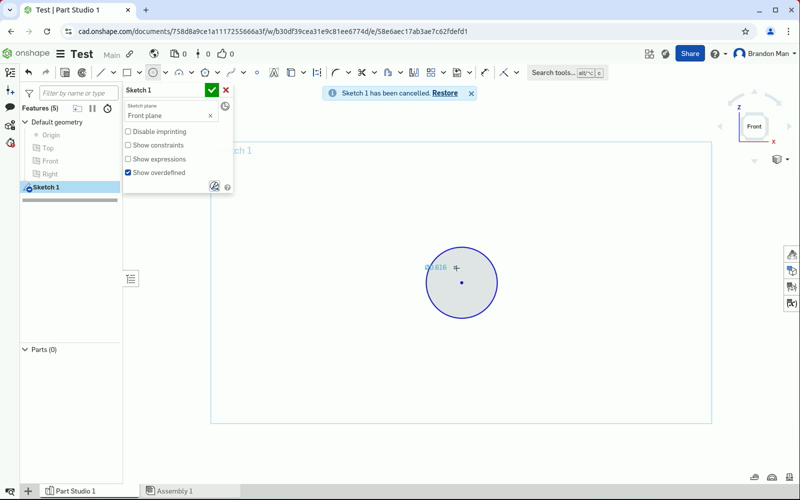
scroll(6)
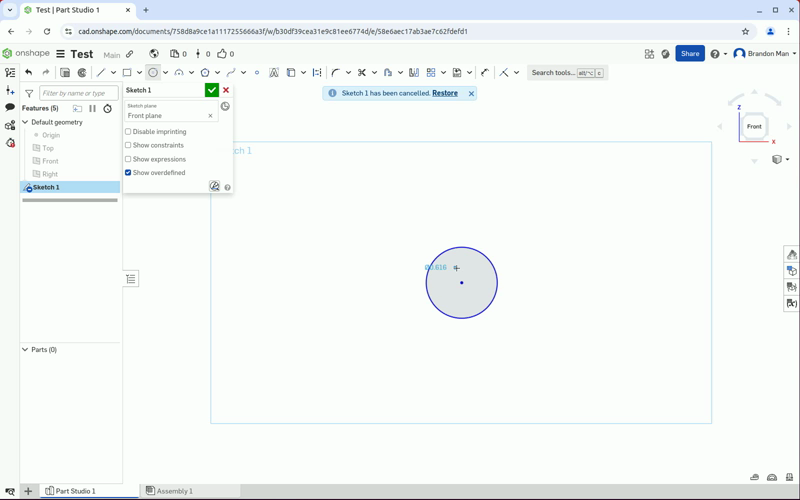
scroll(6)
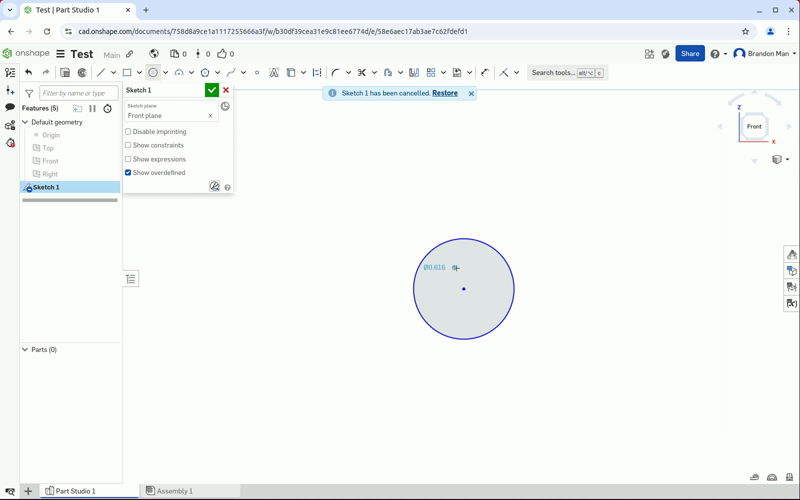
scroll(6)
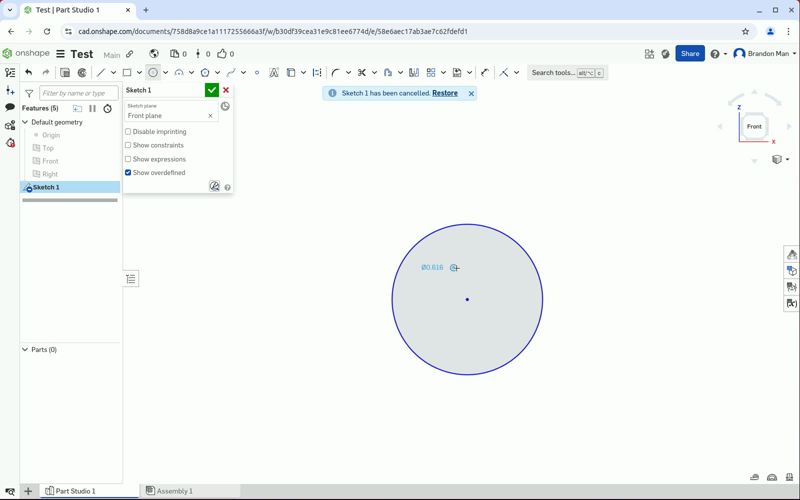
scroll(6)
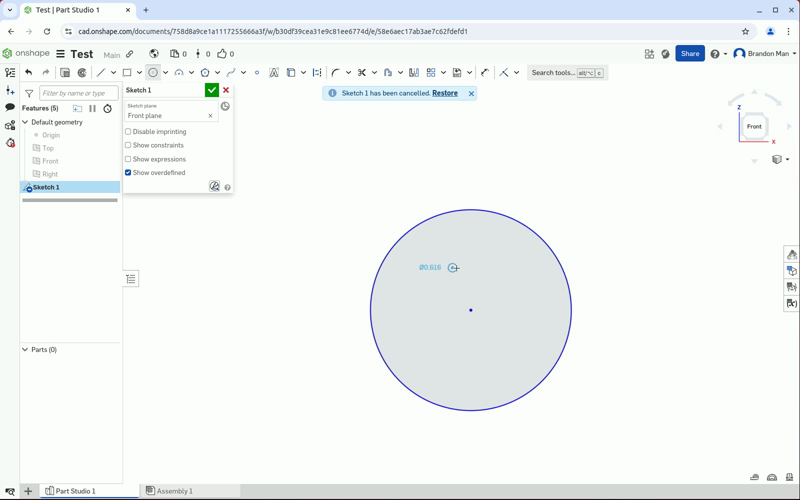
scroll(6)
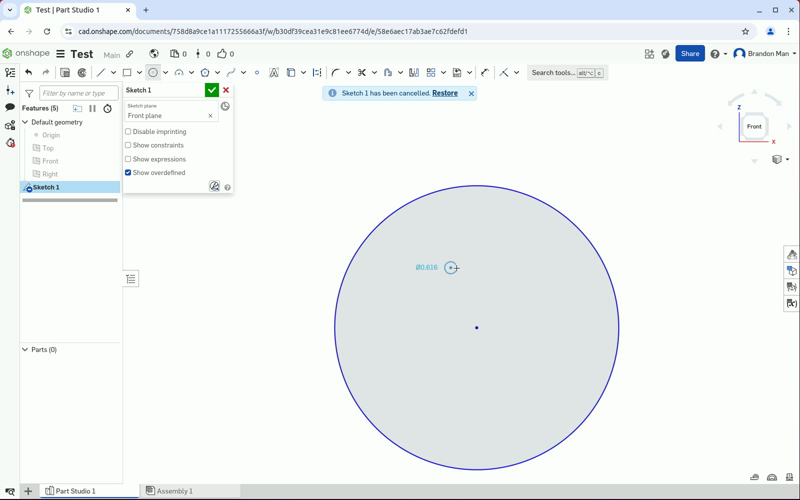
scroll(6)
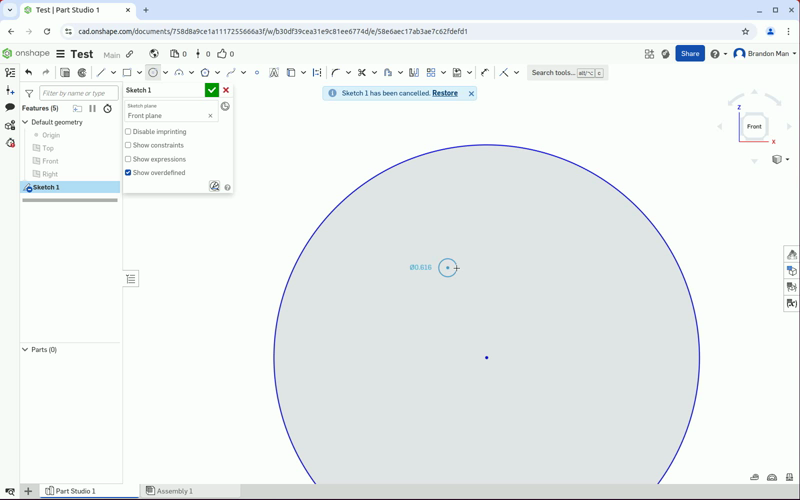
scroll(6)
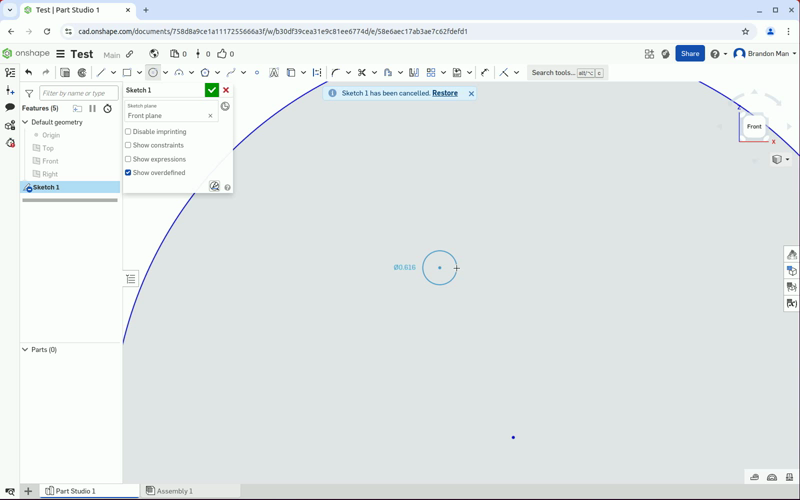
click(456, 267)
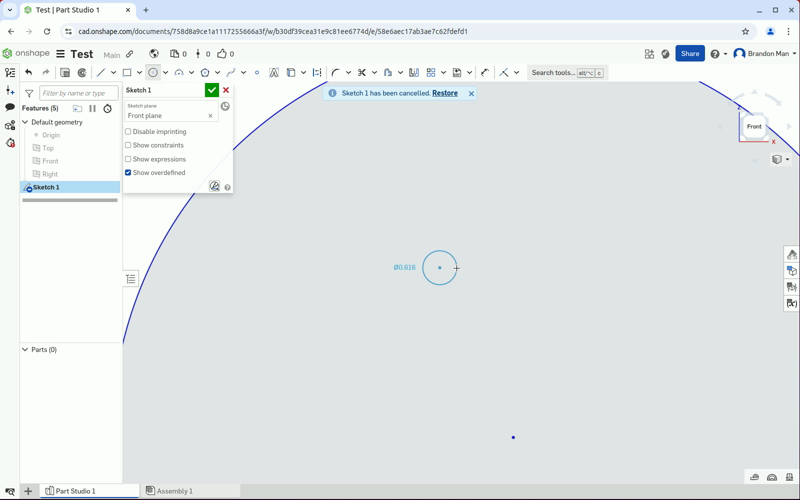
scroll(-6)
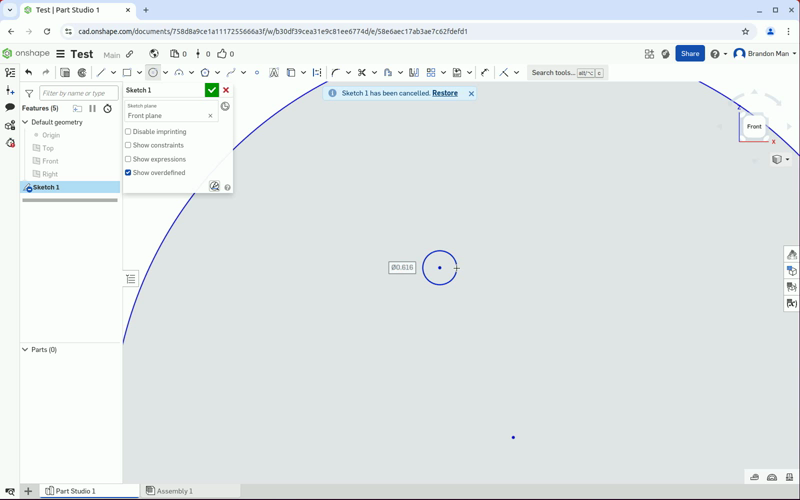
scroll(-6)
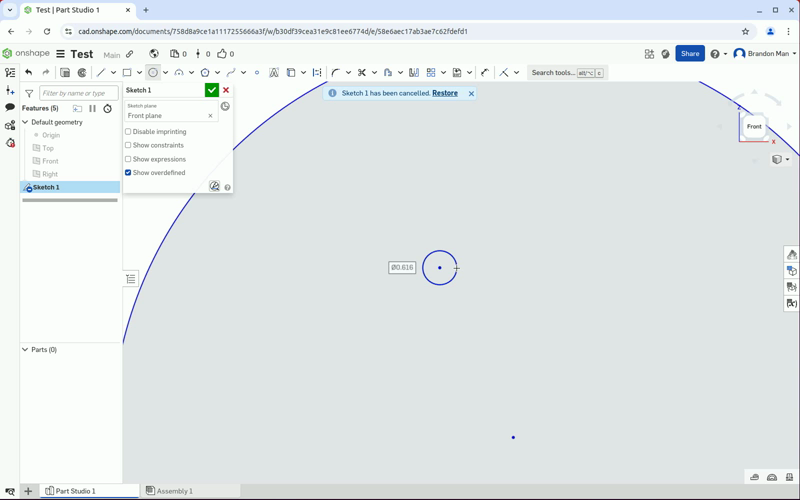
scroll(-6)
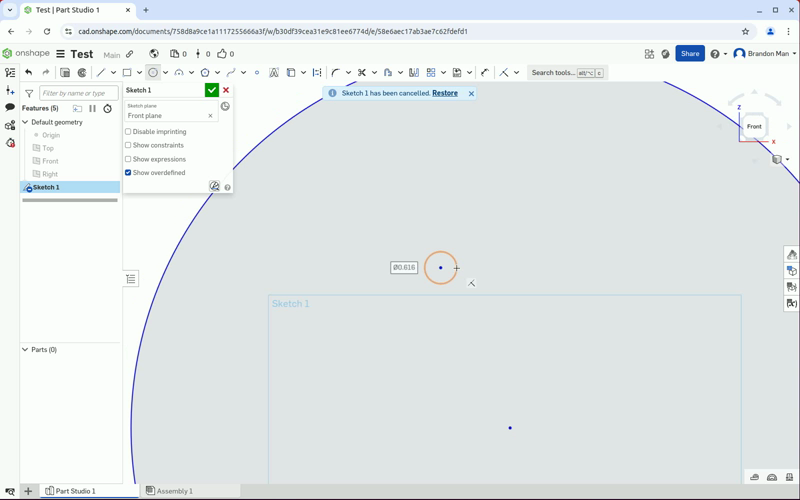
scroll(-6)
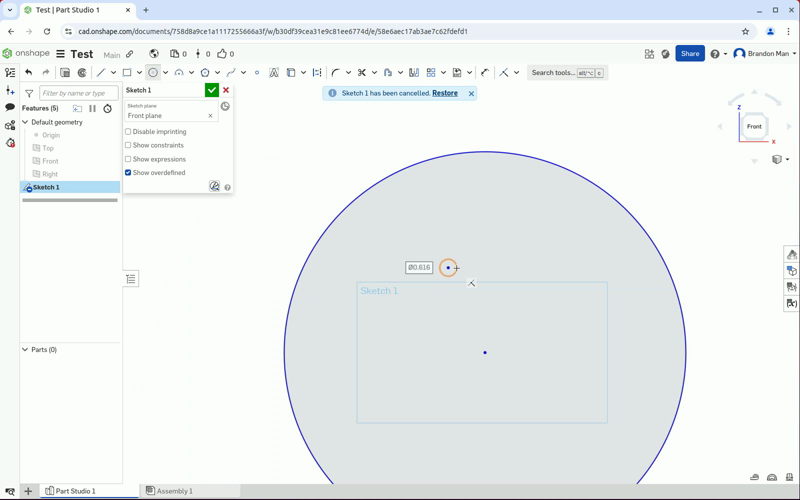
scroll(-6)
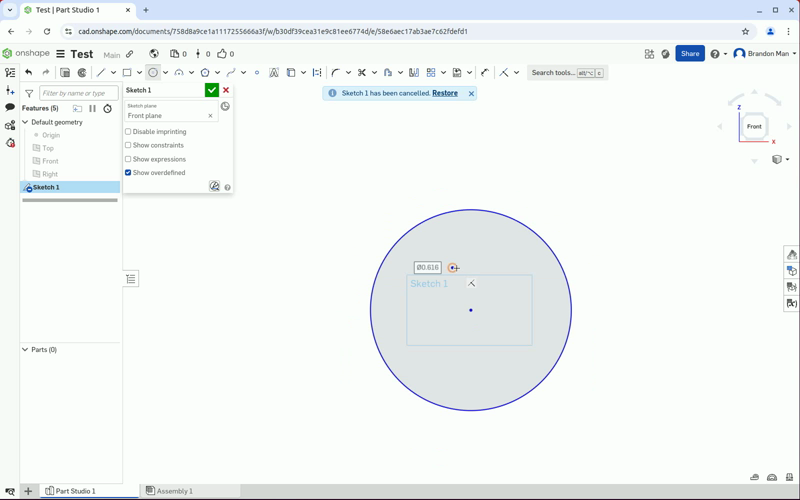
scroll(-6)
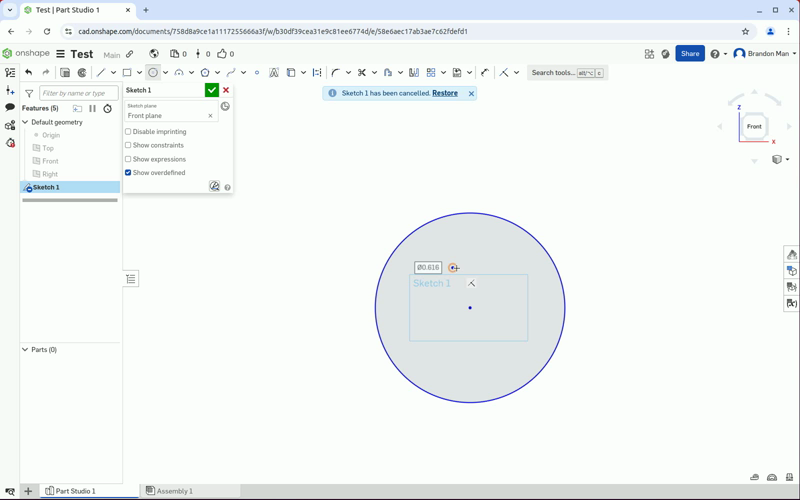
scroll(-6)
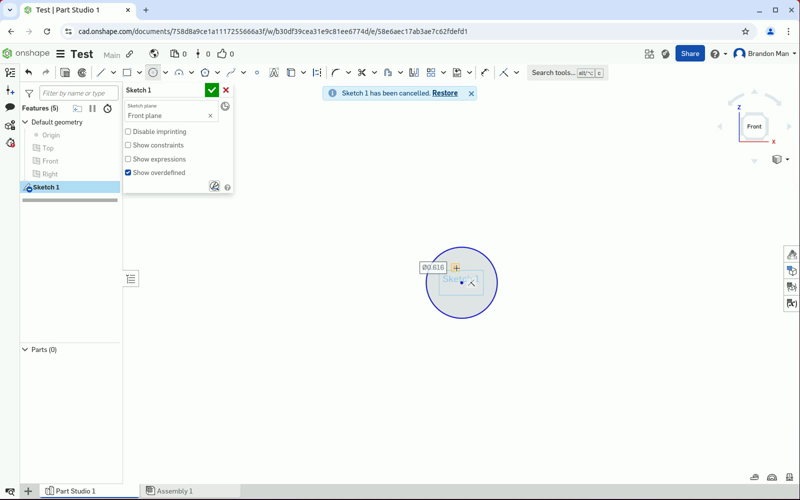
key(esc)
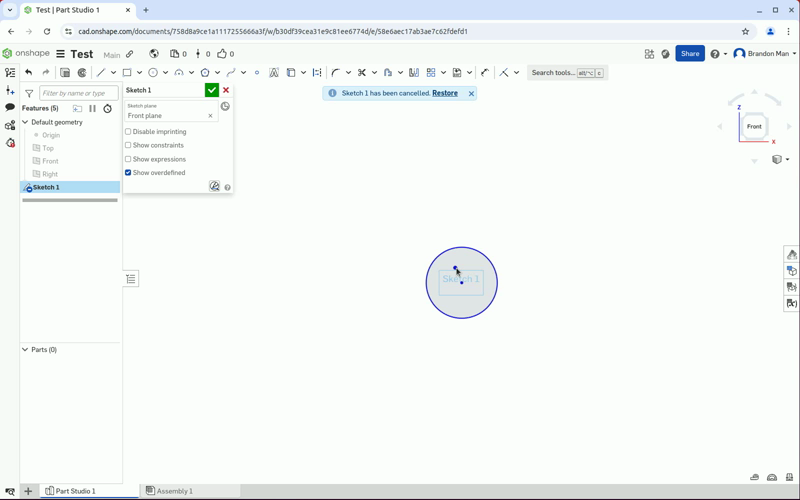
mouse_move(482, 267)
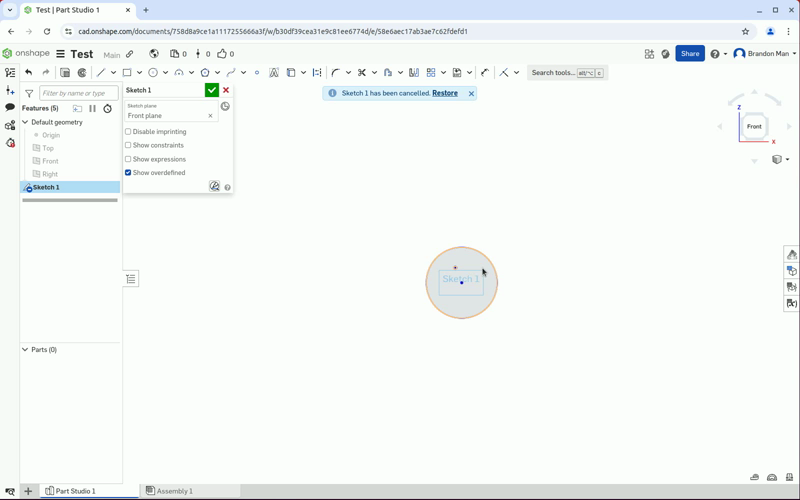
click(482, 267)
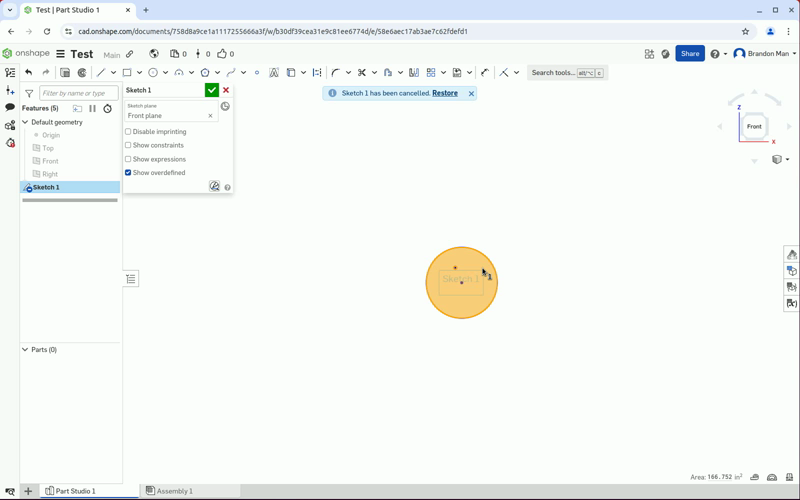
mouse_move(73, 352)
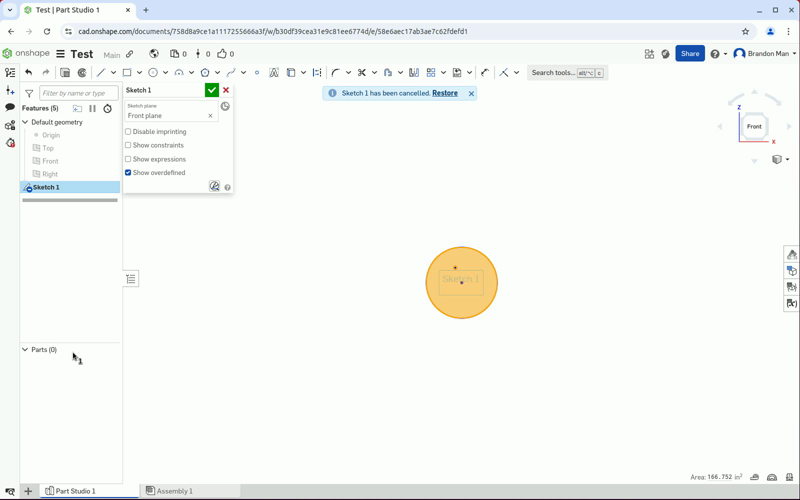
key(shift+y)
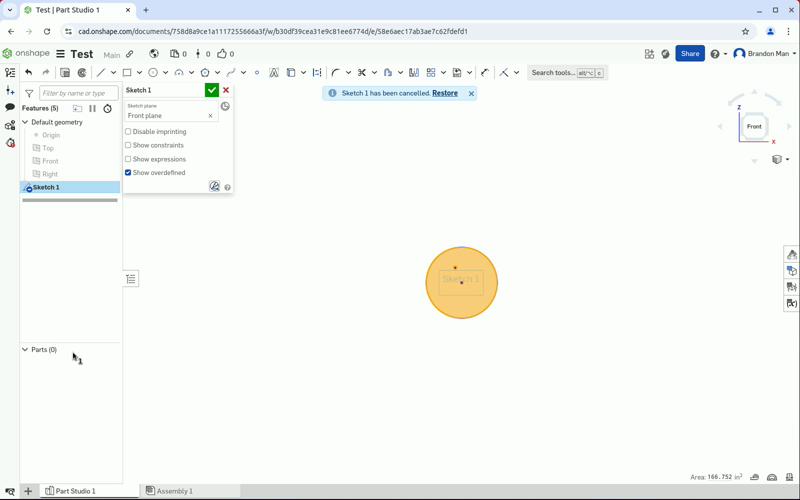
key(shift+e)
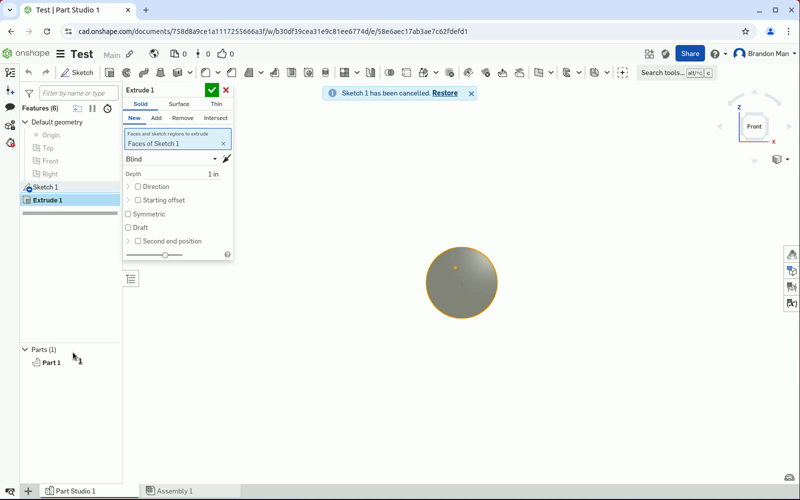
mouse_move(143, 106)
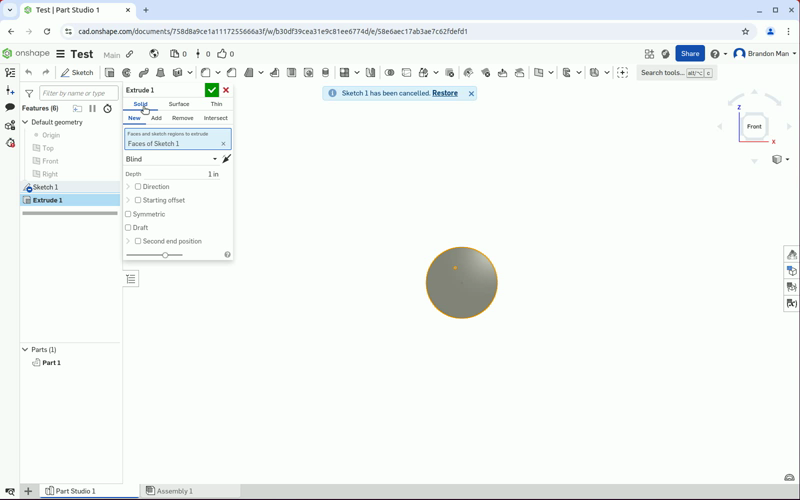
click(143, 106)
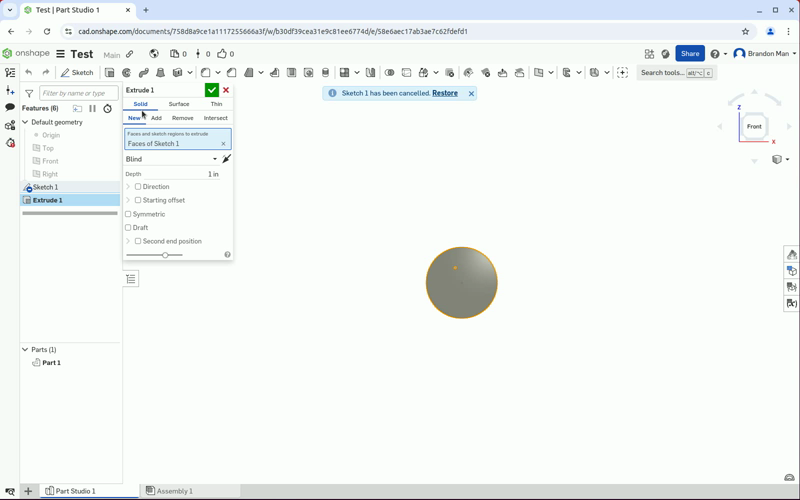
mouse_move(137, 120)
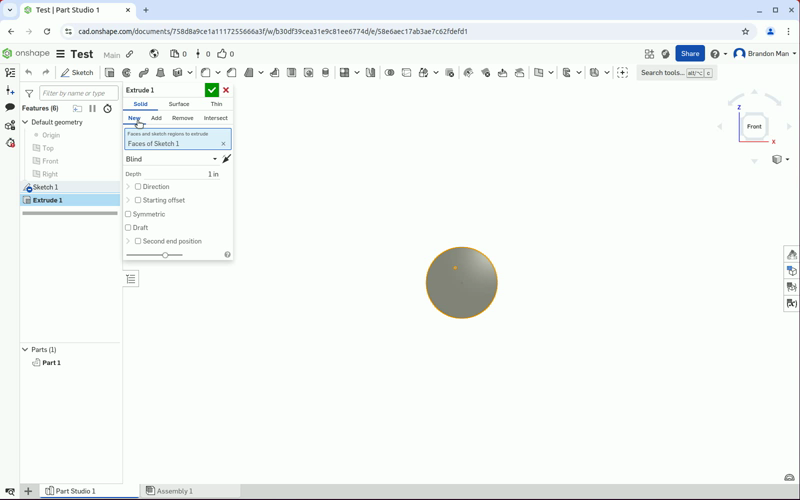
click(137, 120)
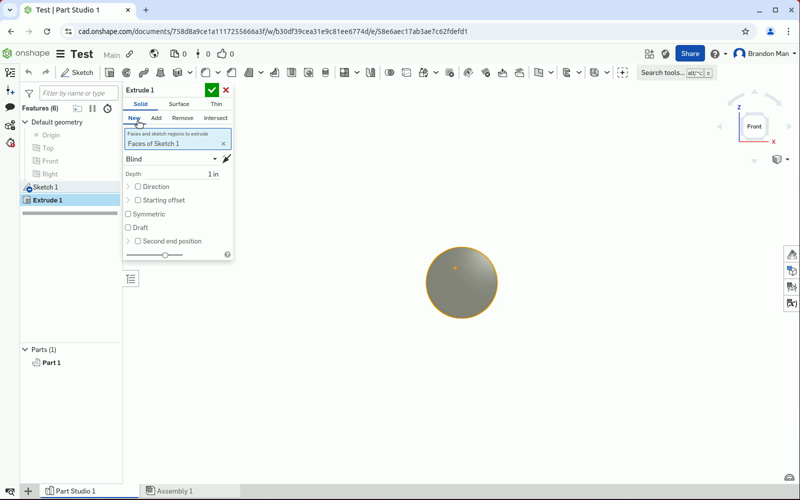
key(tab, 4)
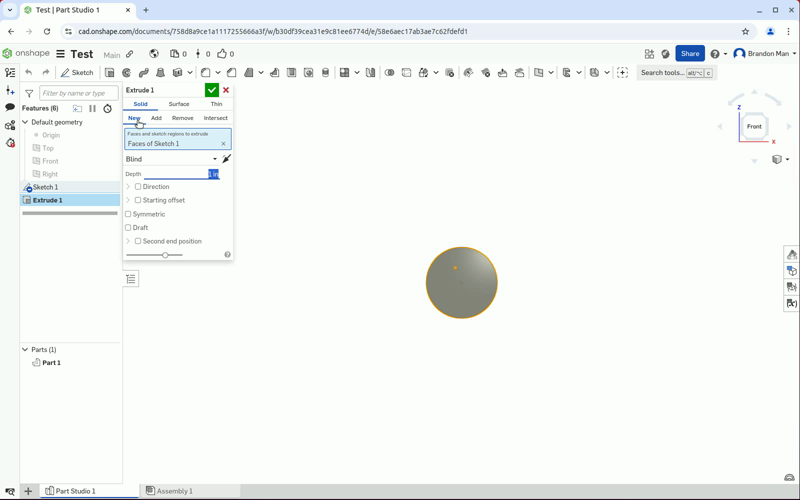
text(23.108)
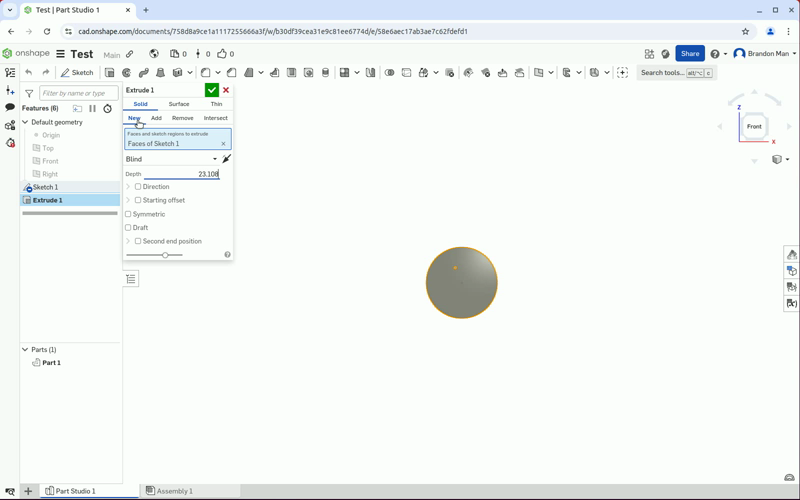
key(enter)
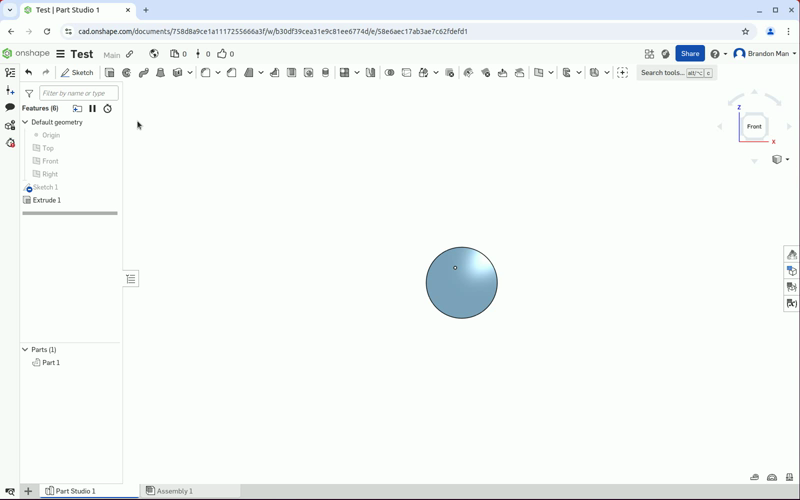
key(shift+h)
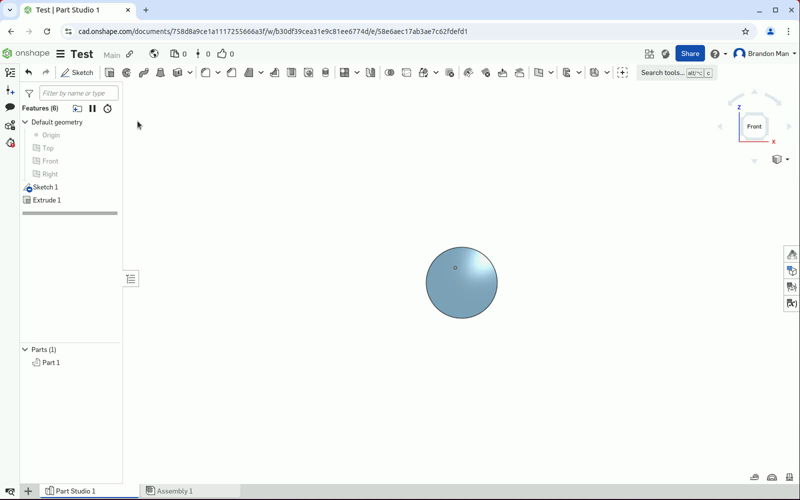
key(shift+h)
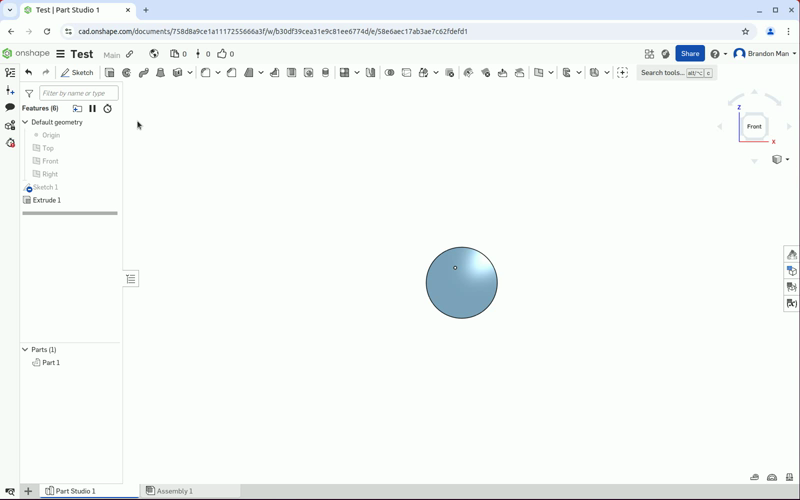
mouse_move(73, 189)
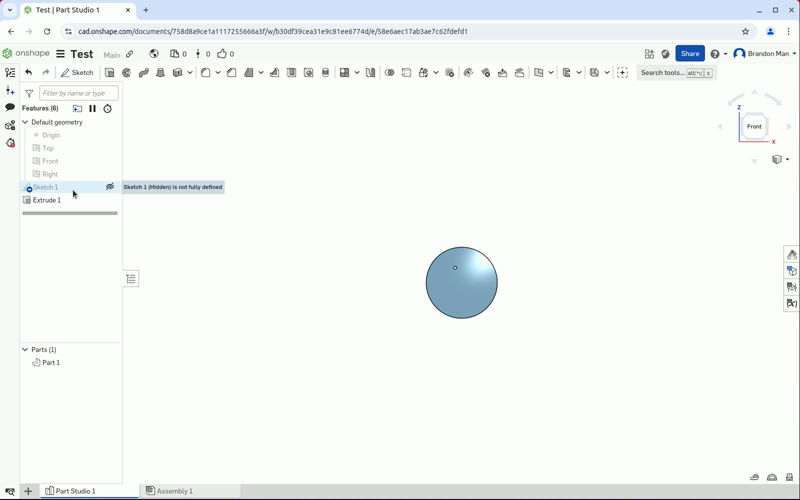
click(73, 189)
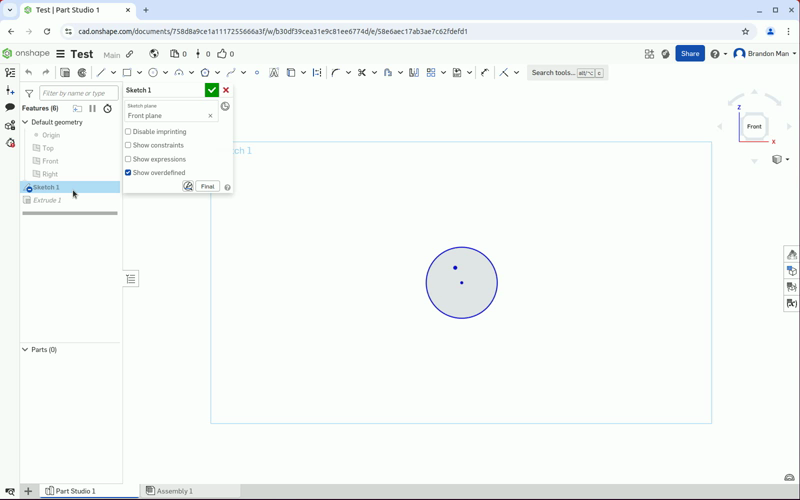
mouse_move(229, 92)
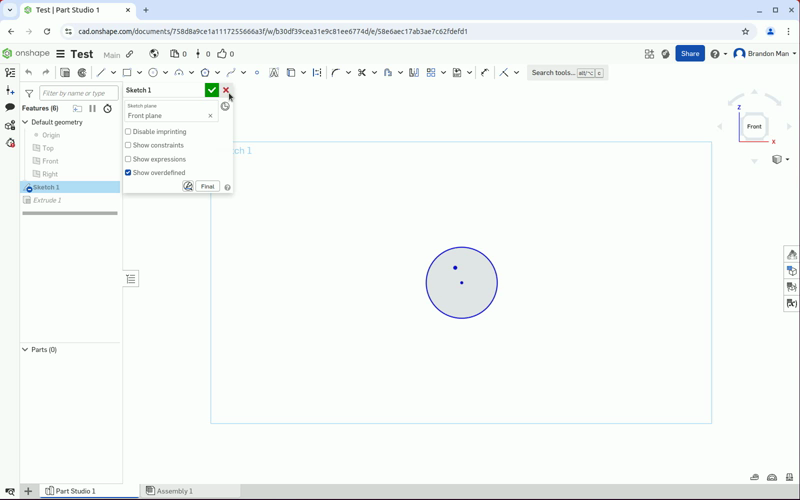
click(229, 92)
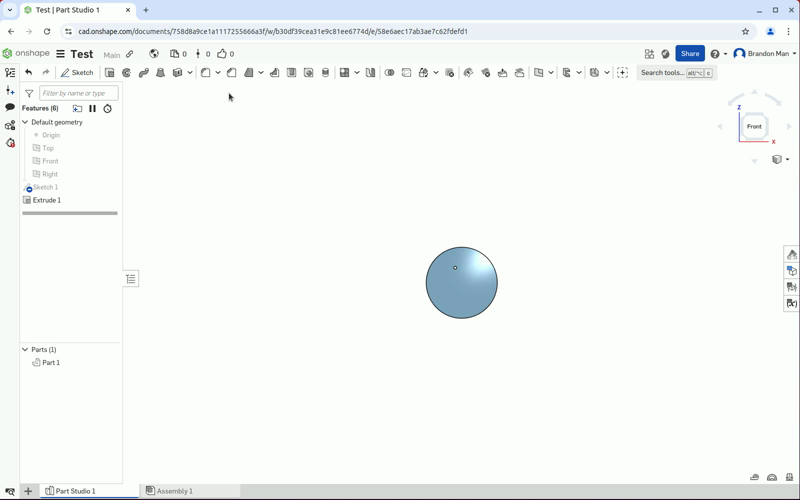
mouse_move(541, 75)
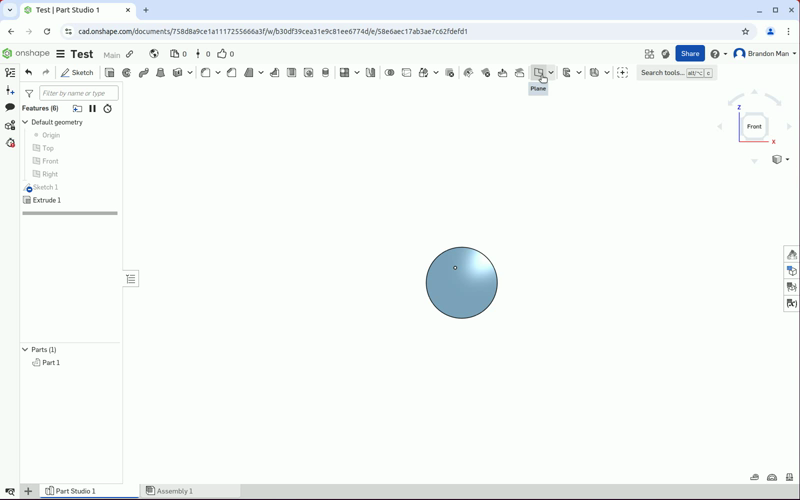
click(541, 75)
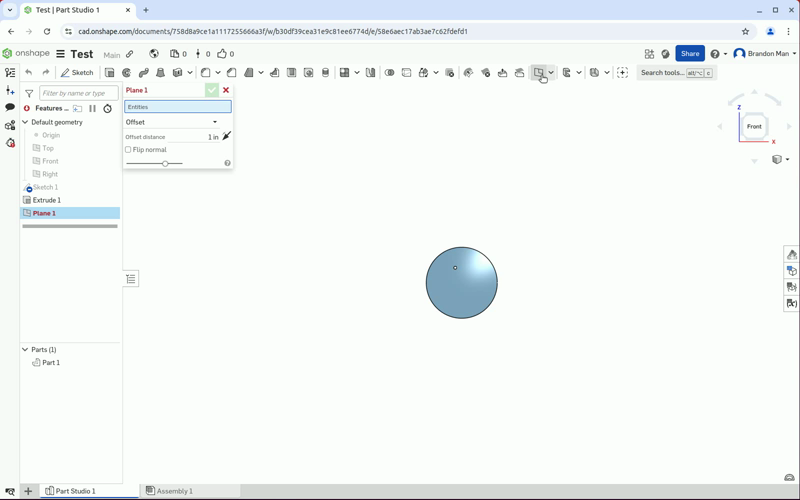
mouse_move(73, 163)
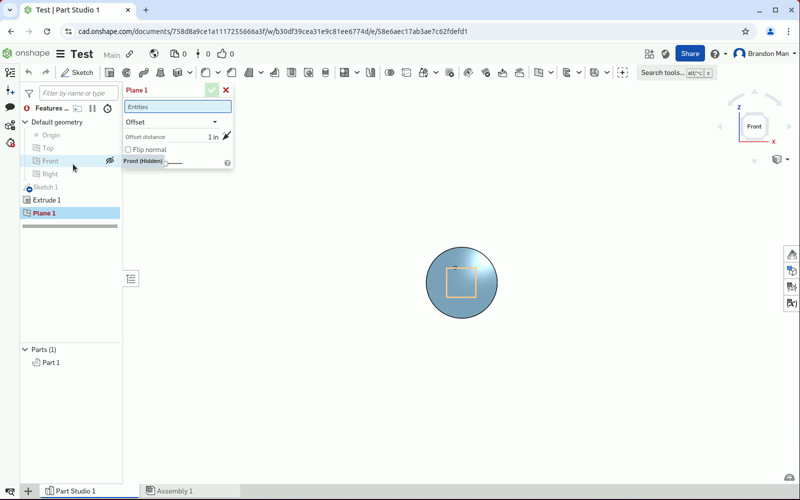
click(73, 163)
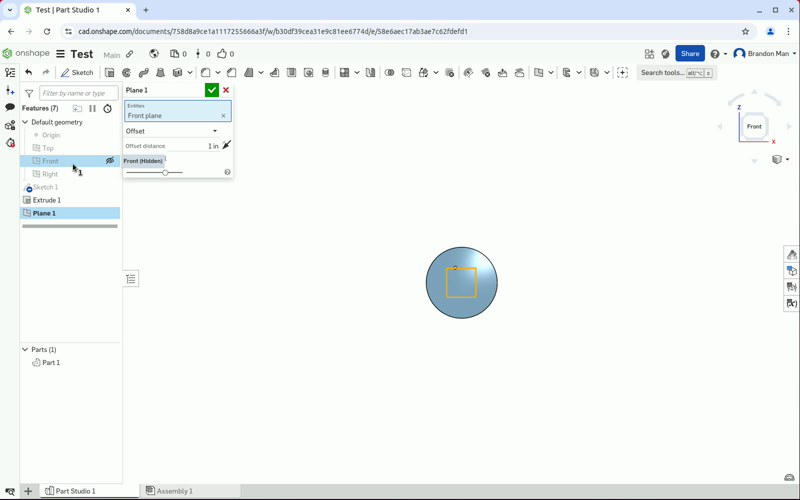
key(tab, 2)
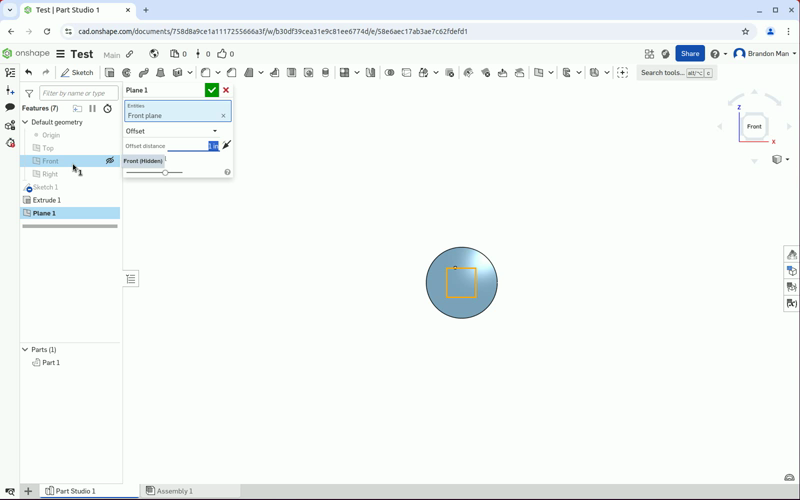
text(23.108)
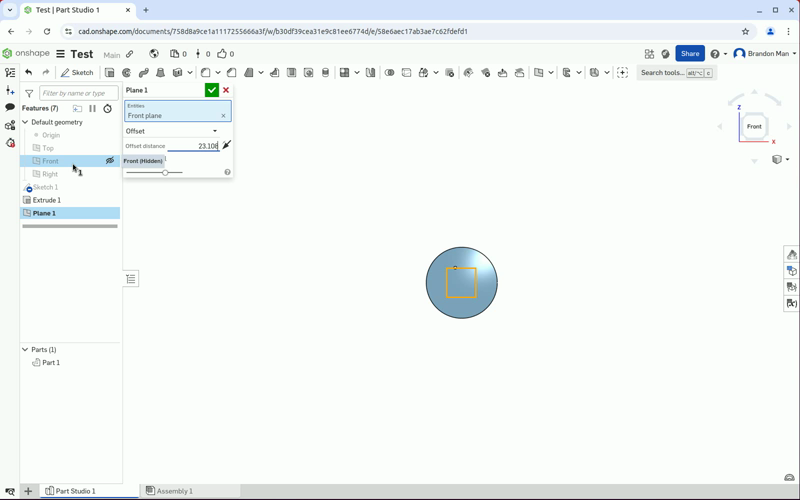
key(enter, 2)
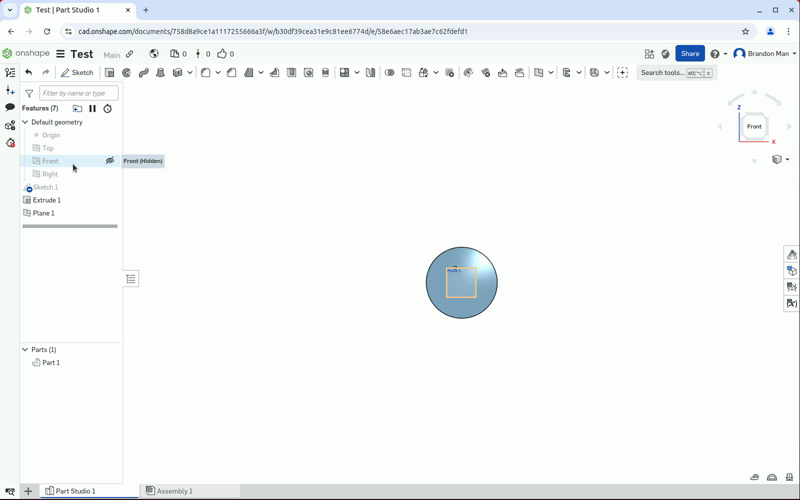
key(shift+s)
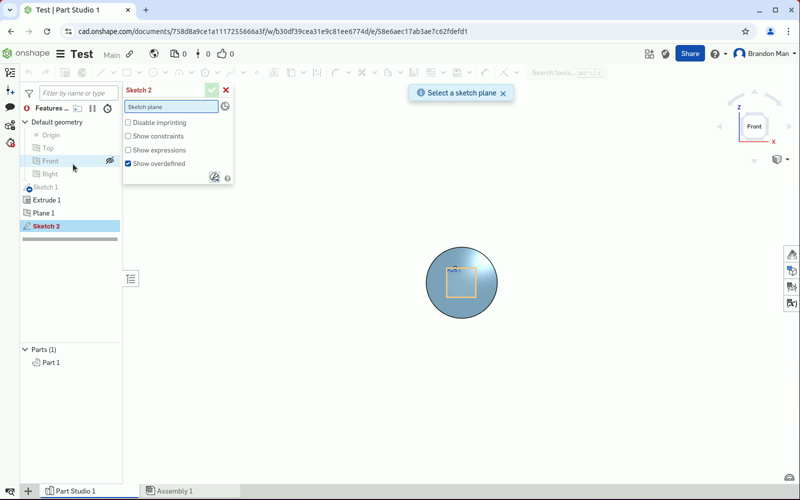
mouse_move(73, 215)
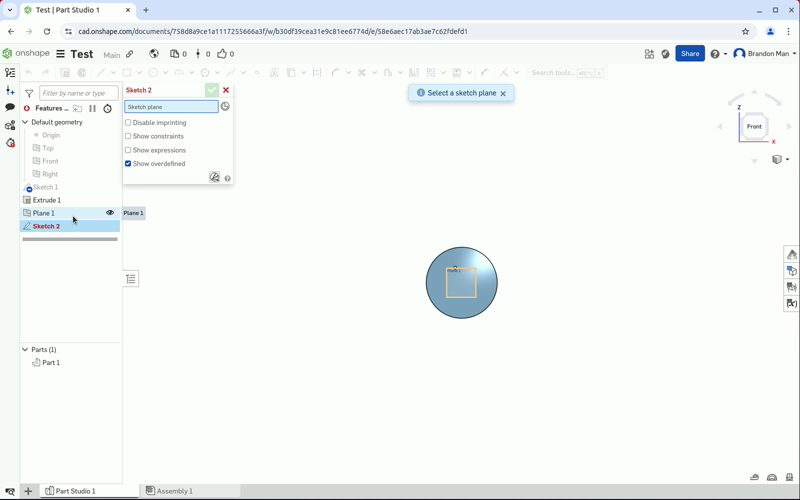
click(73, 215)
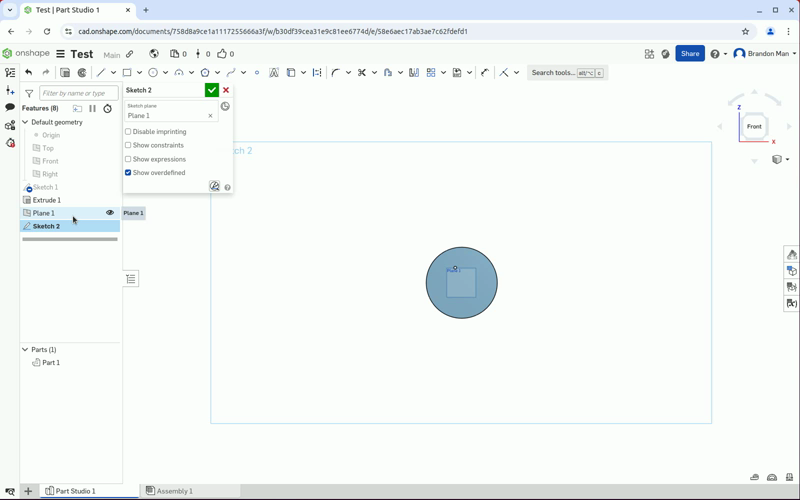
mouse_move(73, 352)
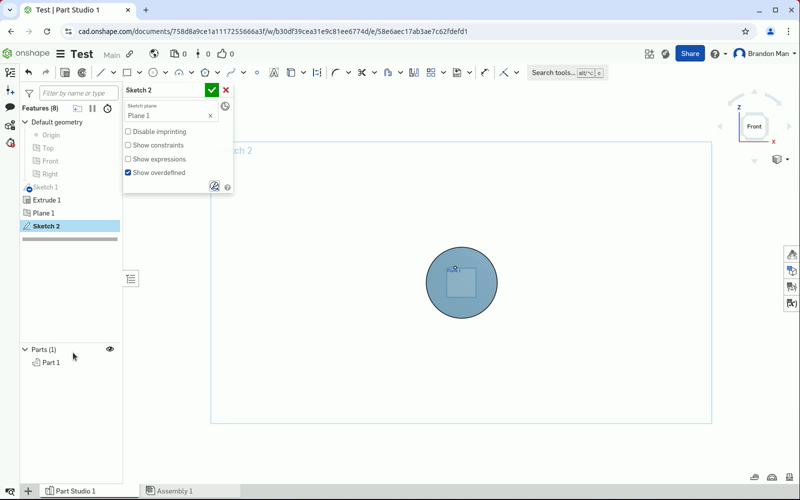
key(y)
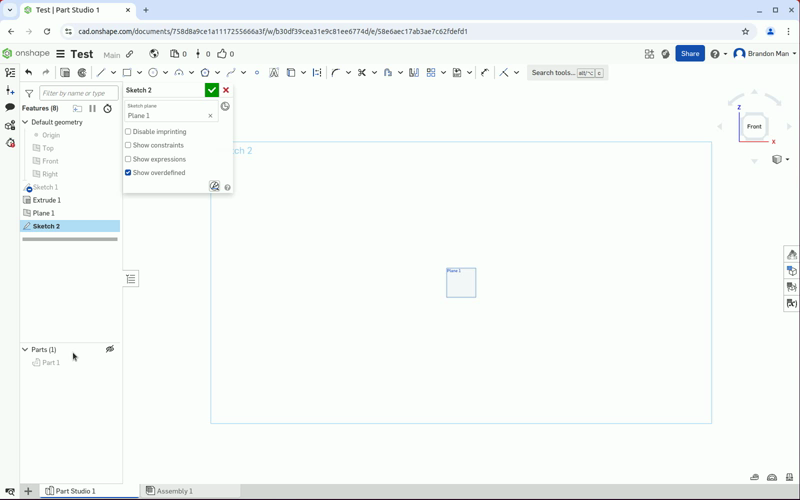
key(c)
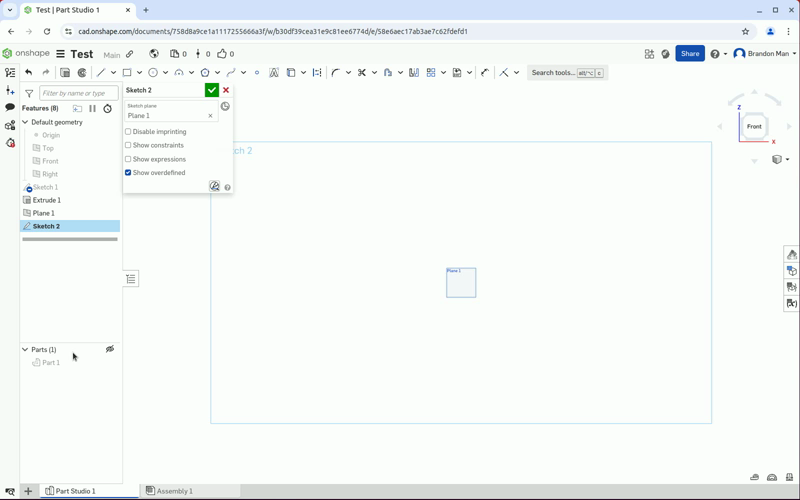
key_down(shift)
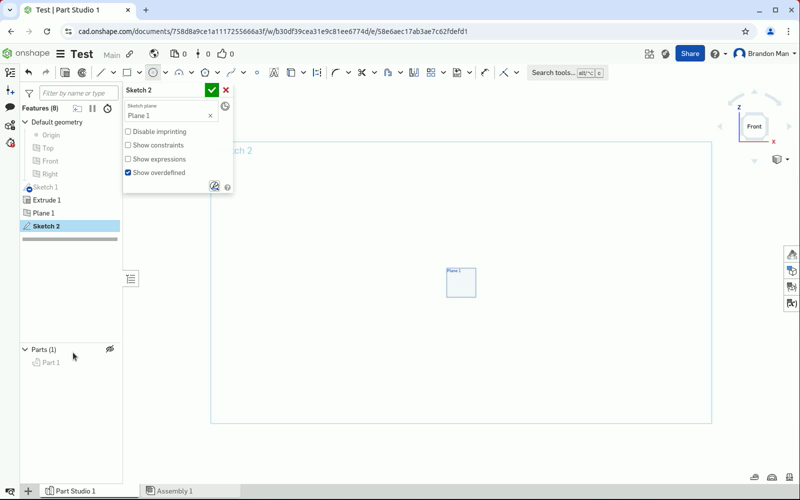
mouse_move(454, 267)
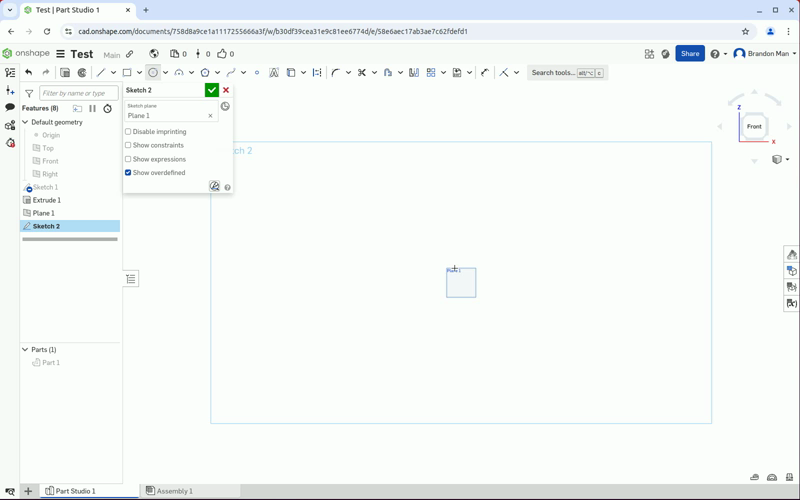
click(454, 267)
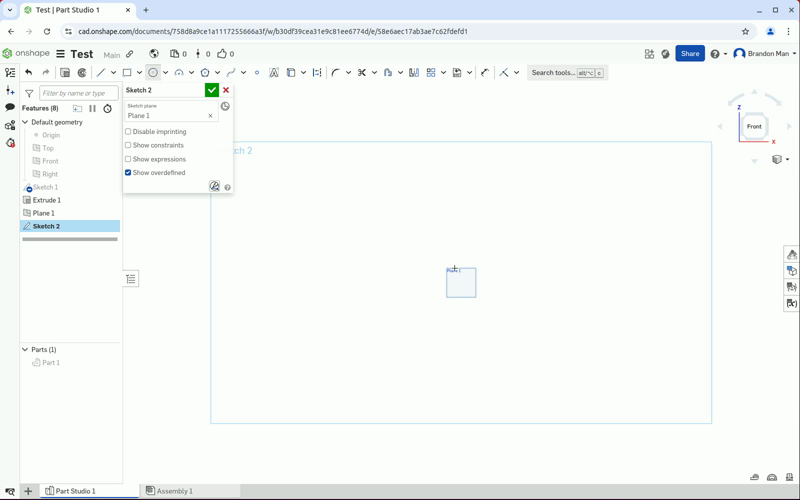
key_up(shift)
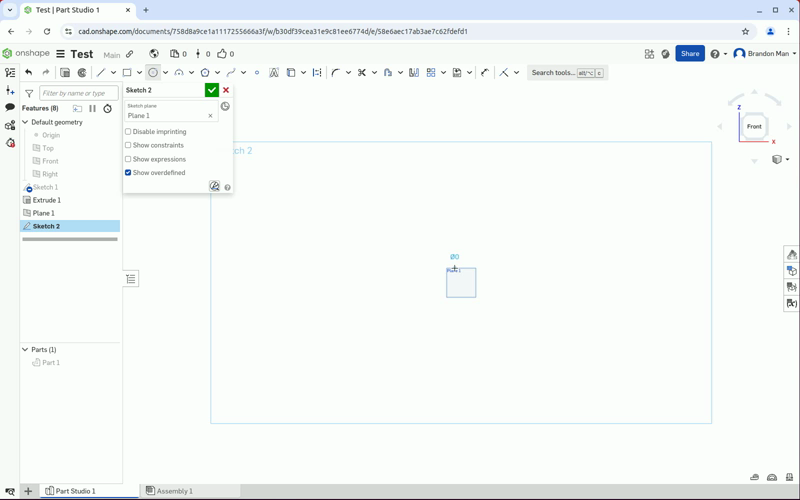
mouse_move(457, 267)
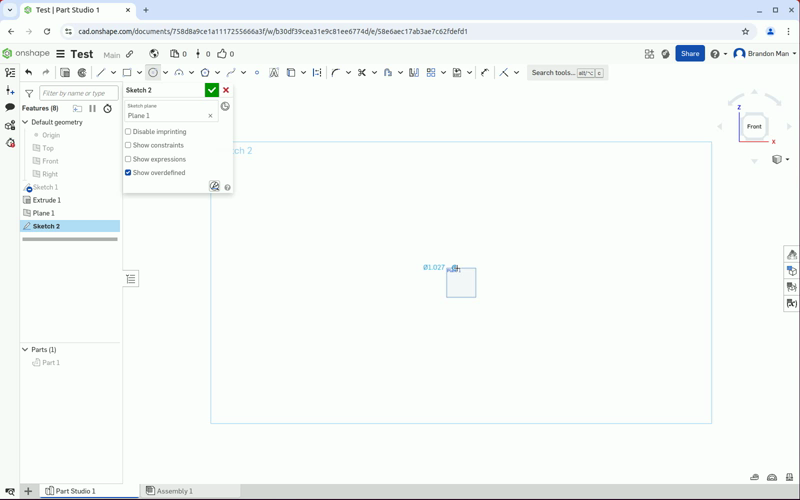
scroll(6)
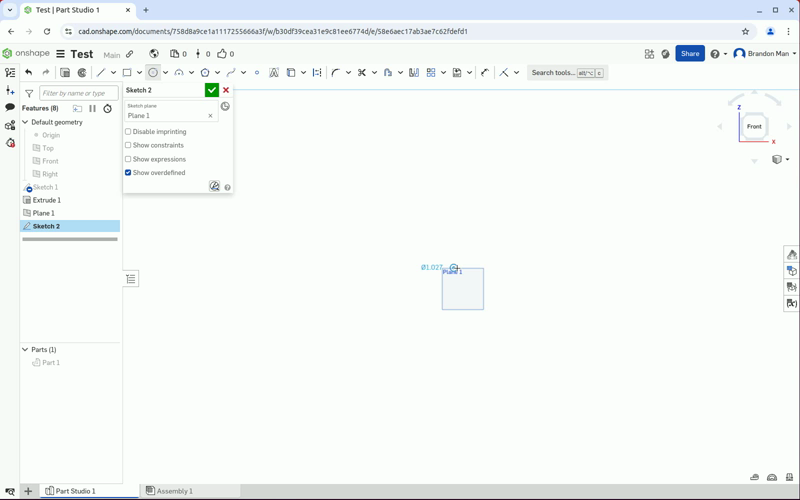
scroll(6)
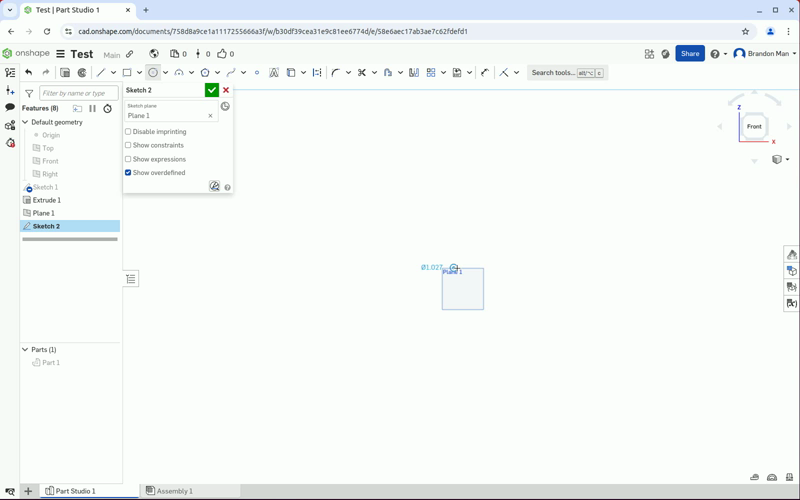
scroll(6)
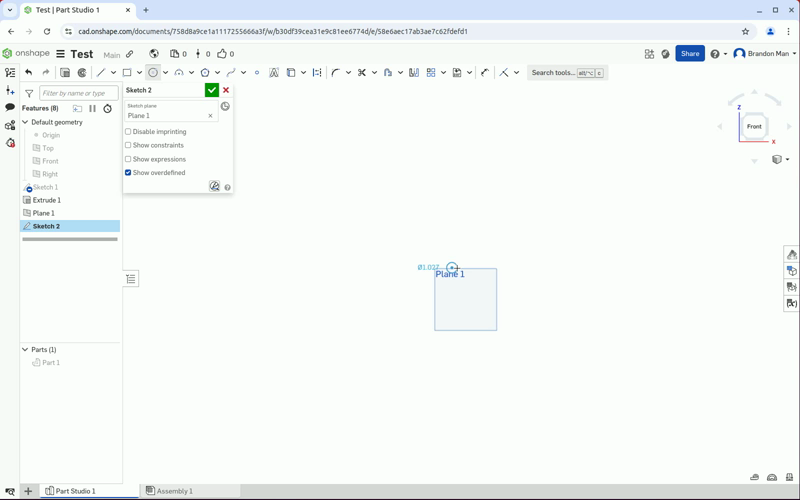
scroll(6)
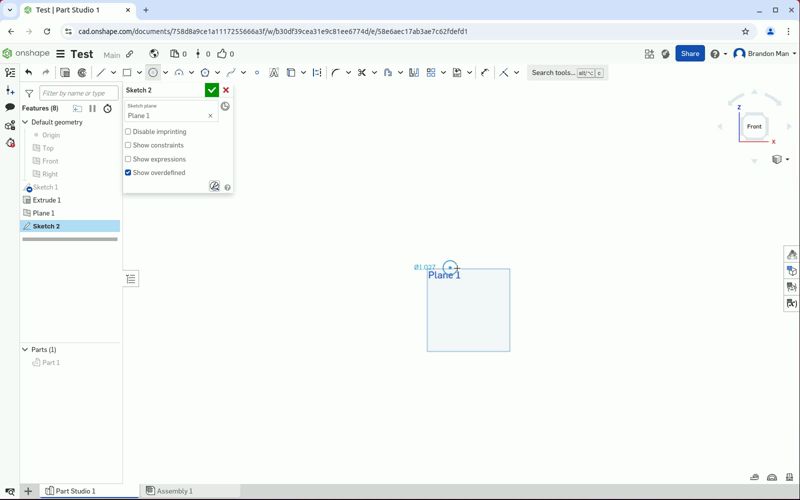
scroll(6)
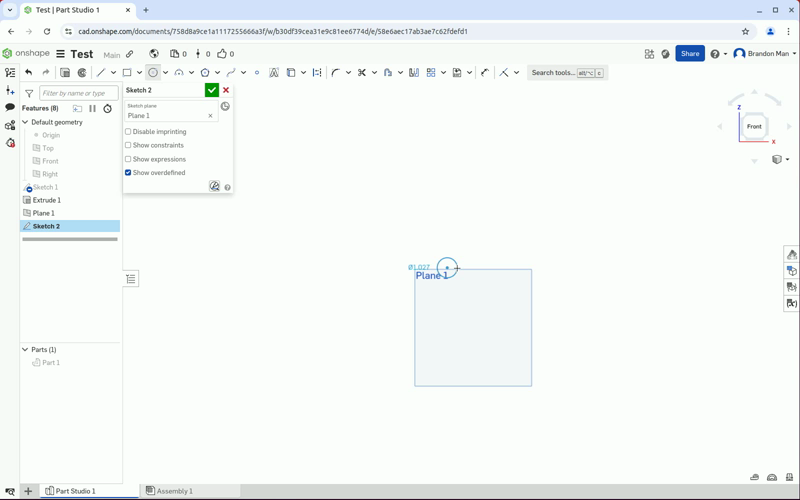
scroll(6)
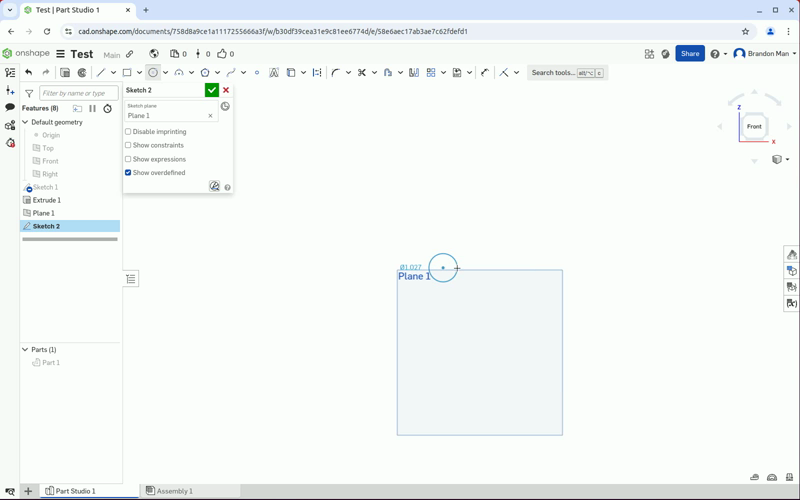
scroll(6)
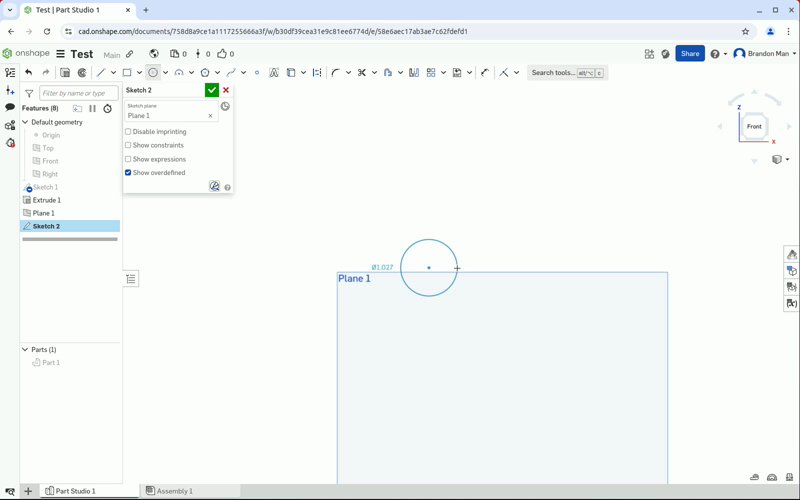
click(457, 267)
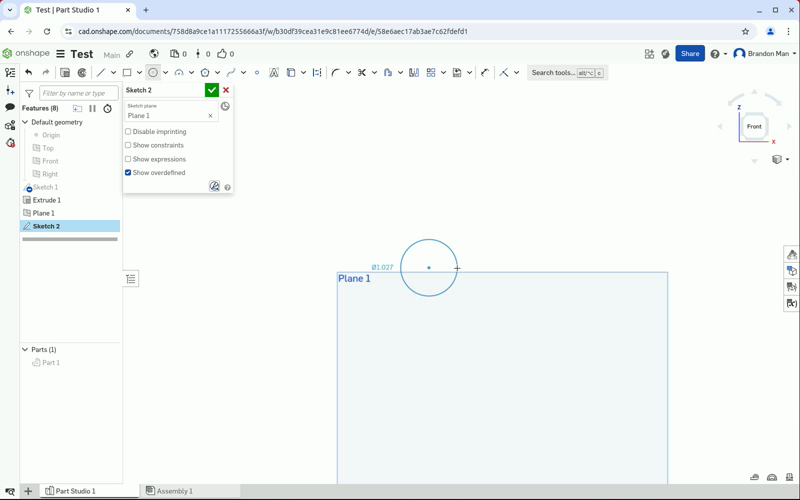
scroll(-6)
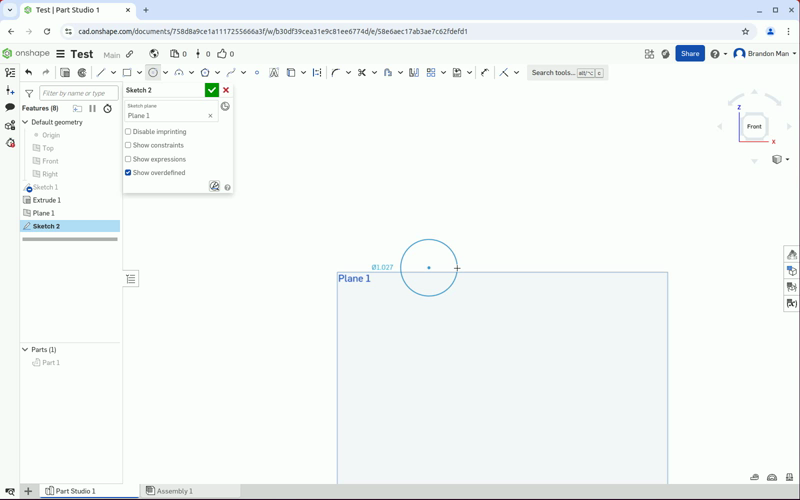
scroll(-6)
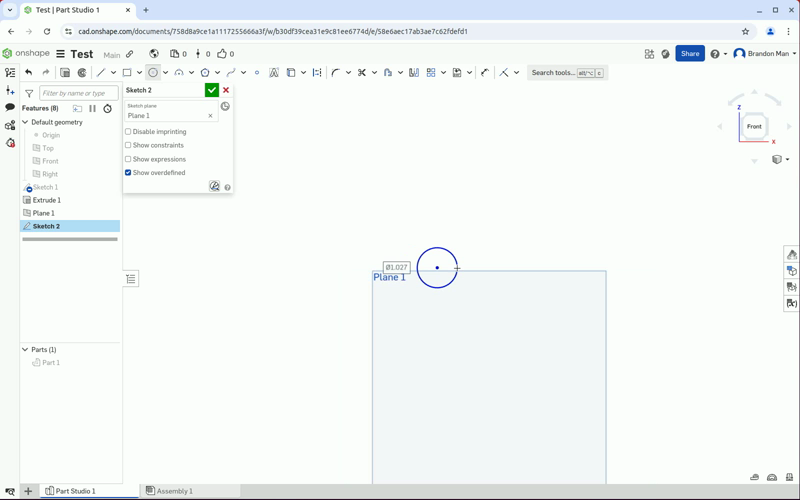
scroll(-6)
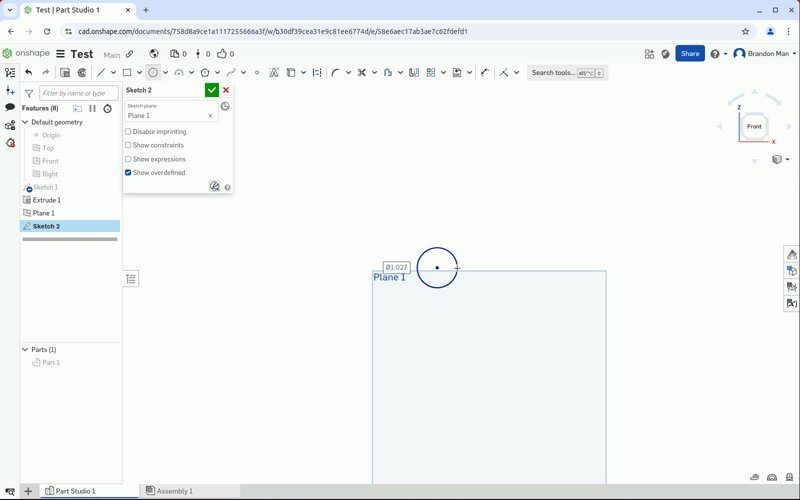
scroll(-6)
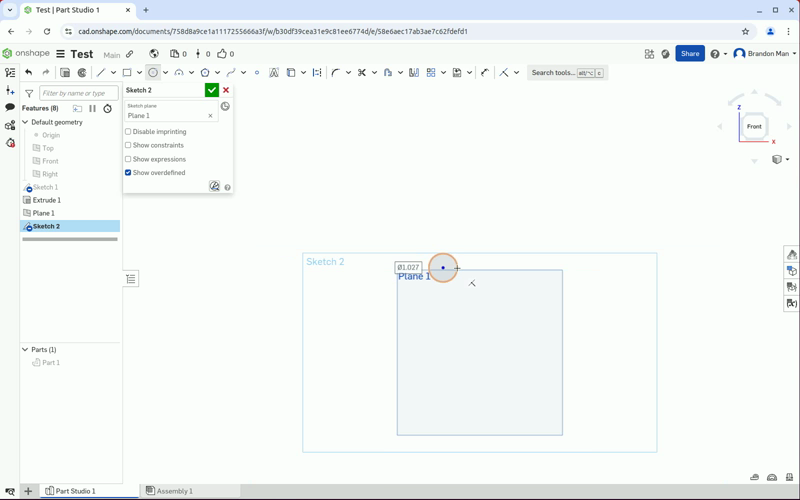
scroll(-6)
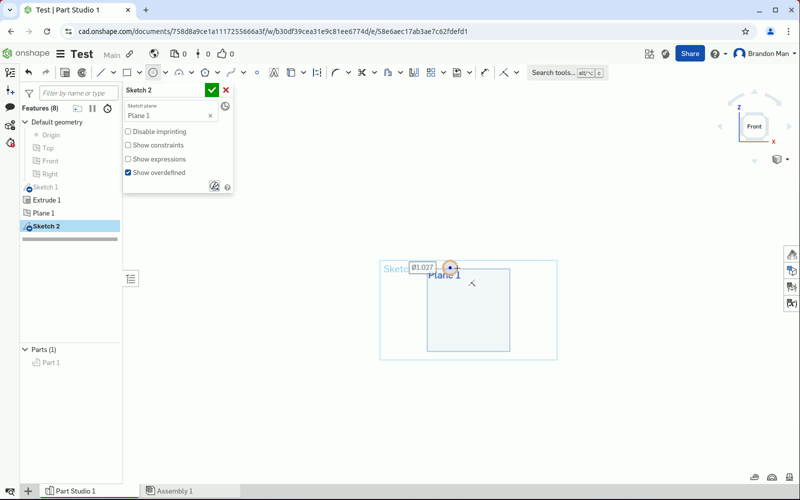
scroll(-6)
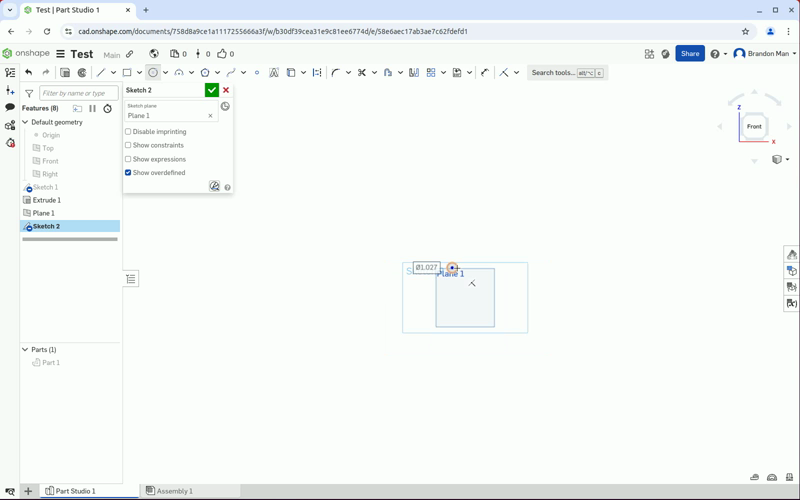
scroll(-6)
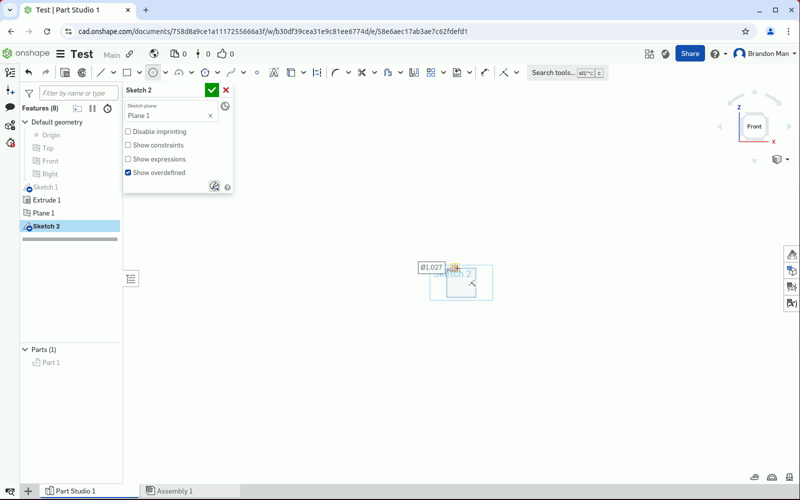
key(esc)
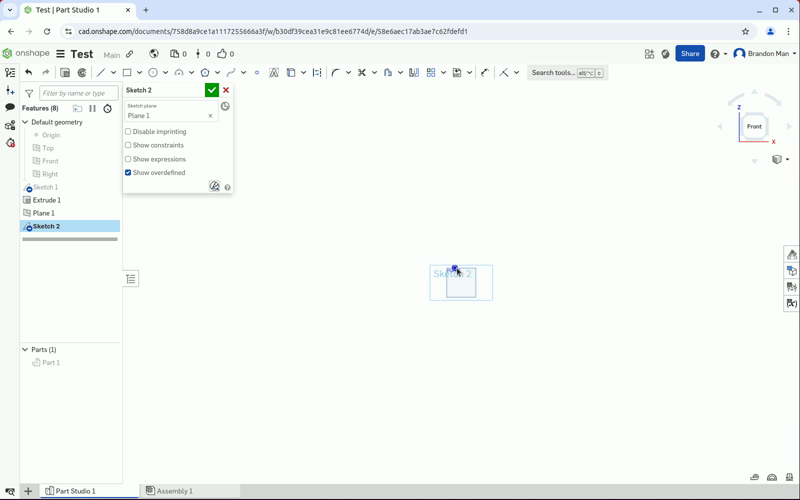
mouse_move(453, 267)
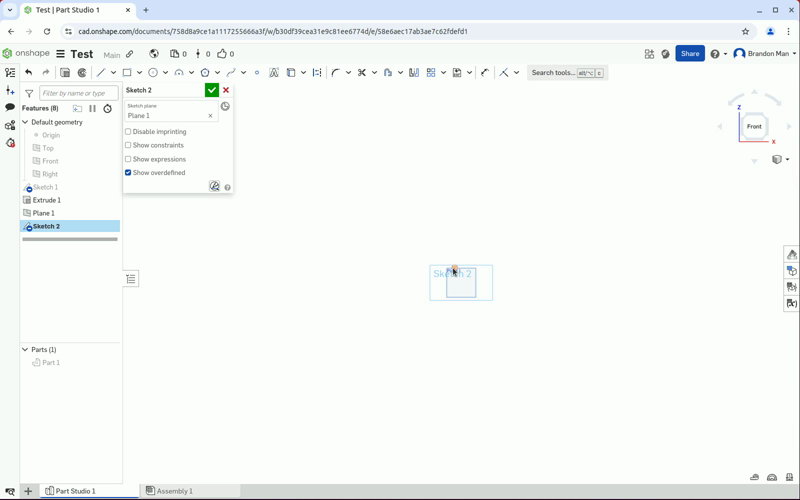
scroll(6)
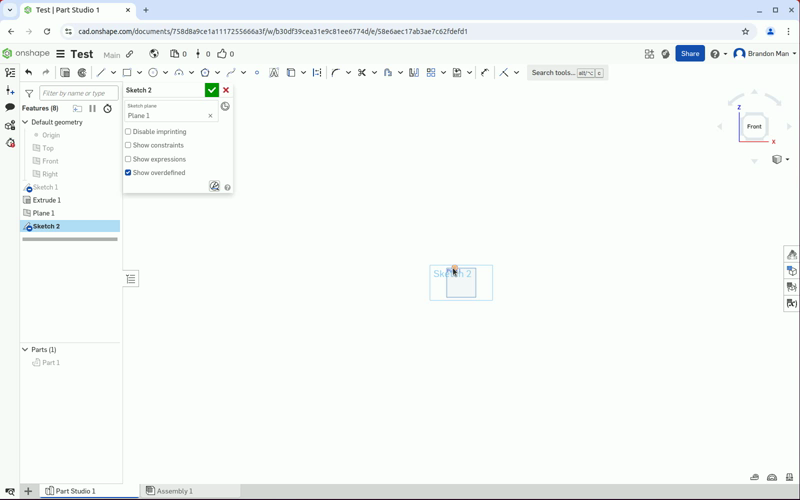
scroll(6)
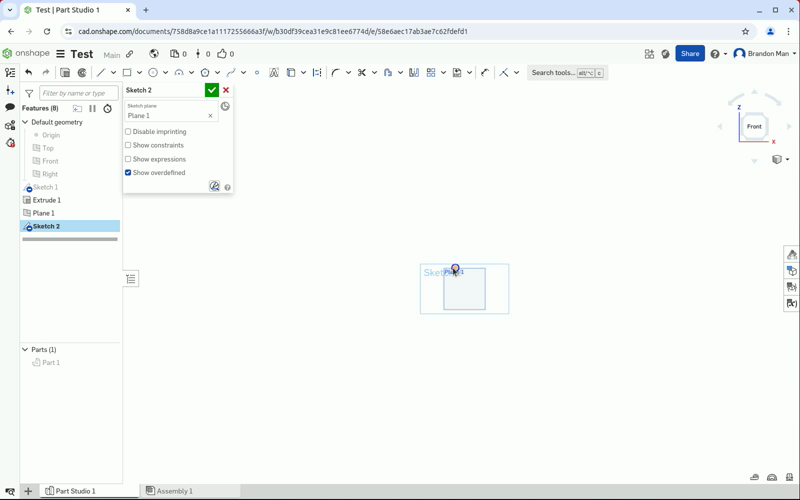
scroll(6)
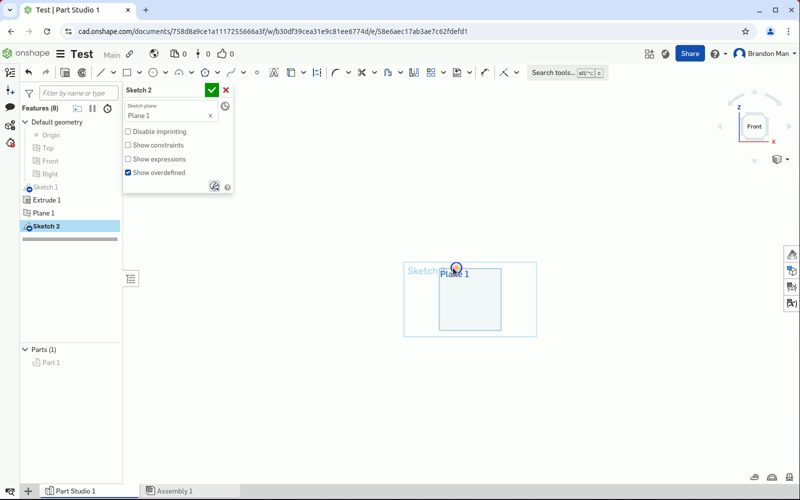
scroll(6)
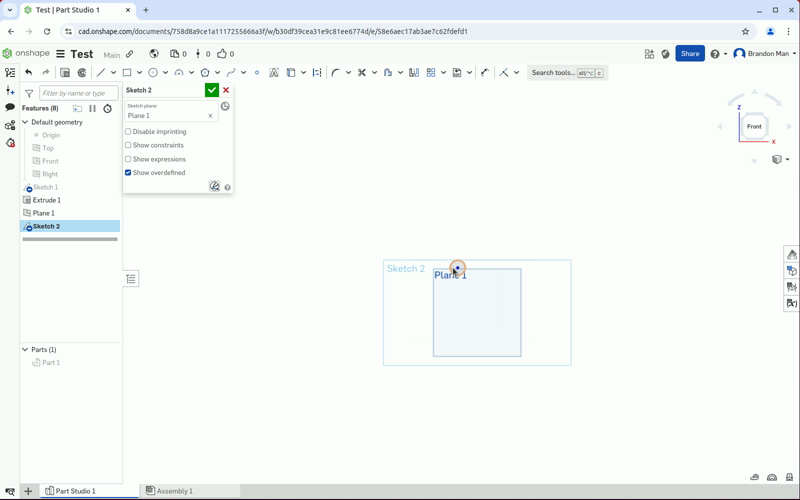
scroll(6)
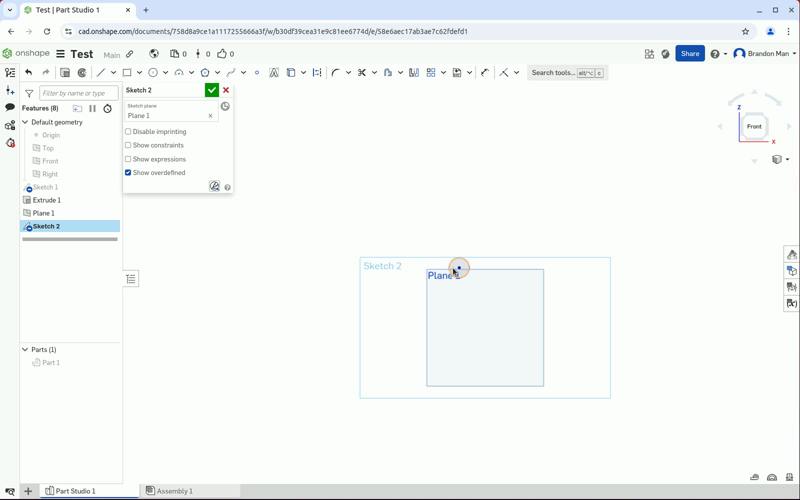
scroll(6)
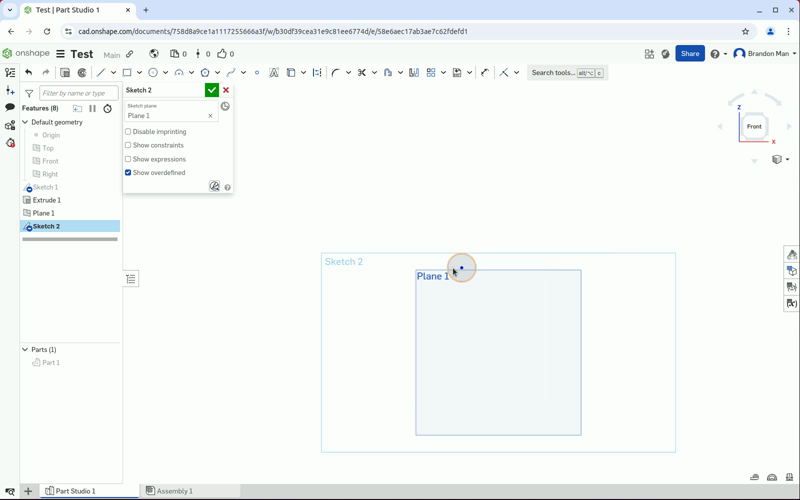
scroll(6)
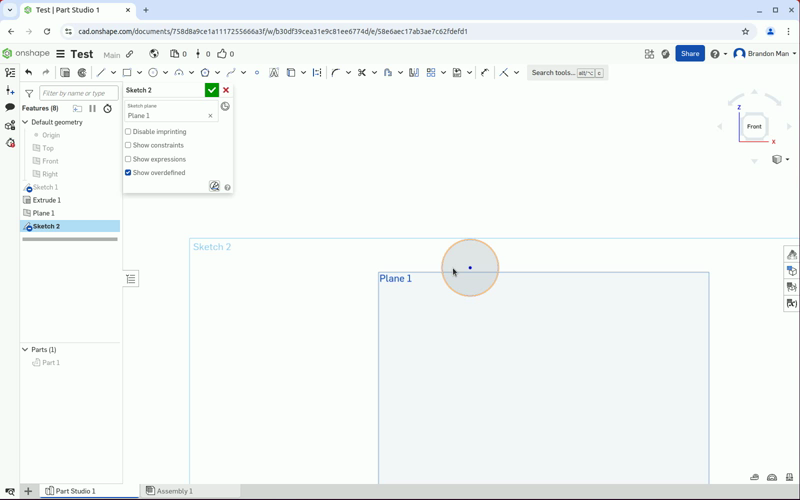
click(453, 267)
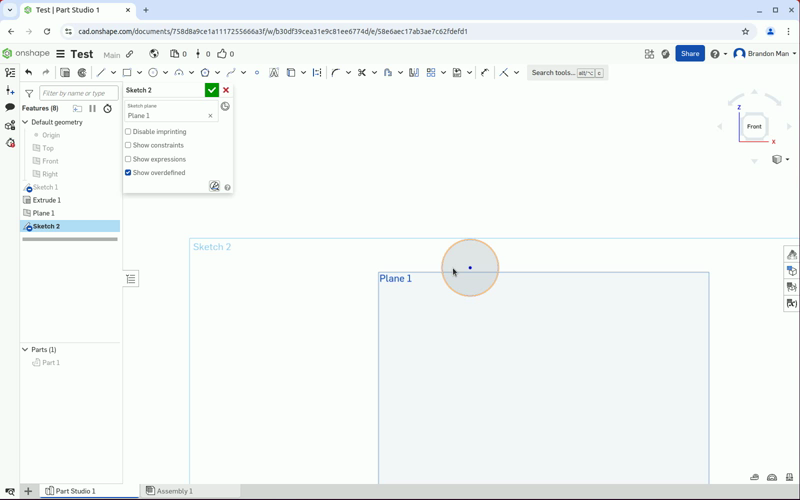
scroll(-6)
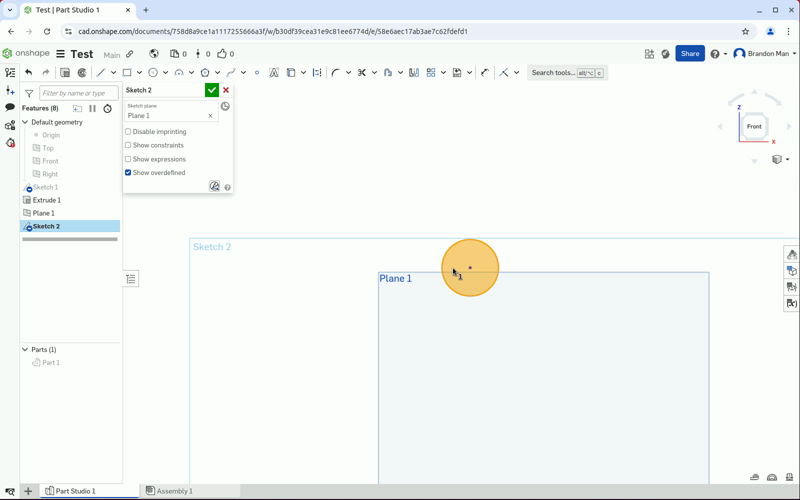
scroll(-6)
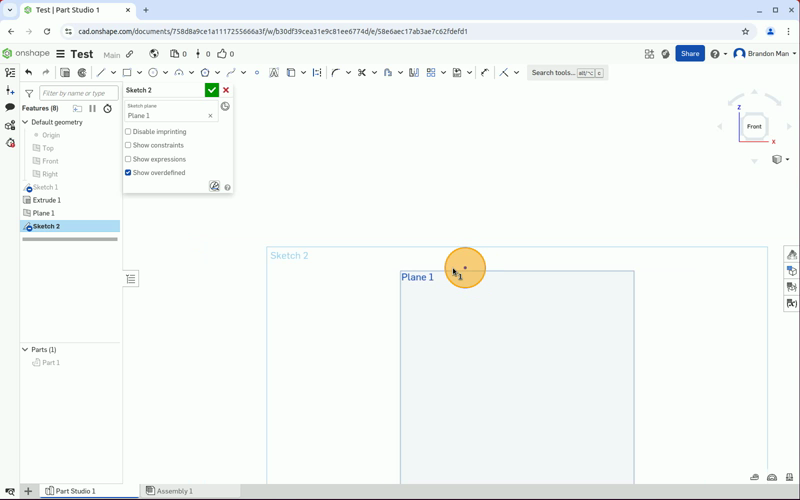
scroll(-6)
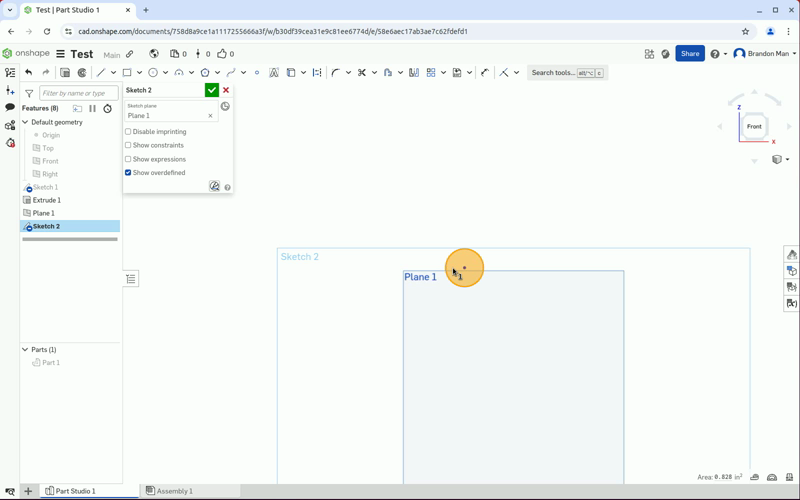
scroll(-6)
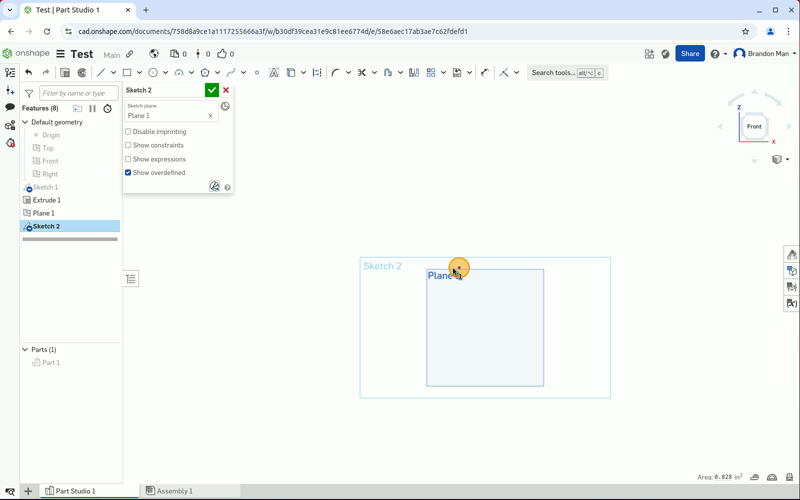
scroll(-6)
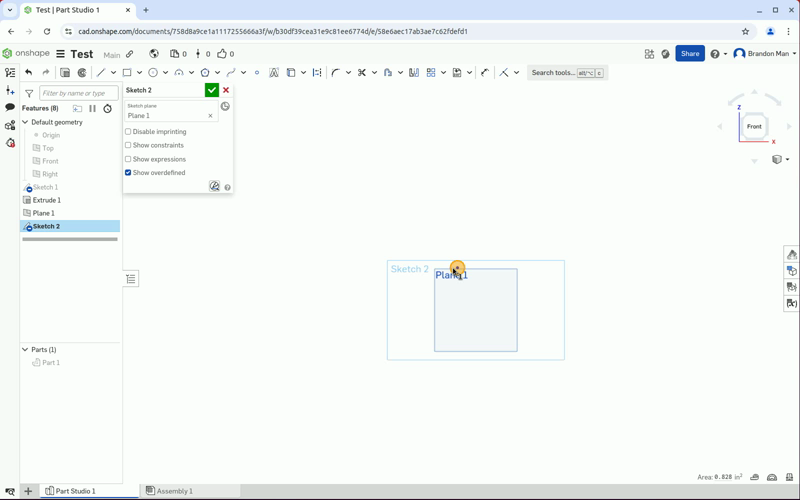
scroll(-6)
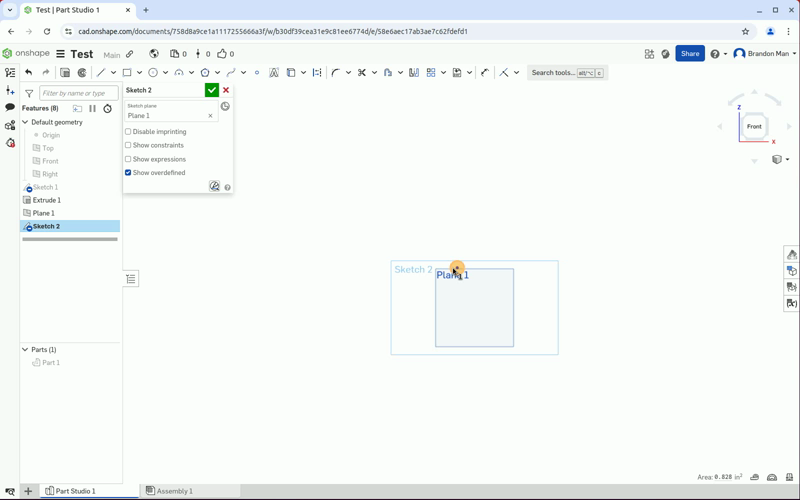
scroll(-6)
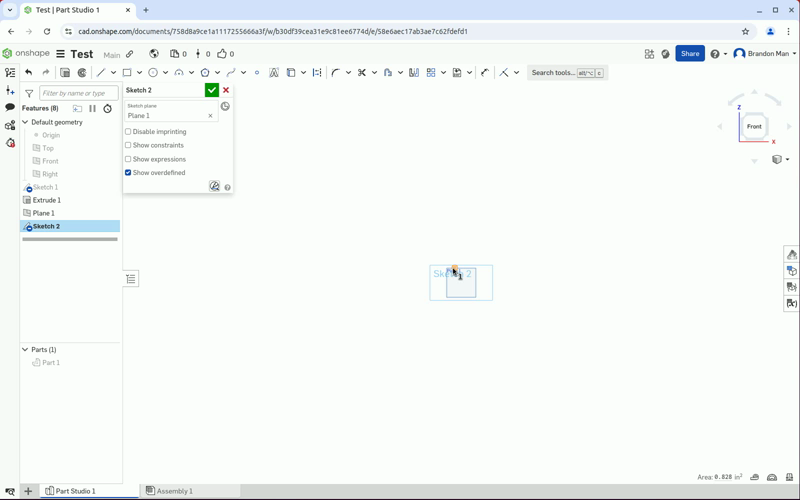
mouse_move(73, 352)
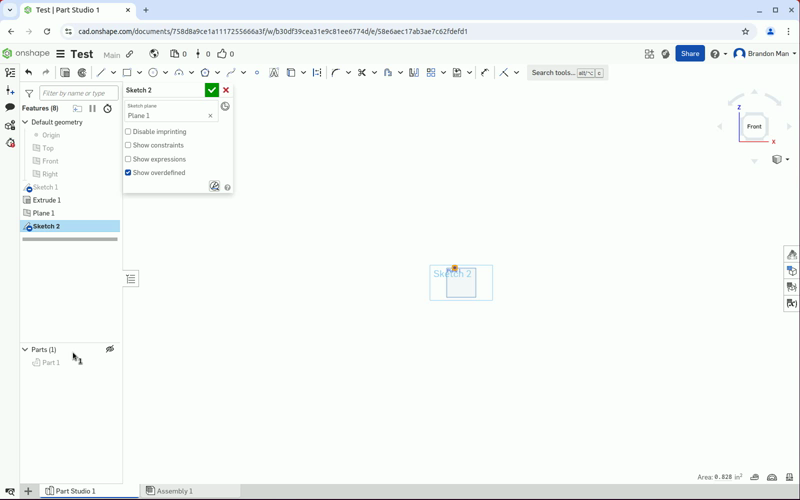
key(shift+y)
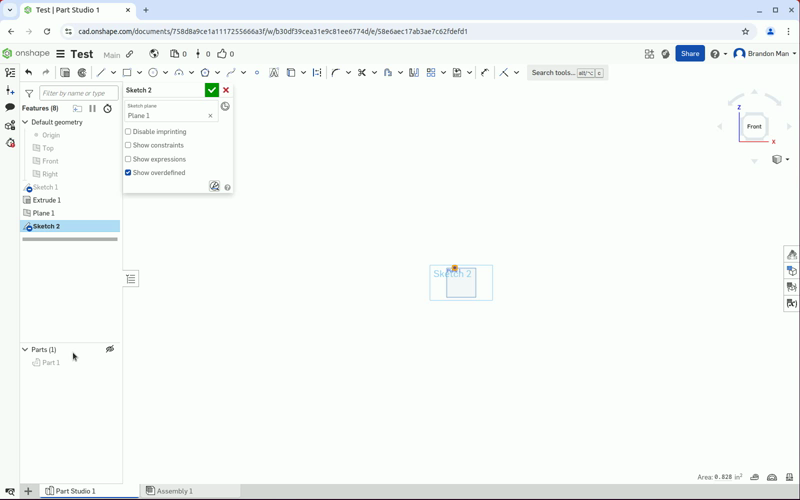
key(shift+e)
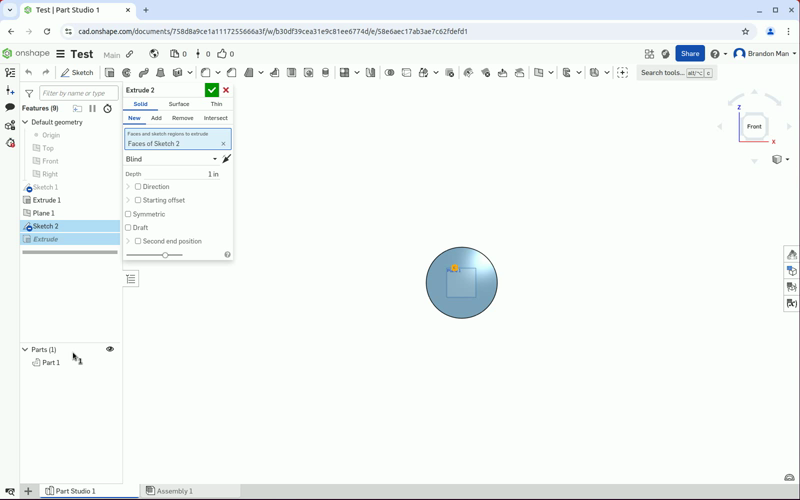
mouse_move(143, 106)
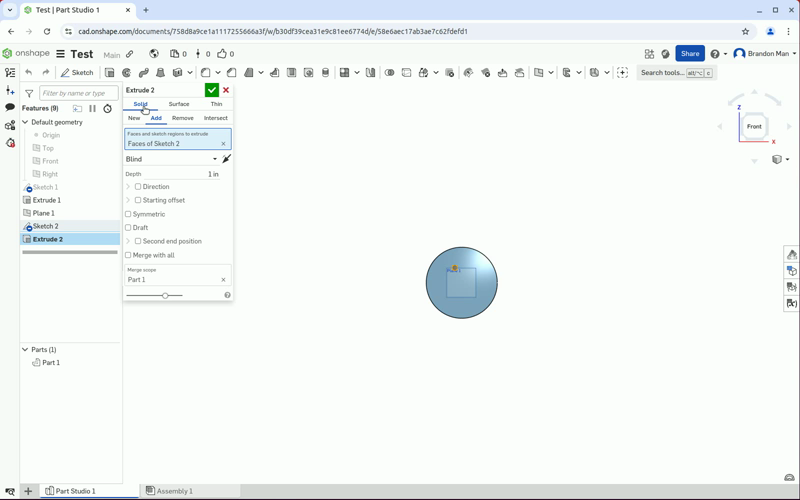
click(143, 106)
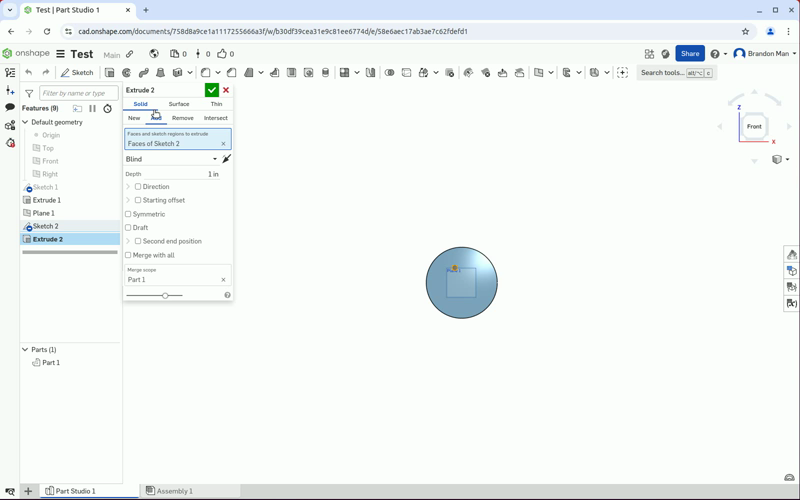
mouse_move(186, 120)
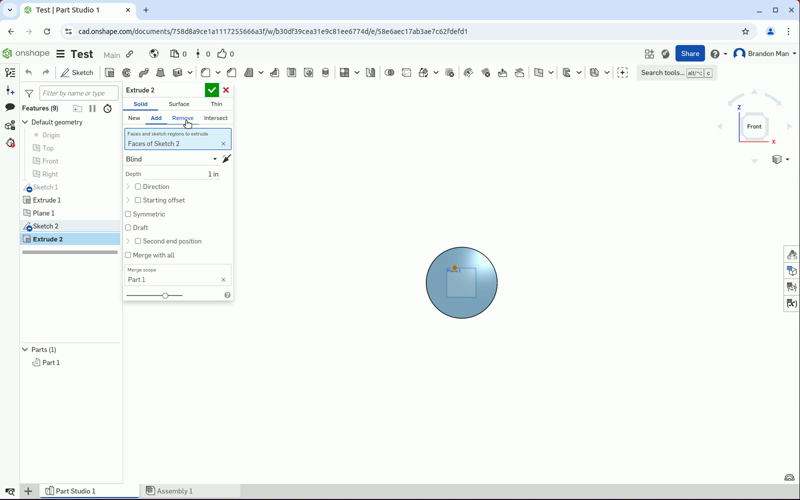
click(186, 120)
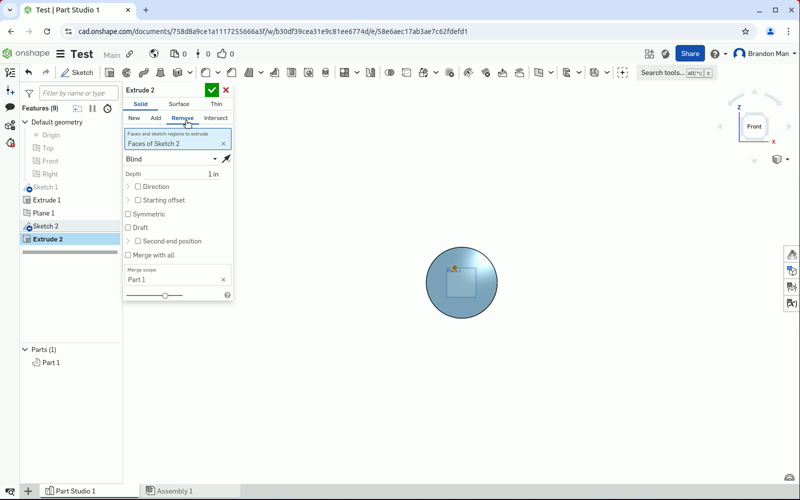
key(tab, 4)
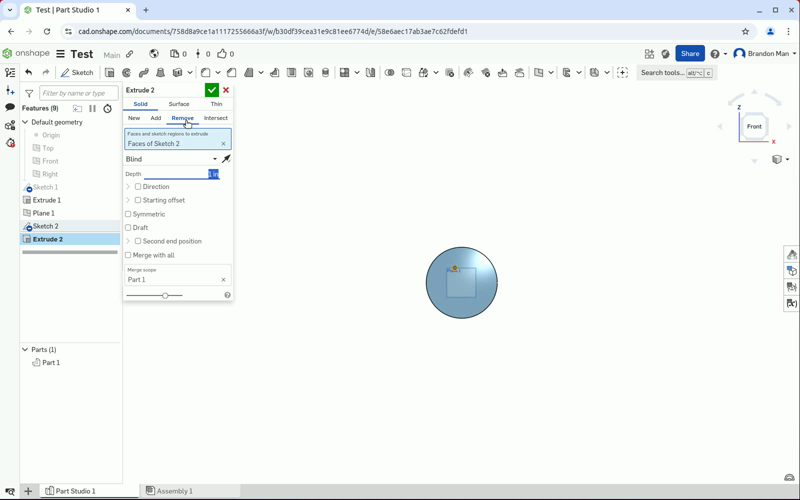
text(21.183)
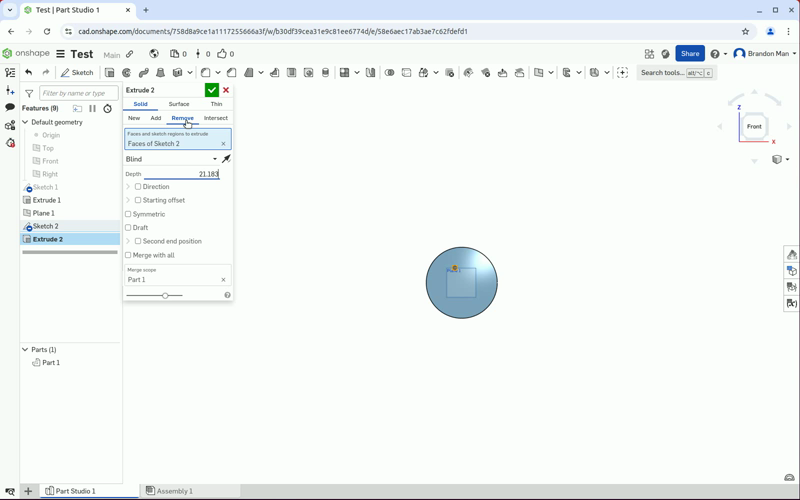
key(tab, 6)
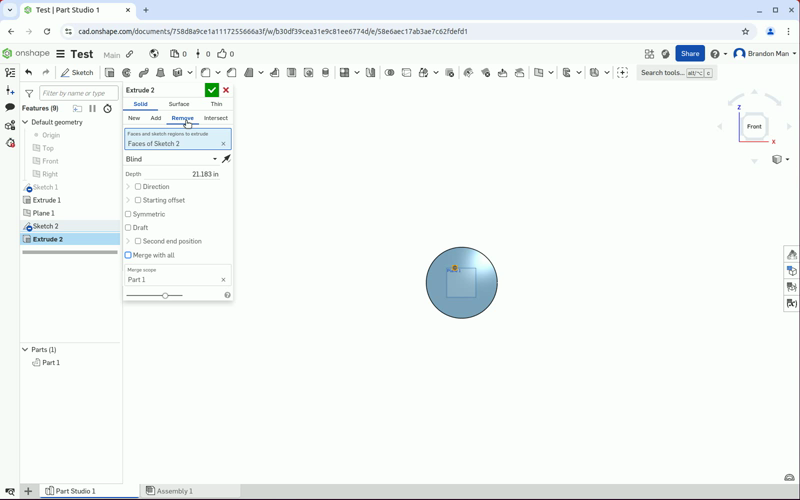
key(space)
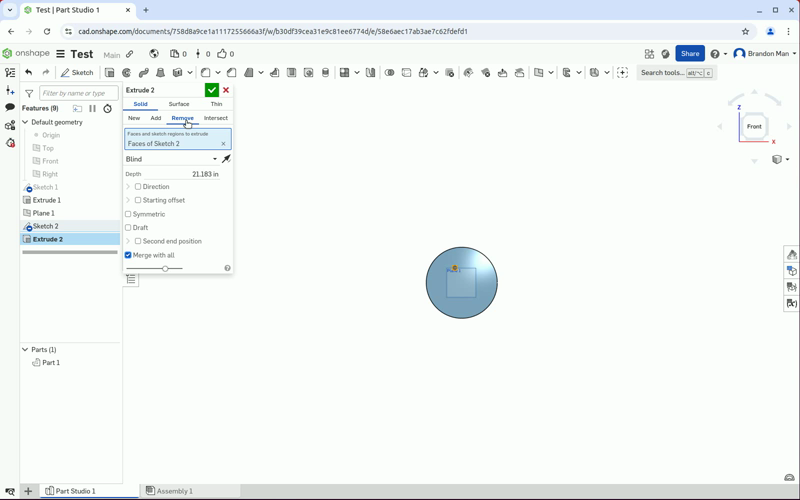
key(enter)
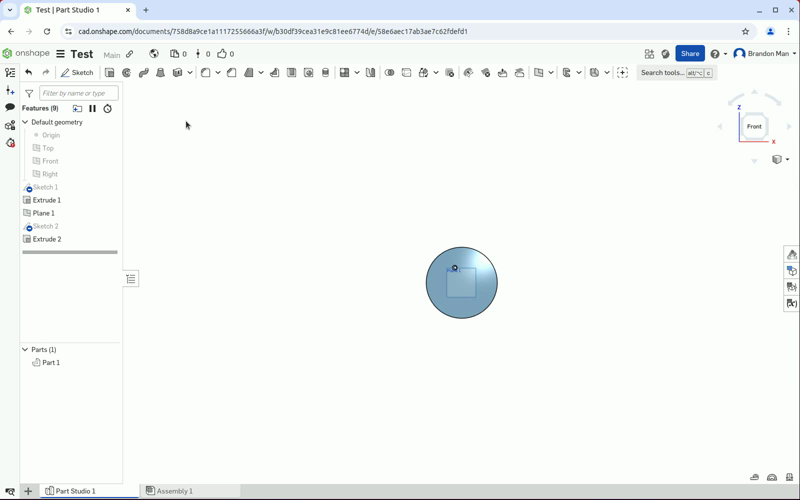
key(shift+h)
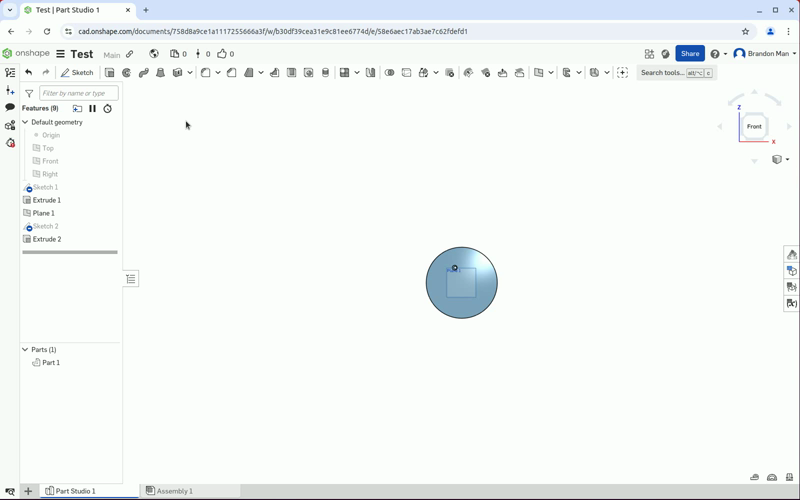
key(shift+h)
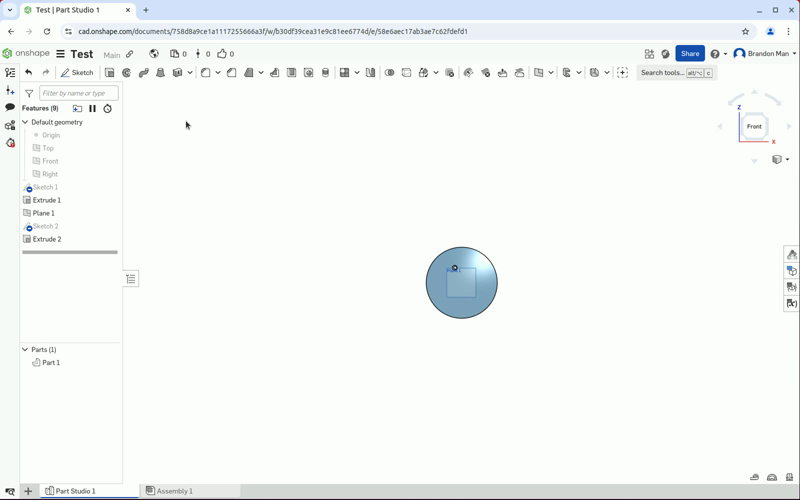
mouse_move(73, 189)
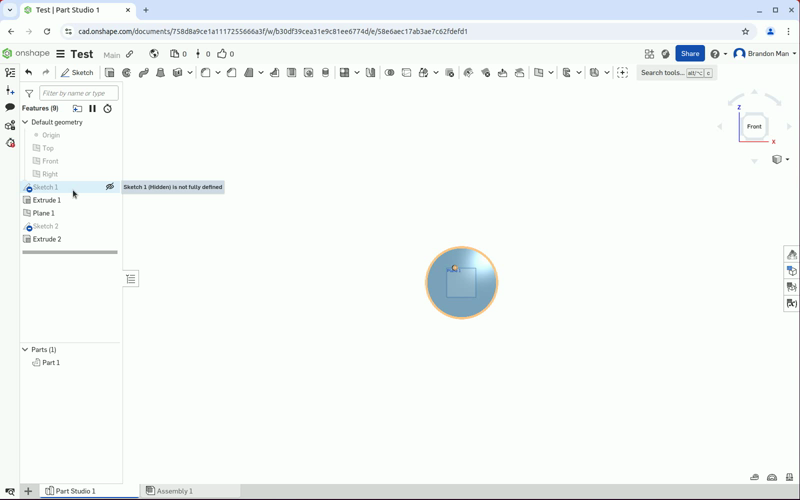
click(73, 189)
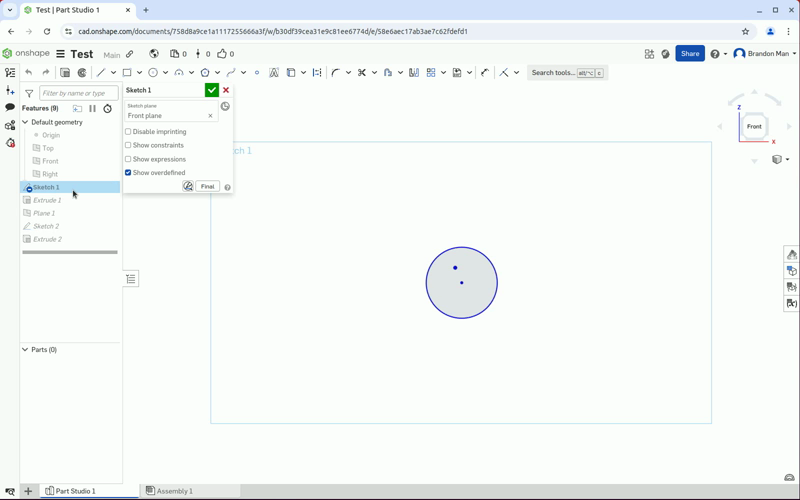
mouse_move(229, 92)
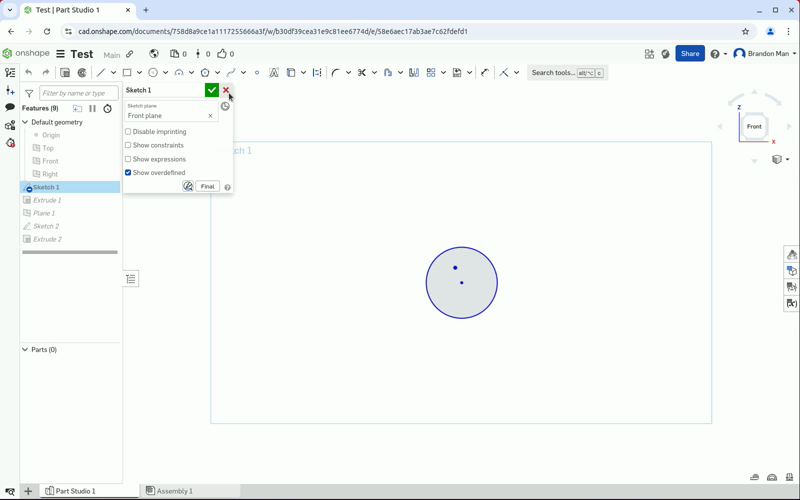
click(229, 92)
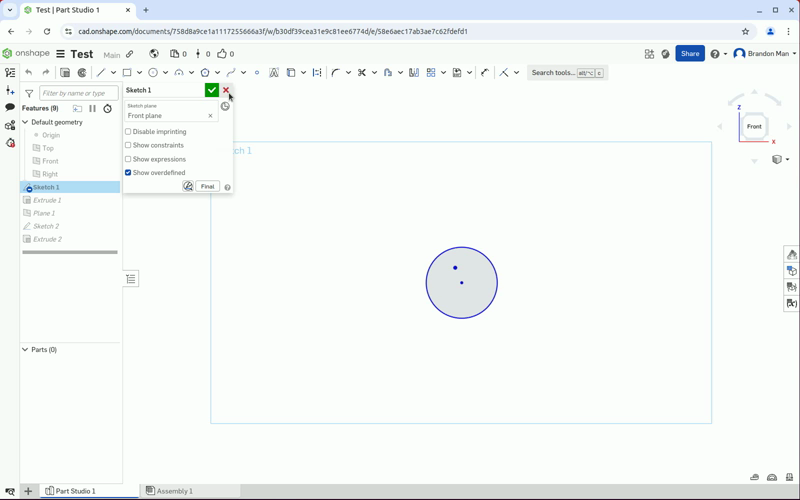
key(shift+s)
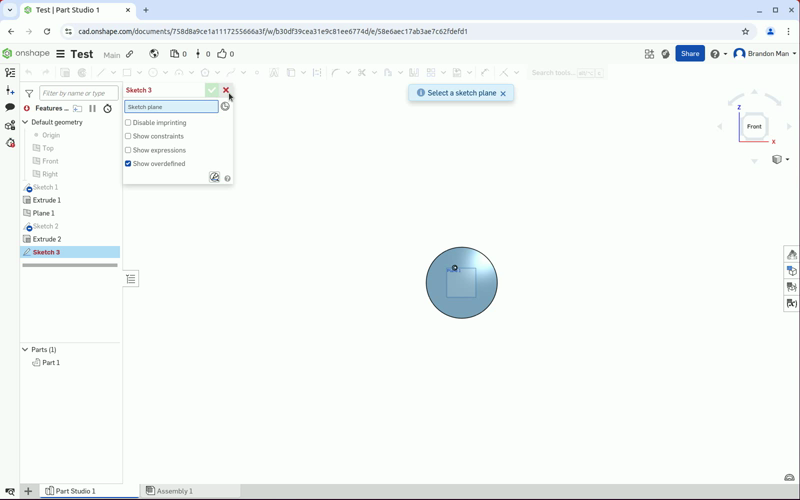
mouse_move(73, 215)
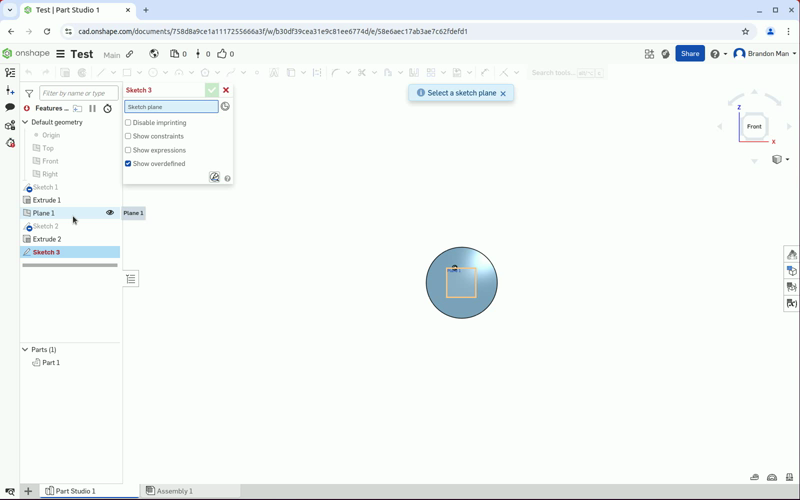
click(73, 215)
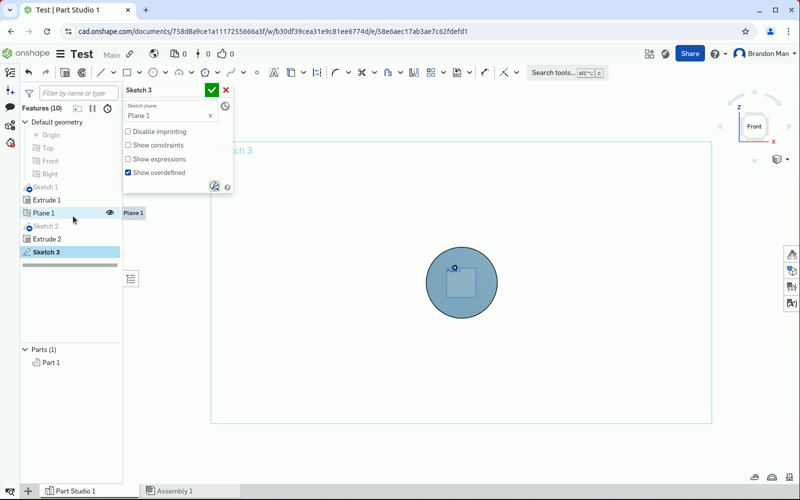
mouse_move(73, 352)
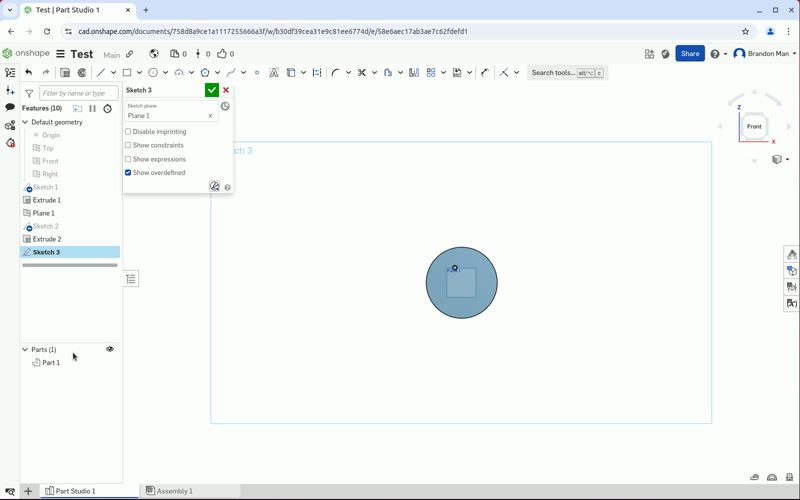
key(y)
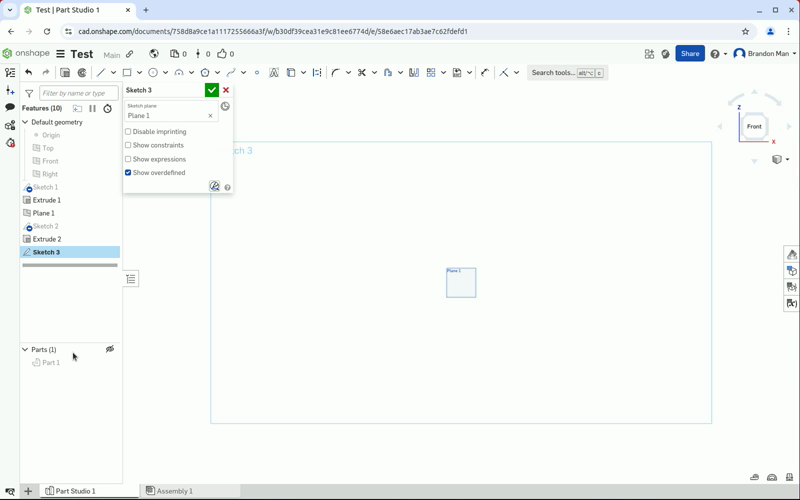
key(c)
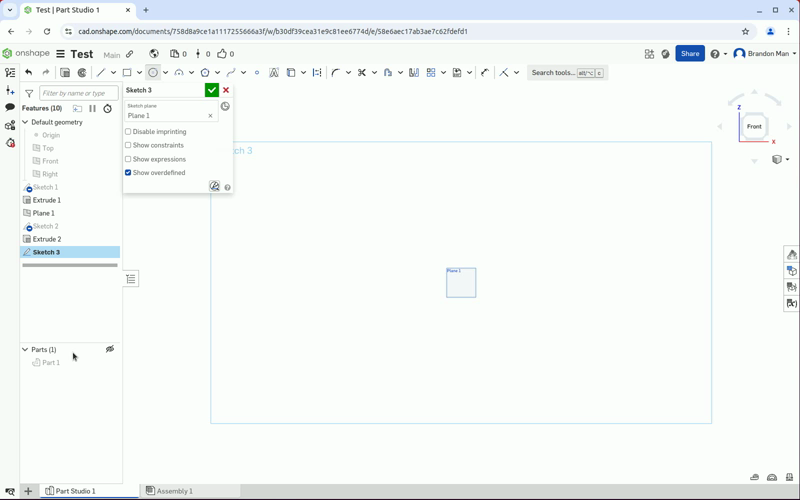
key_down(shift)
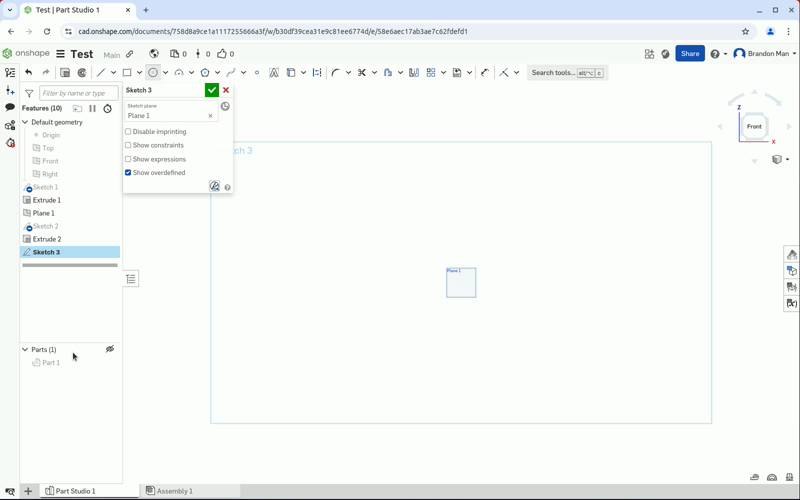
mouse_move(461, 282)
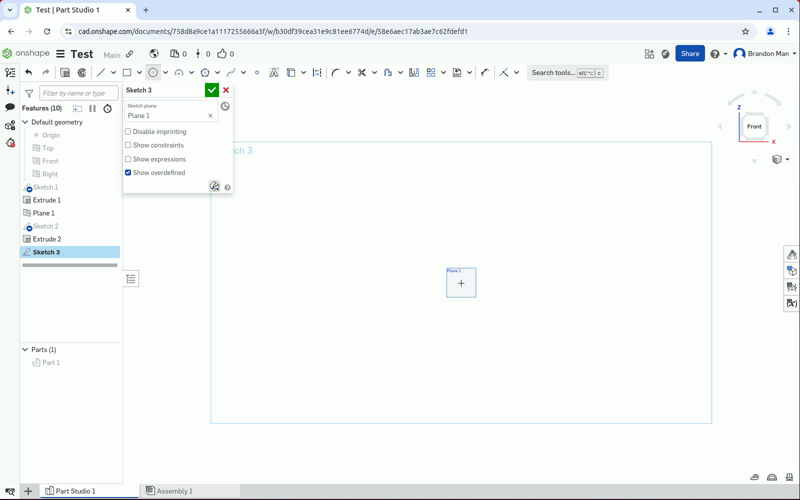
click(461, 282)
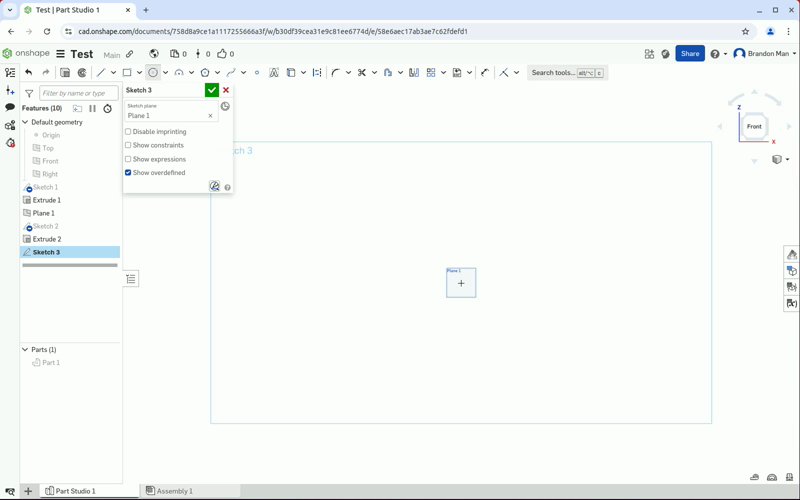
key_up(shift)
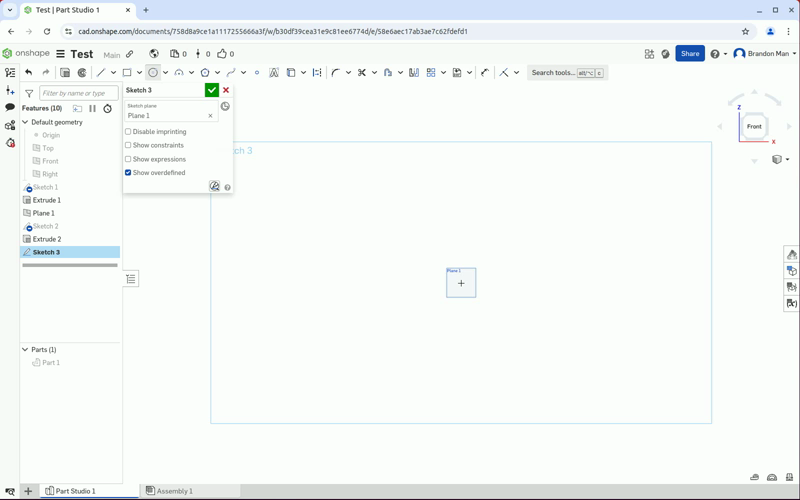
mouse_move(493, 282)
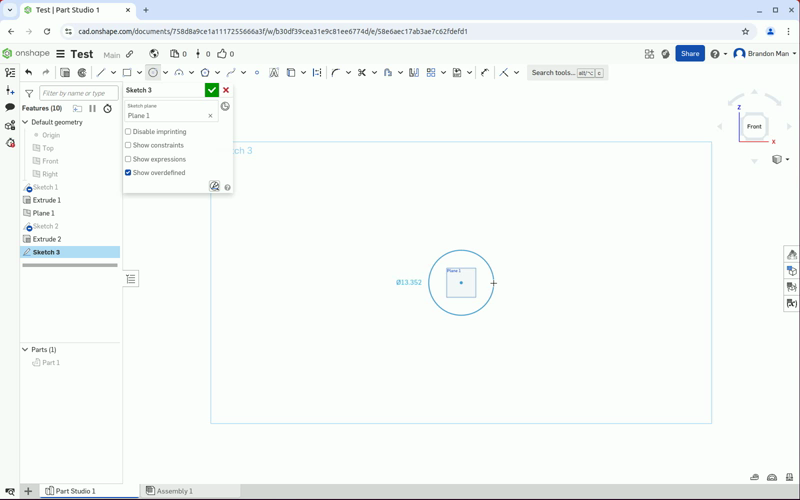
click(493, 282)
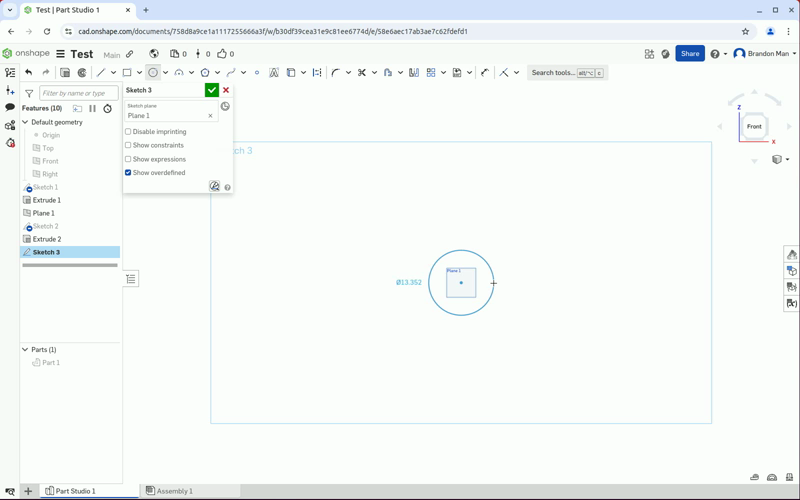
key(esc)
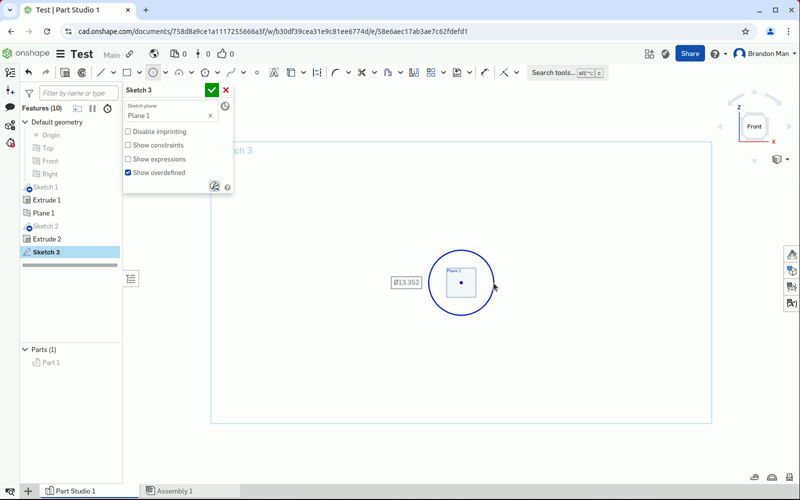
key(c)
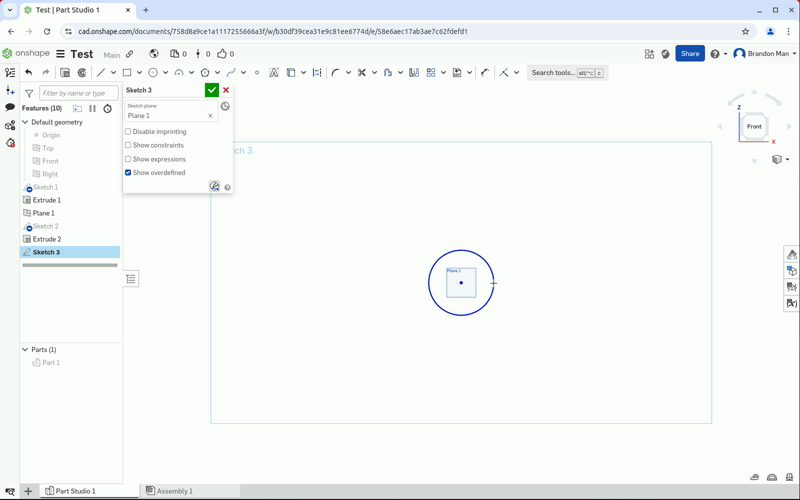
key_down(shift)
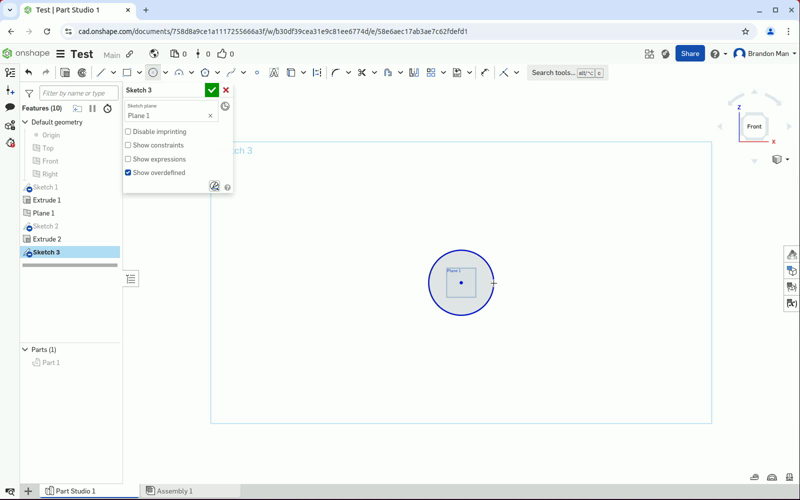
mouse_move(454, 267)
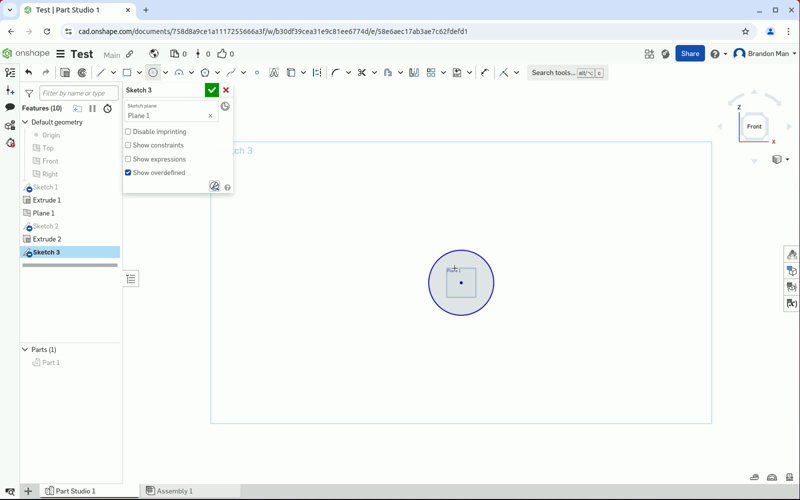
click(454, 267)
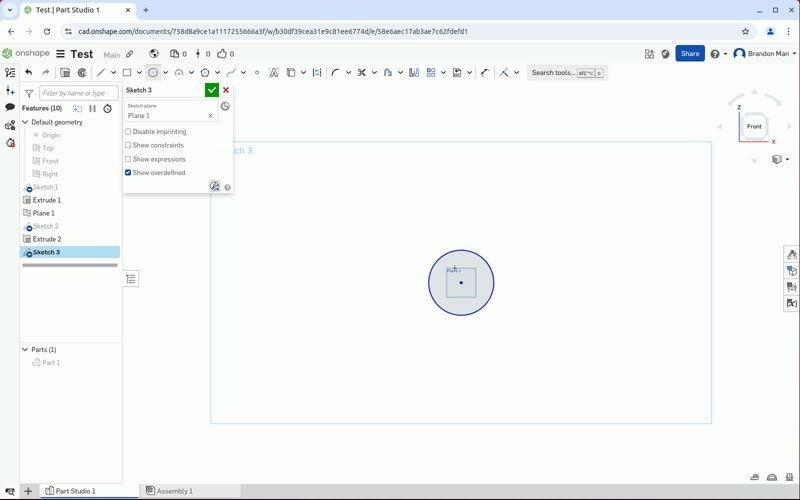
key_up(shift)
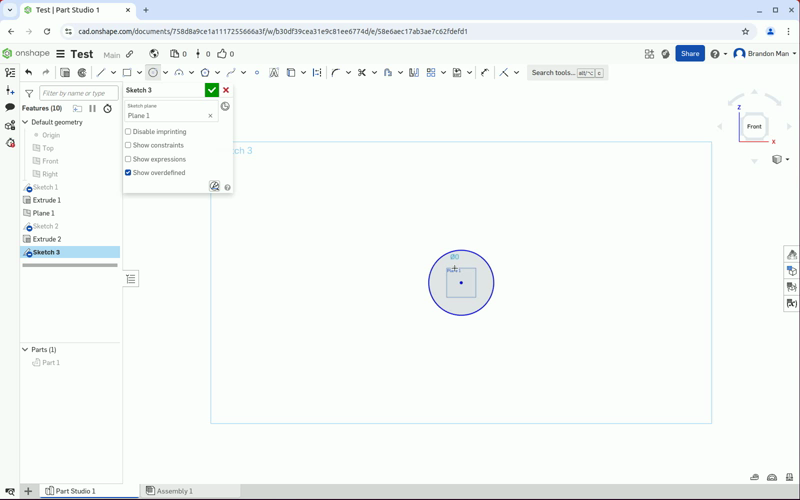
mouse_move(456, 267)
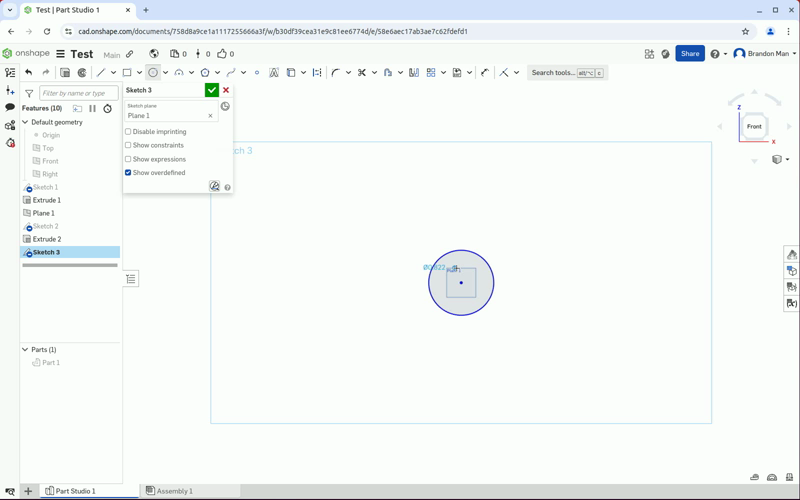
scroll(6)
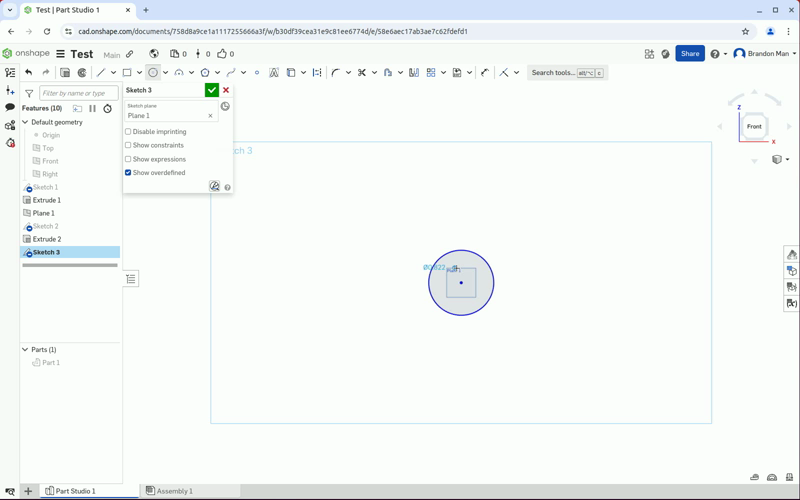
scroll(6)
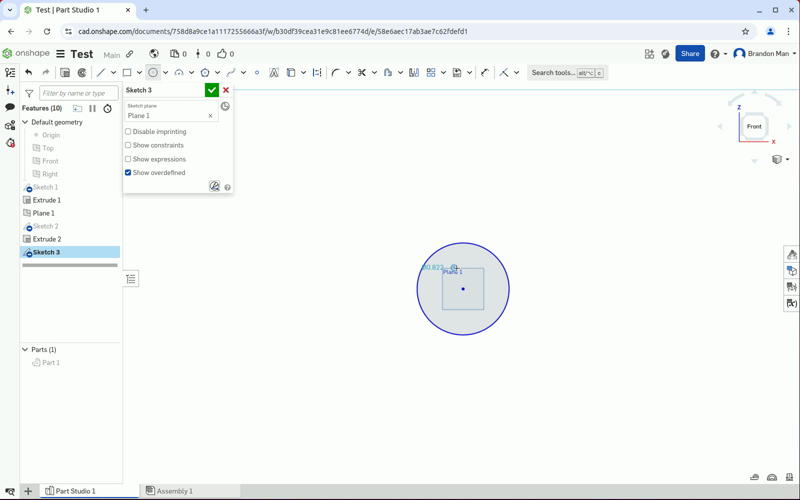
scroll(6)
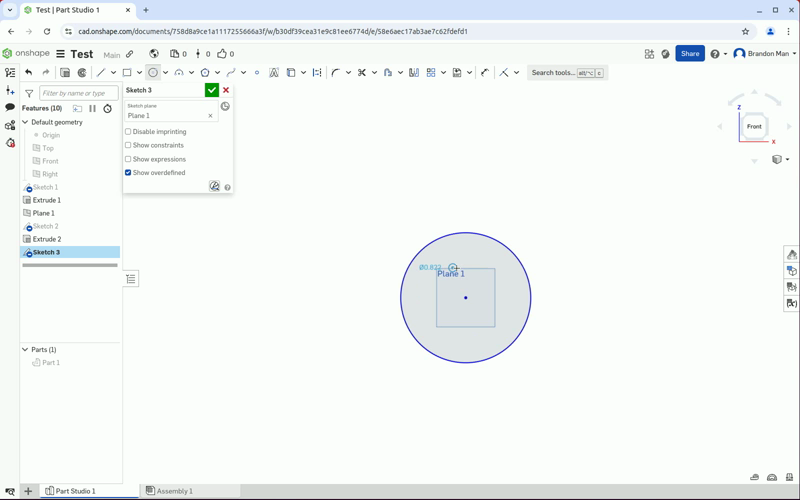
scroll(6)
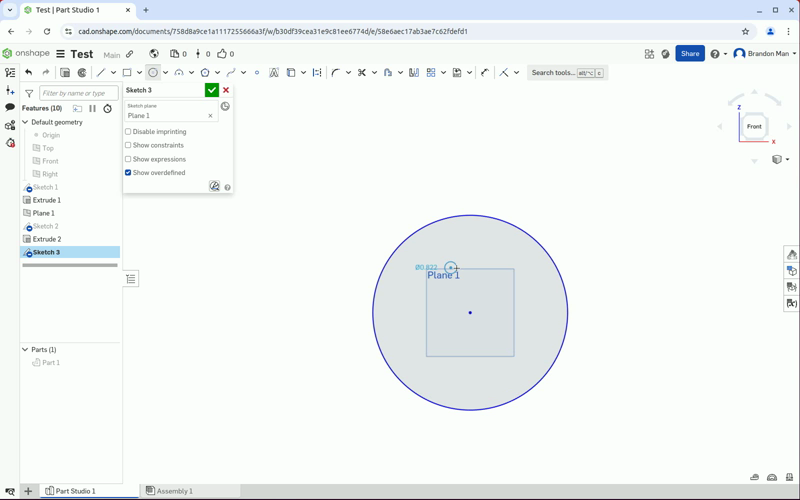
scroll(6)
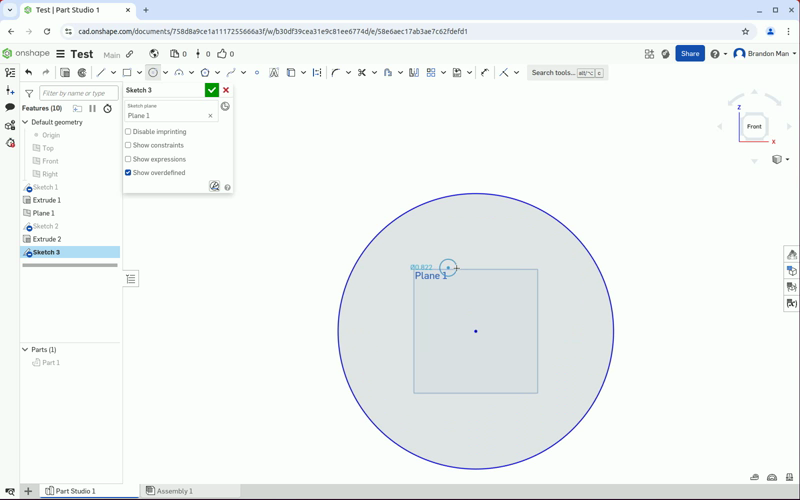
scroll(6)
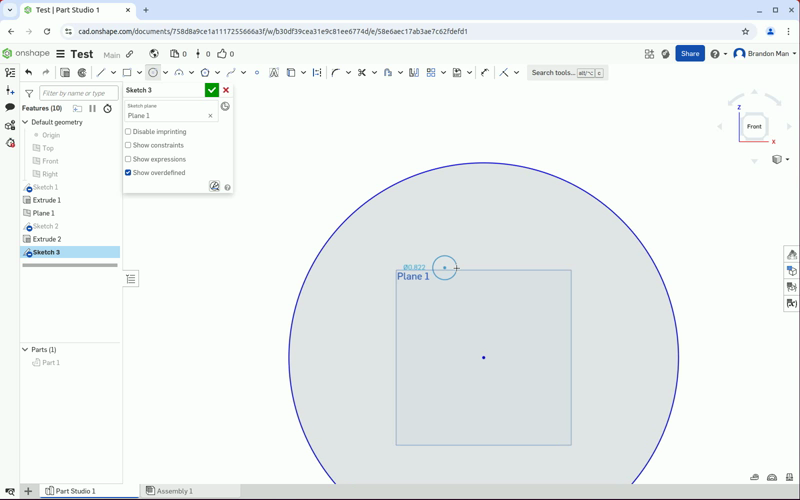
scroll(6)
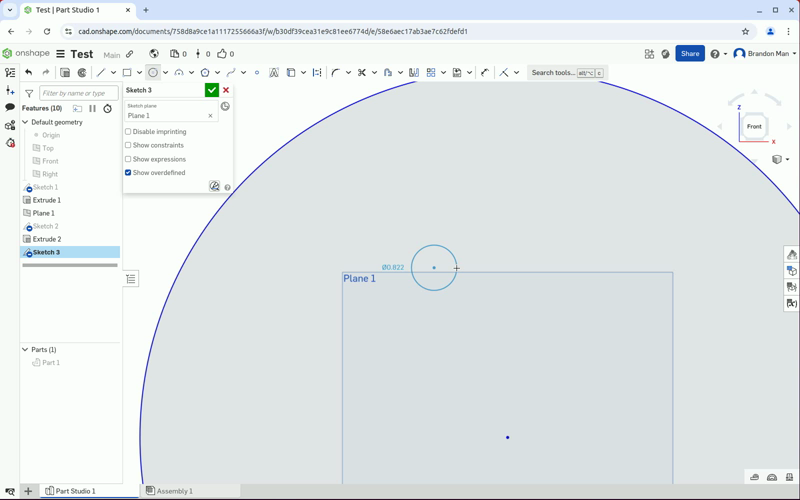
click(456, 267)
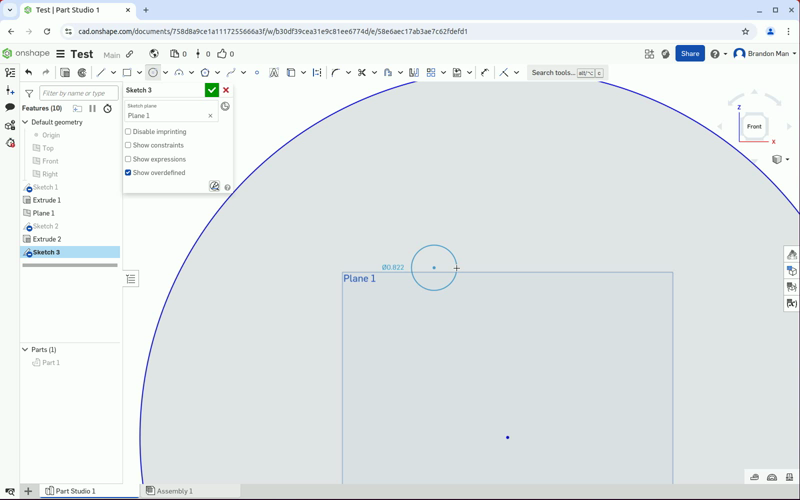
scroll(-6)
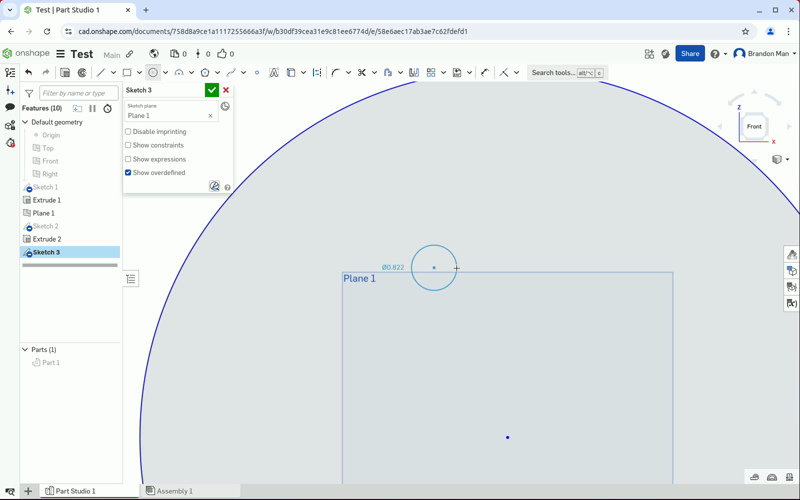
scroll(-6)
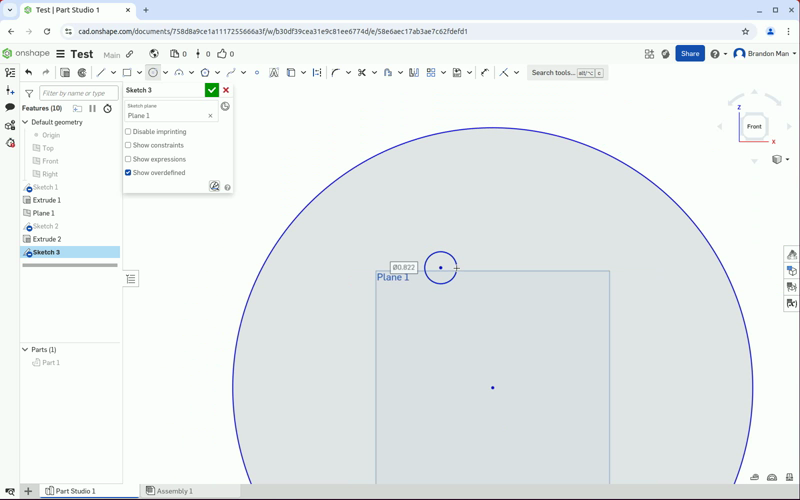
scroll(-6)
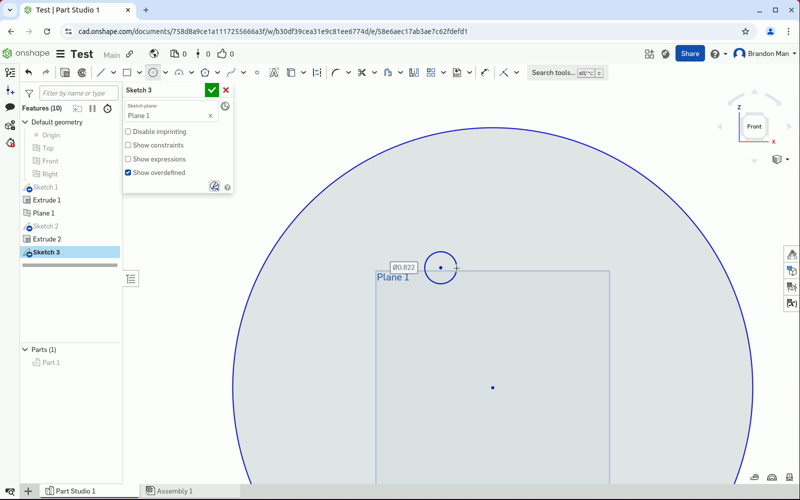
scroll(-6)
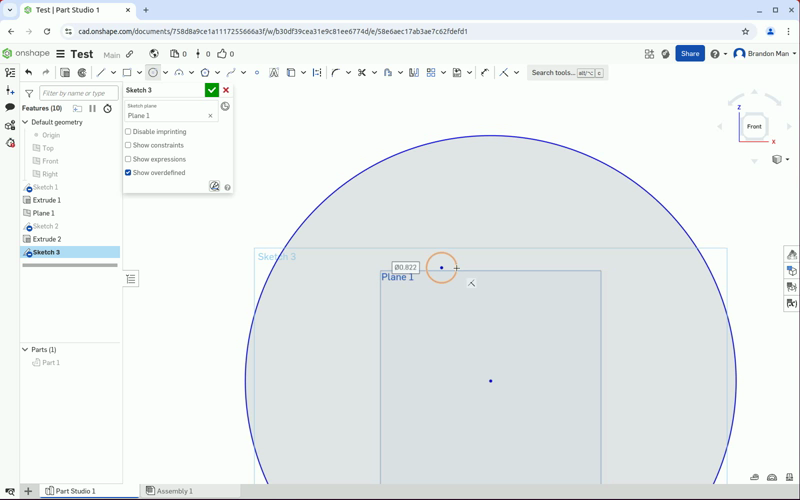
scroll(-6)
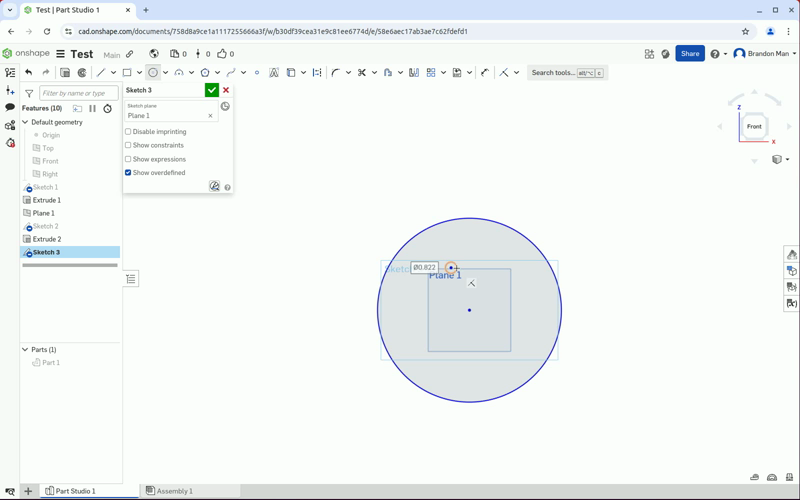
scroll(-6)
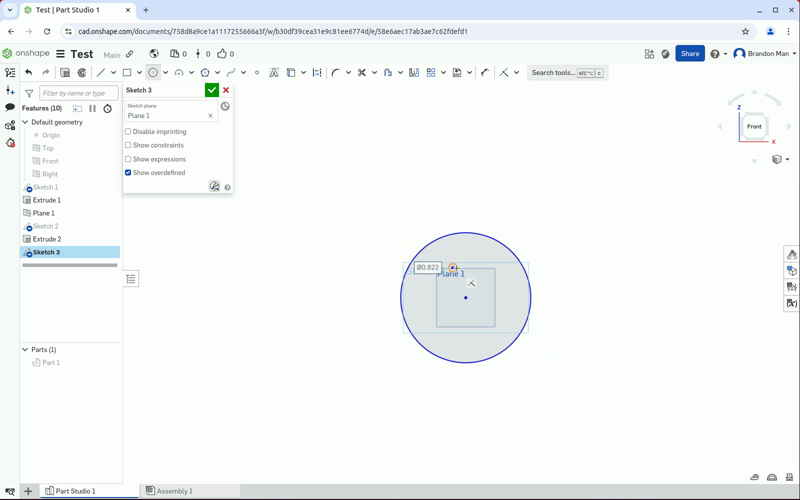
scroll(-6)
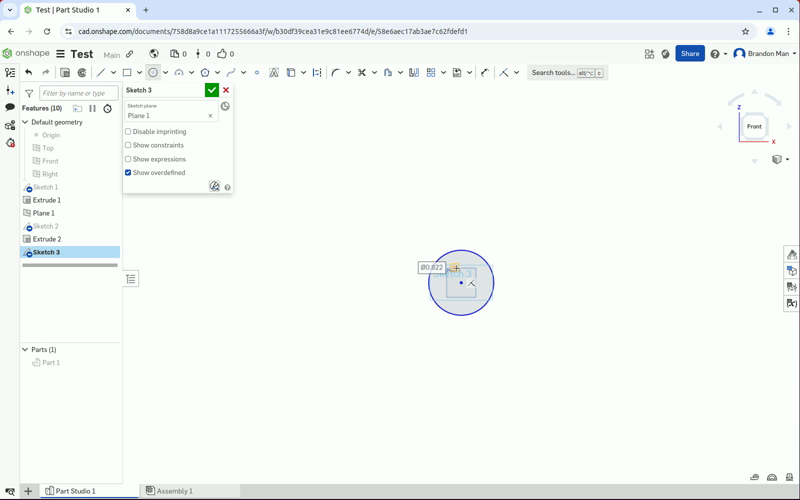
key(esc)
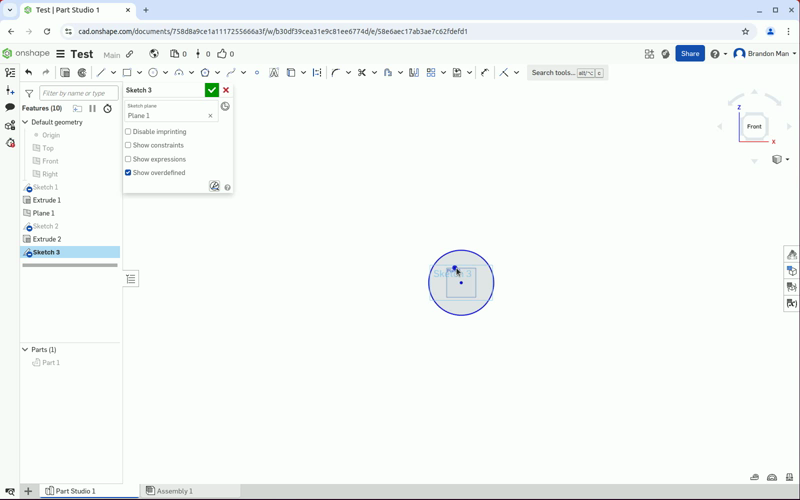
mouse_move(456, 260)
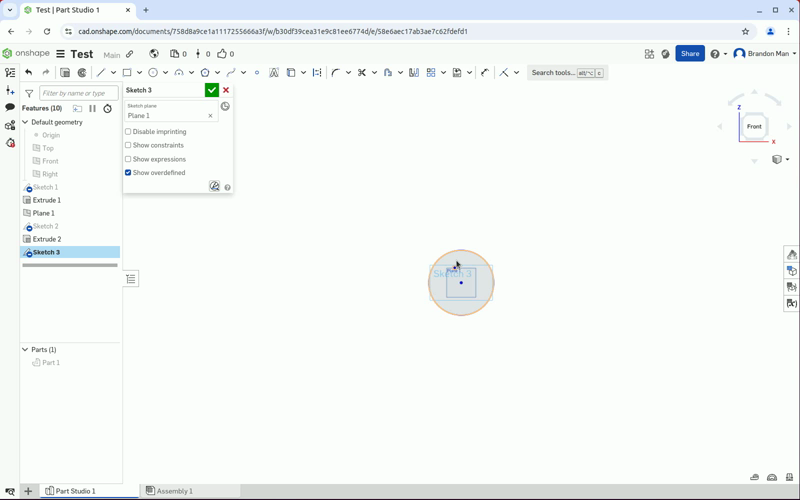
click(456, 260)
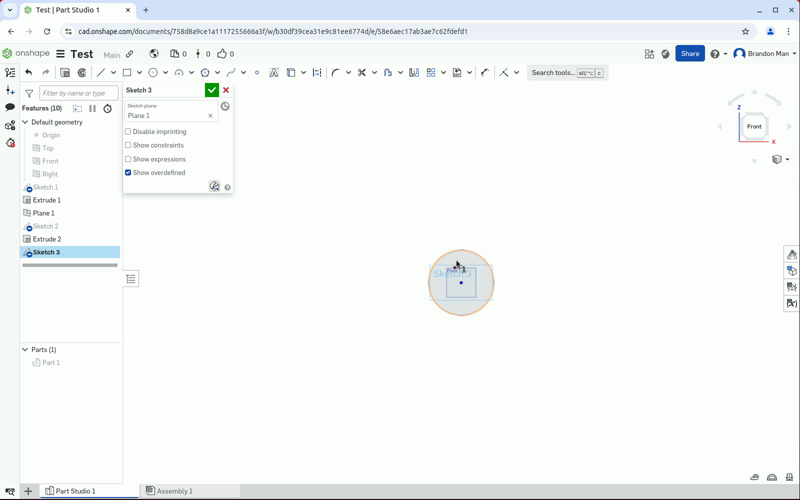
mouse_move(73, 352)
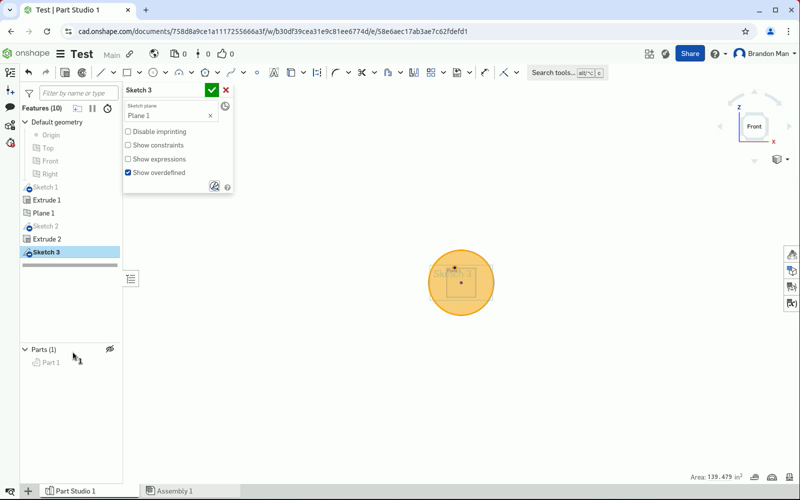
key(shift+y)
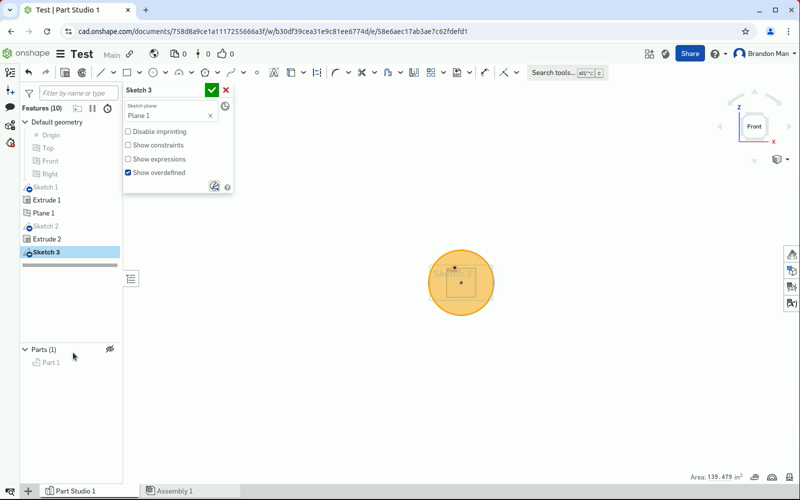
key(shift+e)
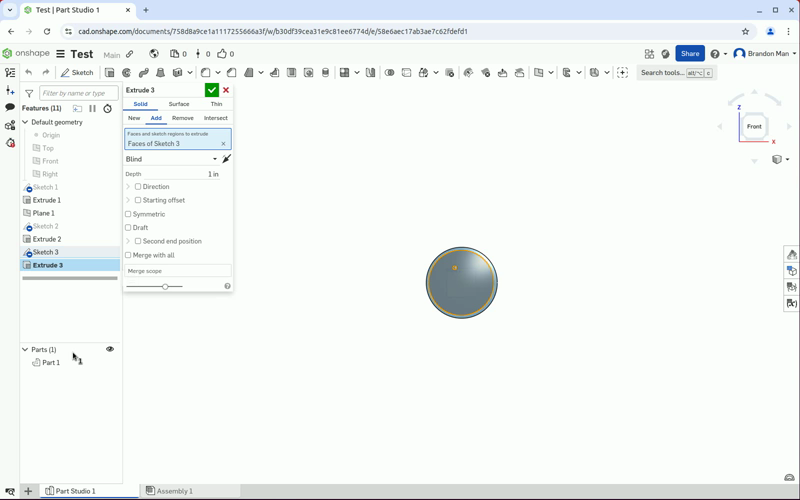
mouse_move(143, 106)
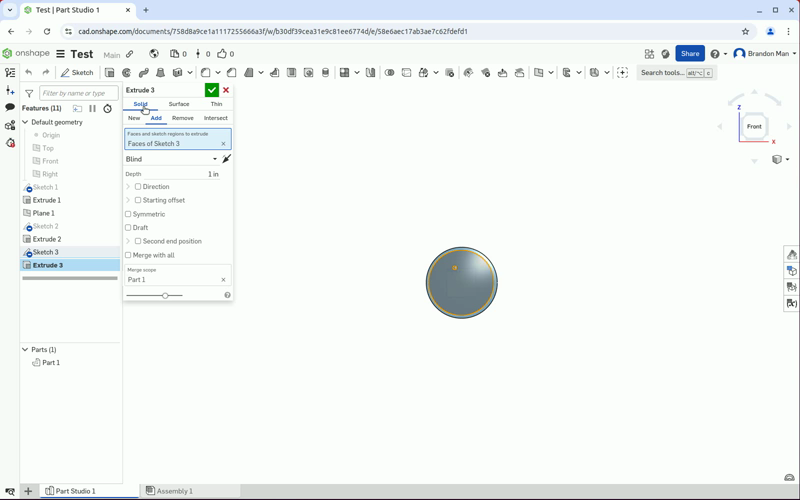
click(143, 106)
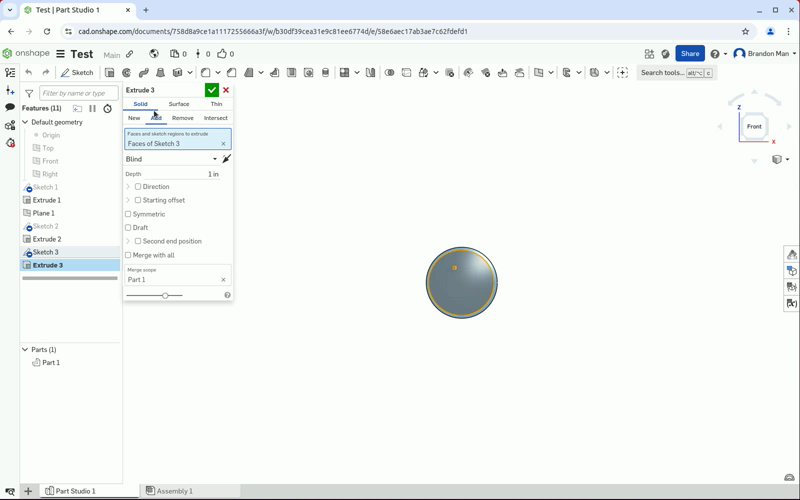
mouse_move(186, 120)
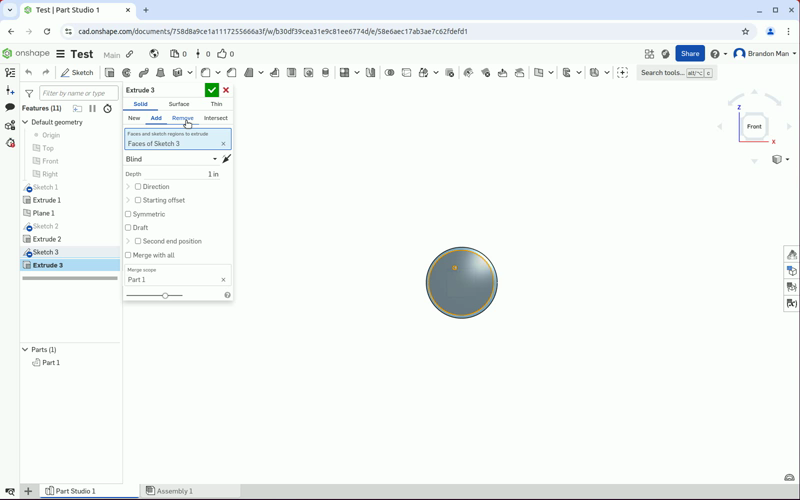
click(186, 120)
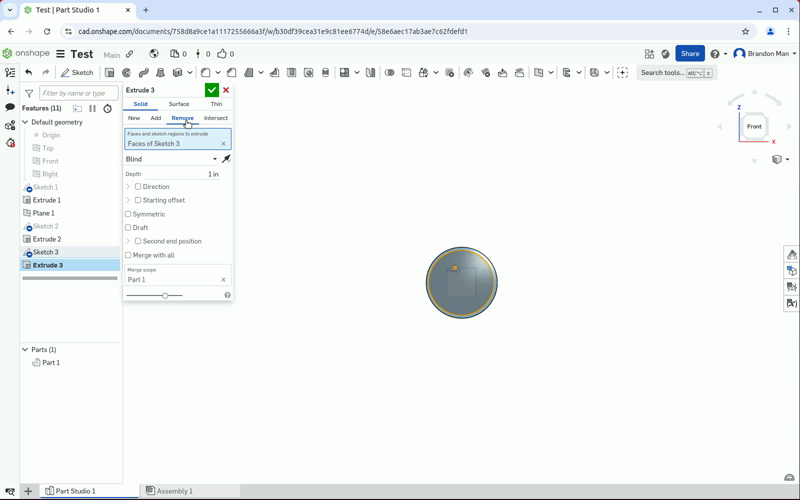
key(tab, 4)
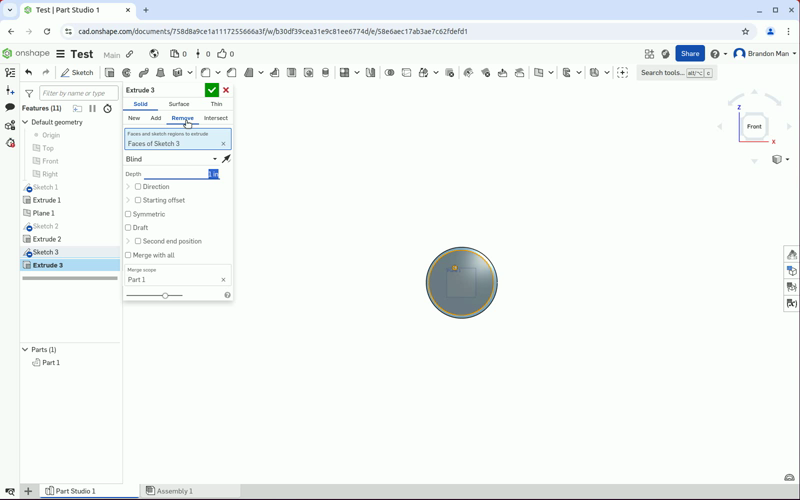
text(21.183)
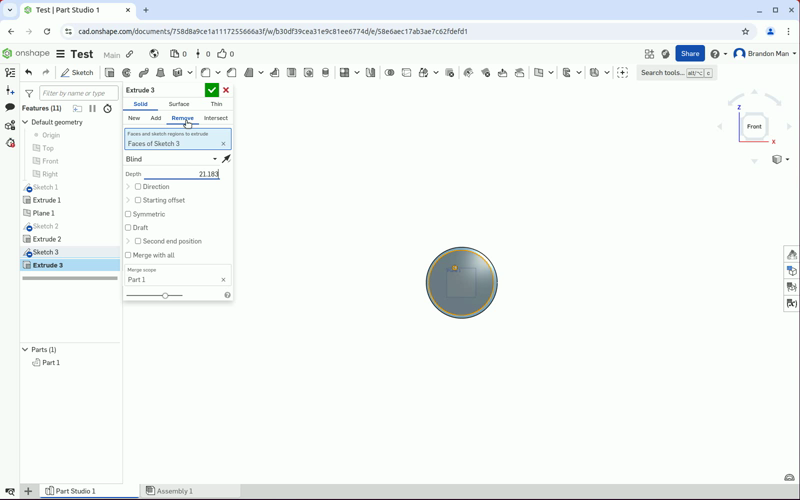
key(tab, 6)
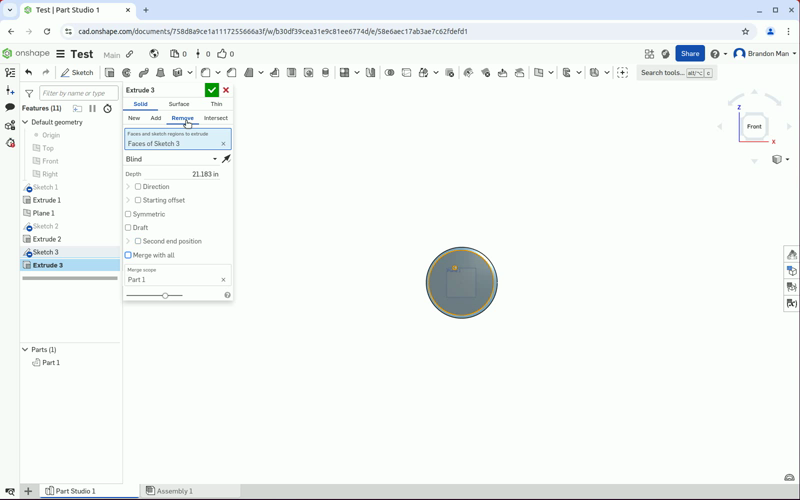
key(space)
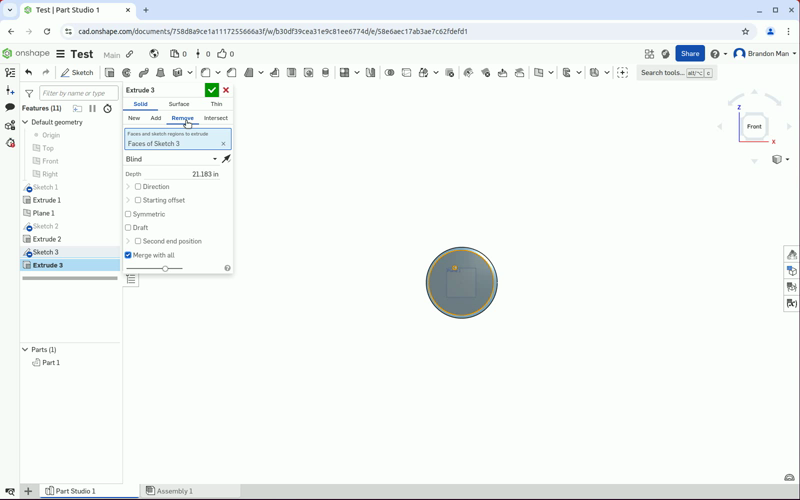
key(enter)
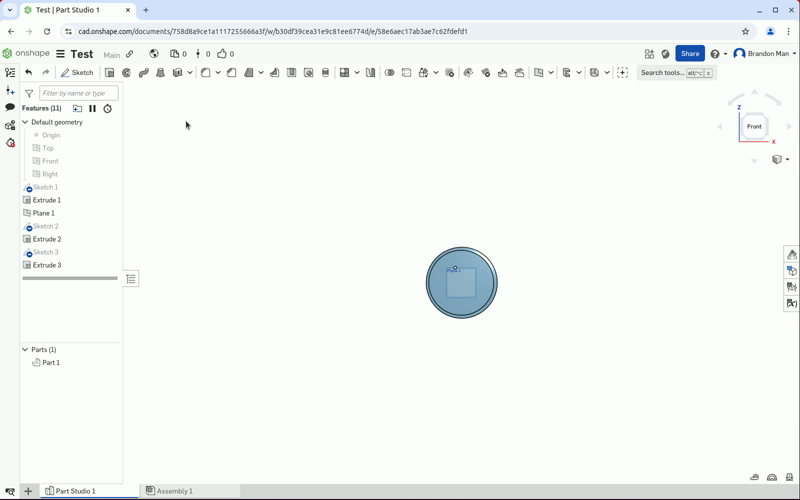
key(shift+h)
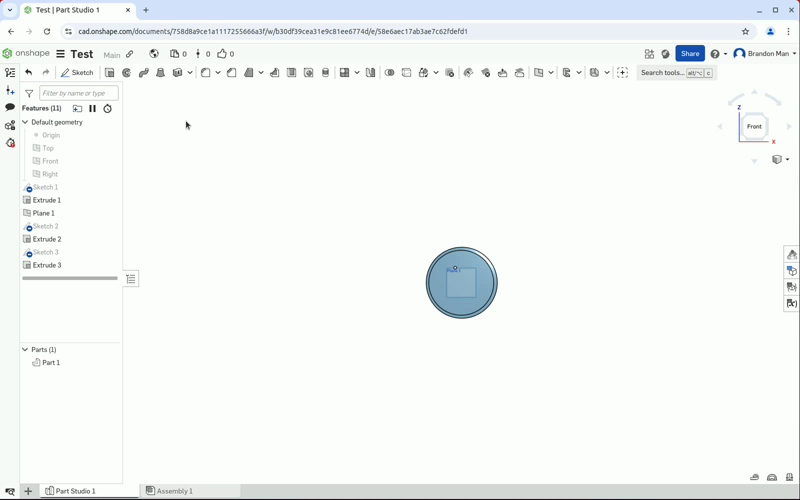
key(shift+h)
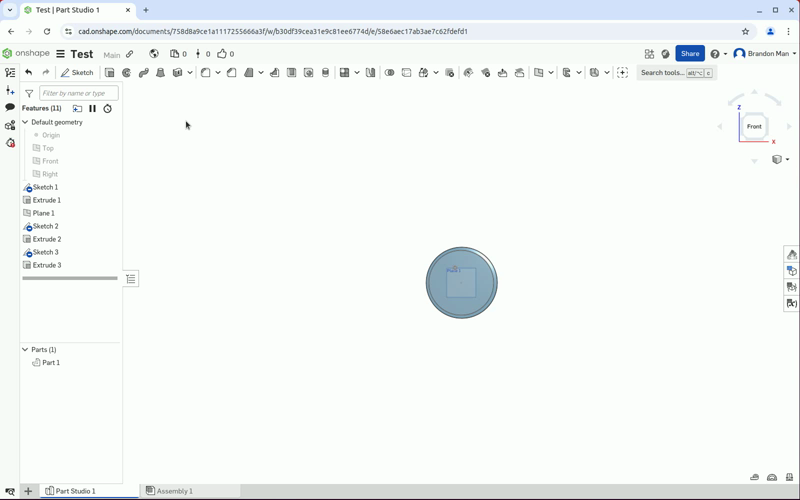
key(shift+7)
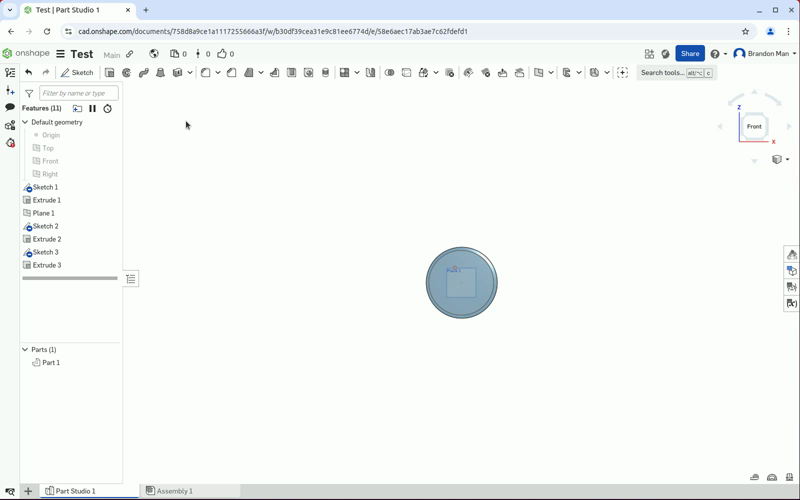
key(left, 2)
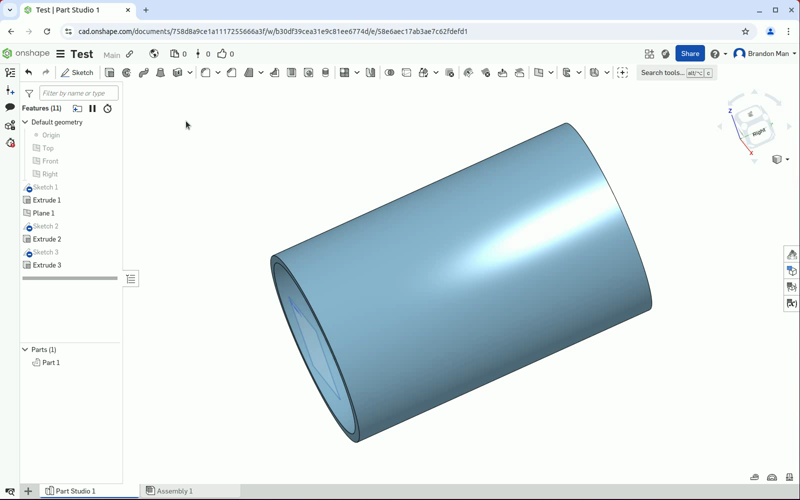
key(down, 2)
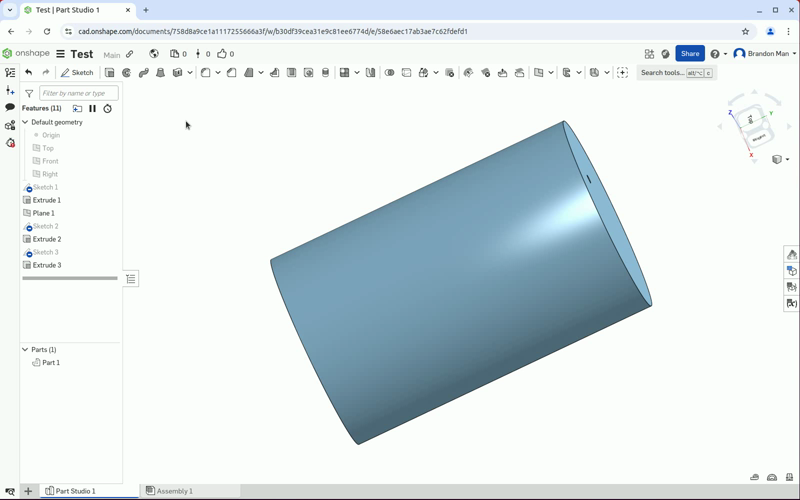
key(up, 2)
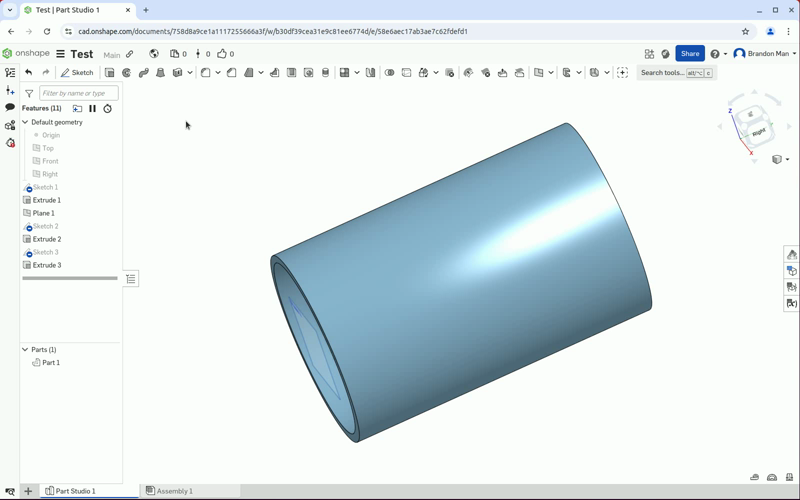
key(right, 2)
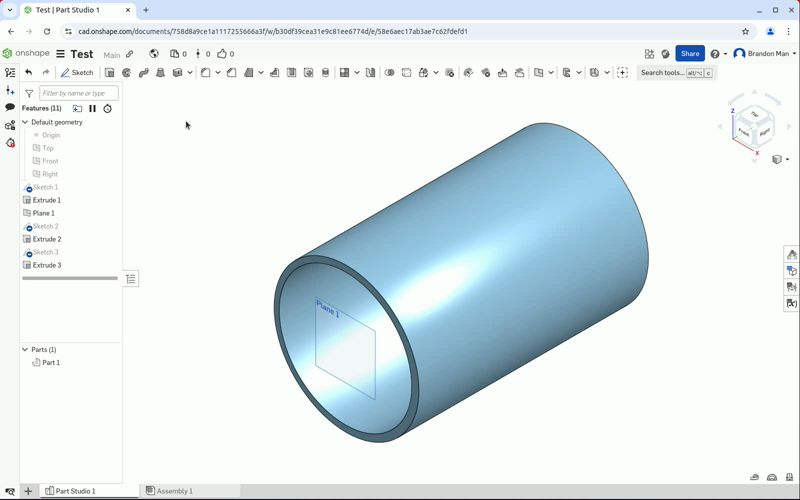
mouse_move(73, 189)
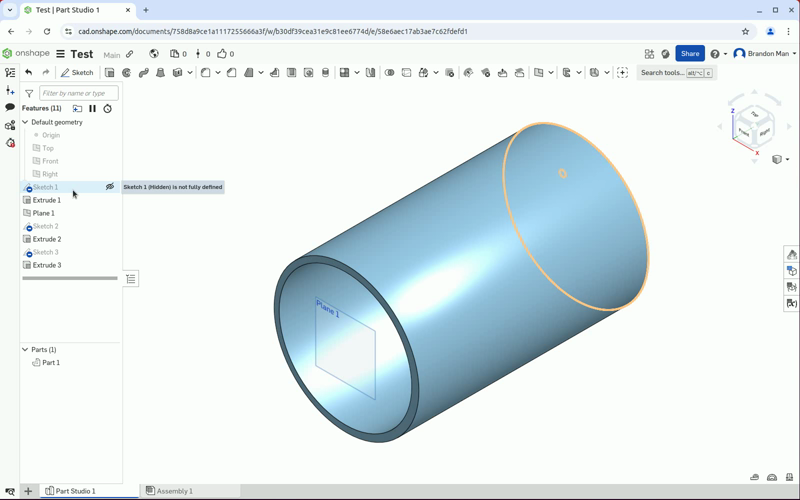
click(73, 189)